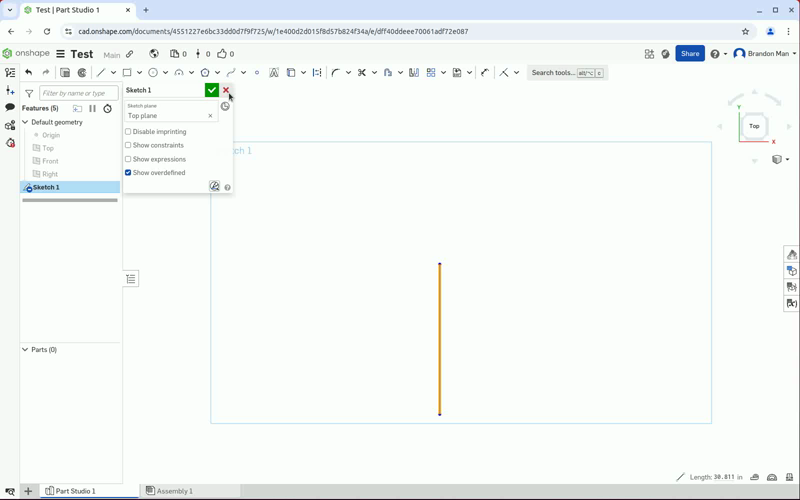
key(shift+h)
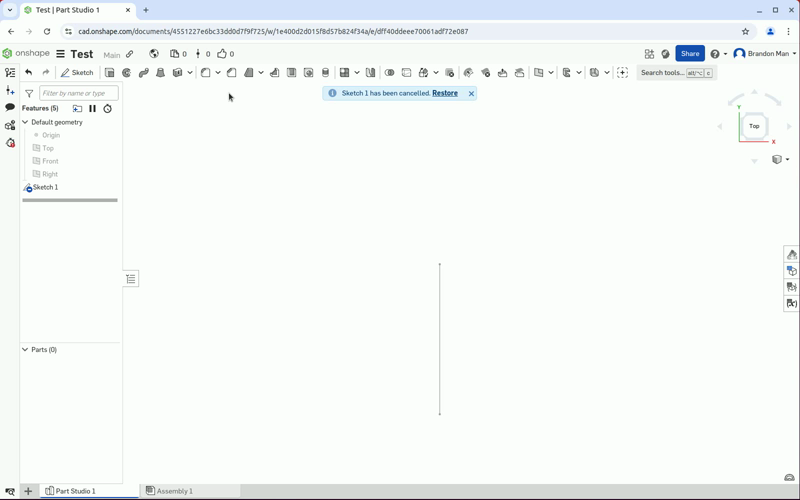
mouse_move(73, 352)
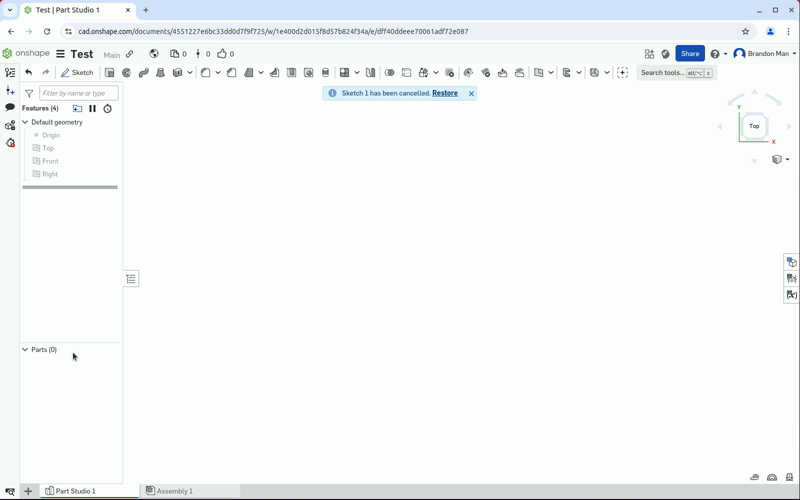
key(y)
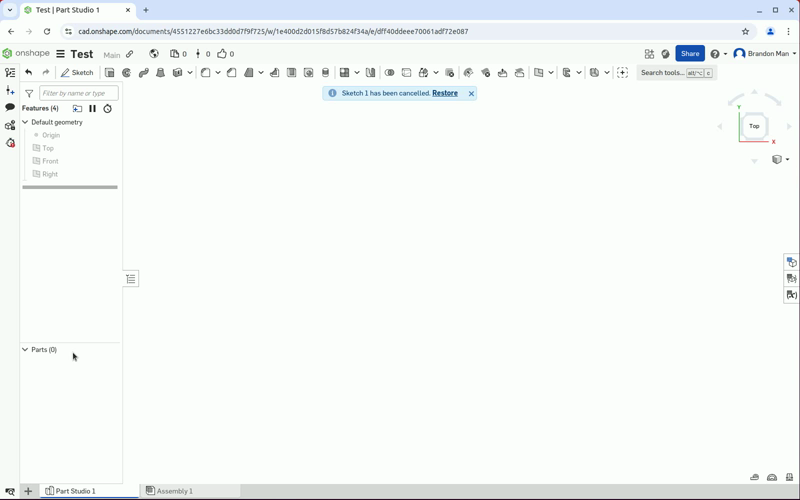
key(shift+p)
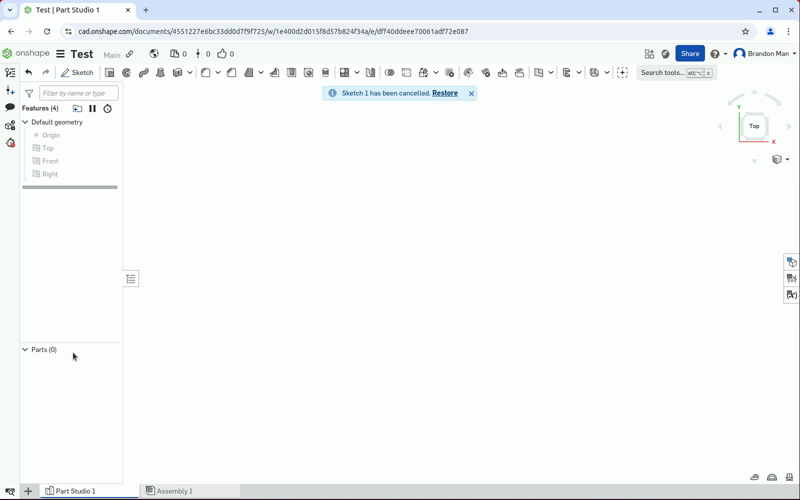
key(space)
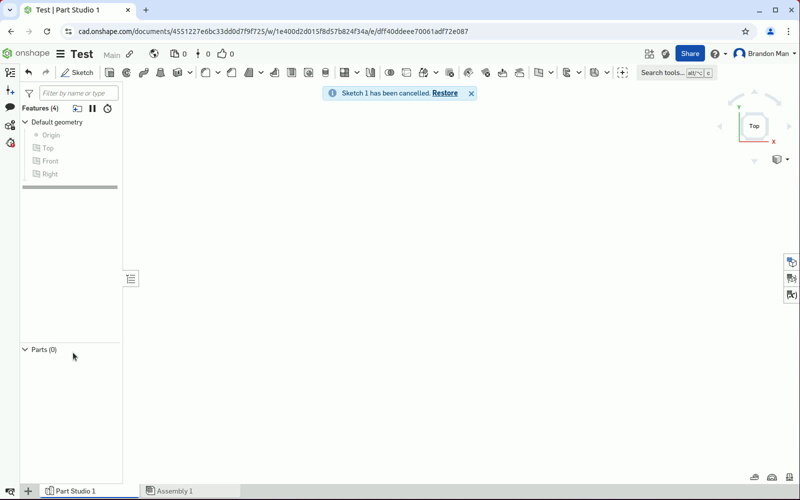
key_down(shift)
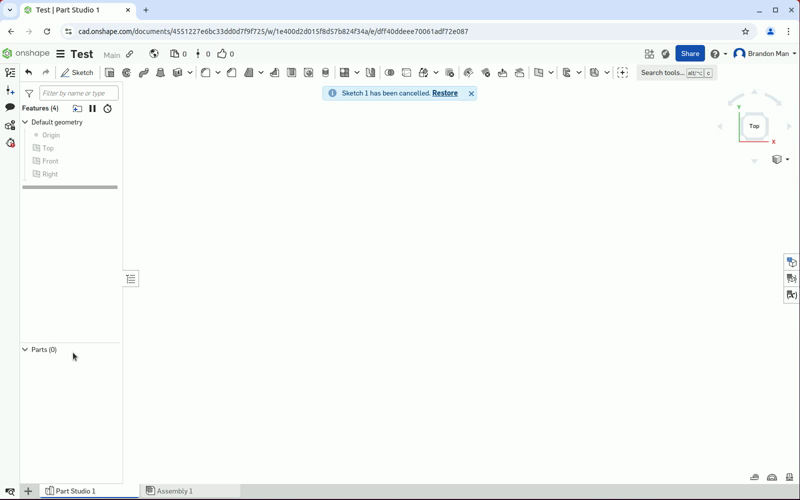
key(up)
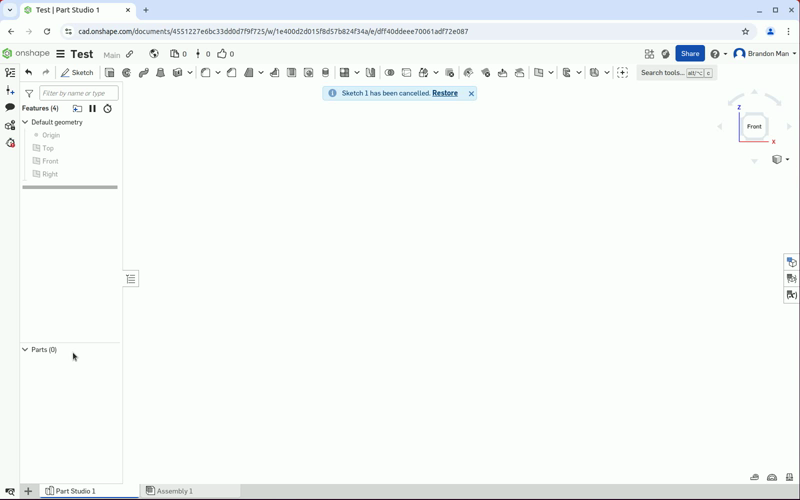
key_up(shift)
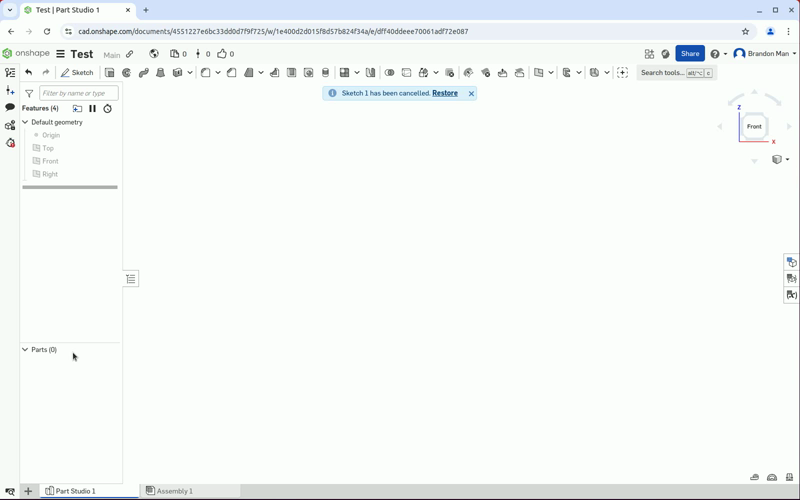
mouse_move(73, 352)
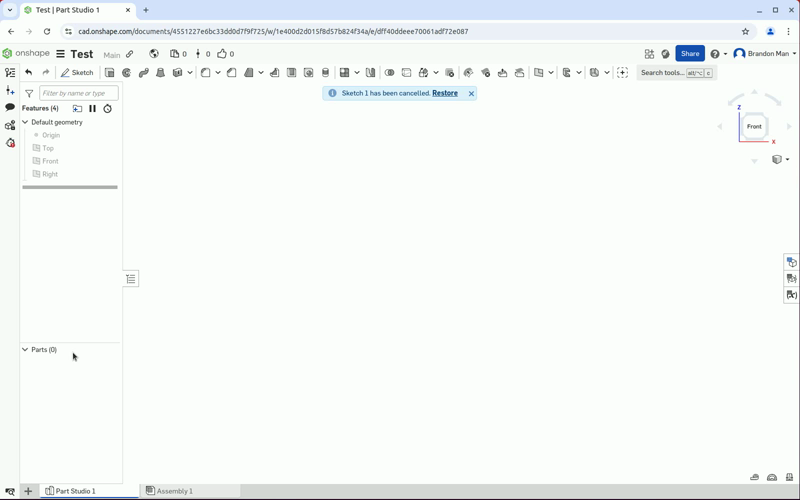
key(shift+y)
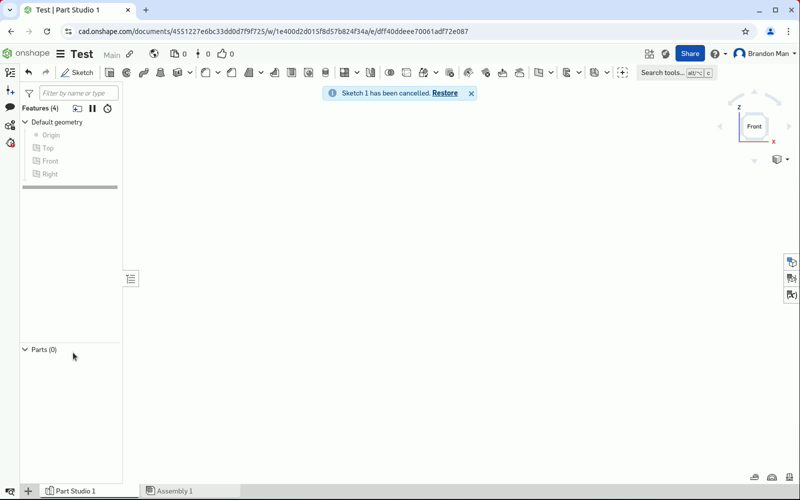
key(shift+s)
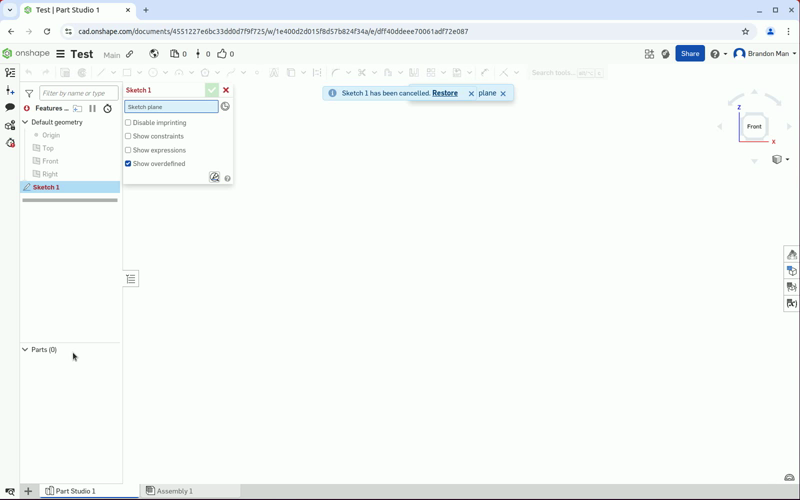
mouse_move(73, 163)
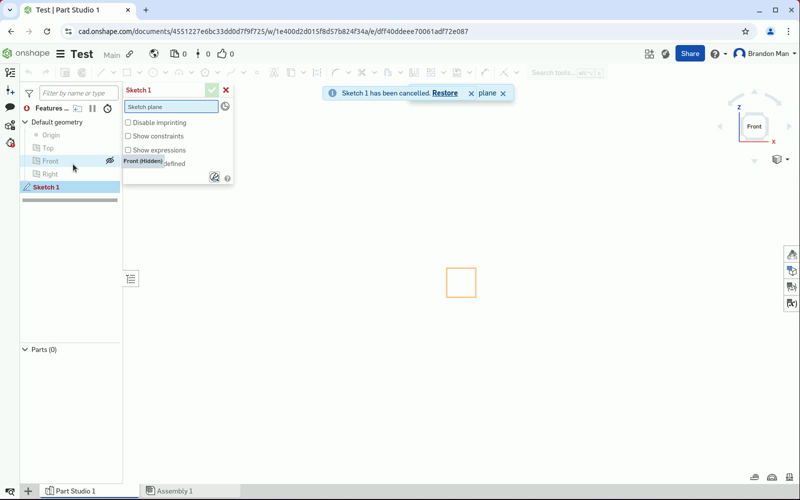
click(73, 163)
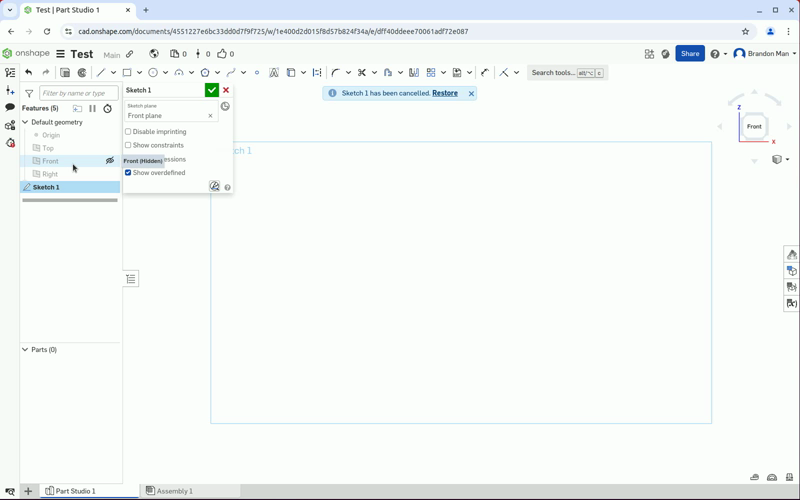
mouse_move(73, 352)
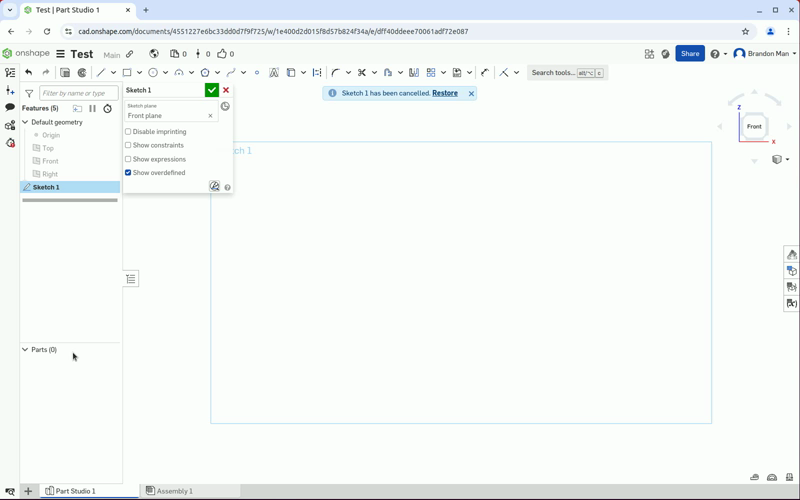
key(y)
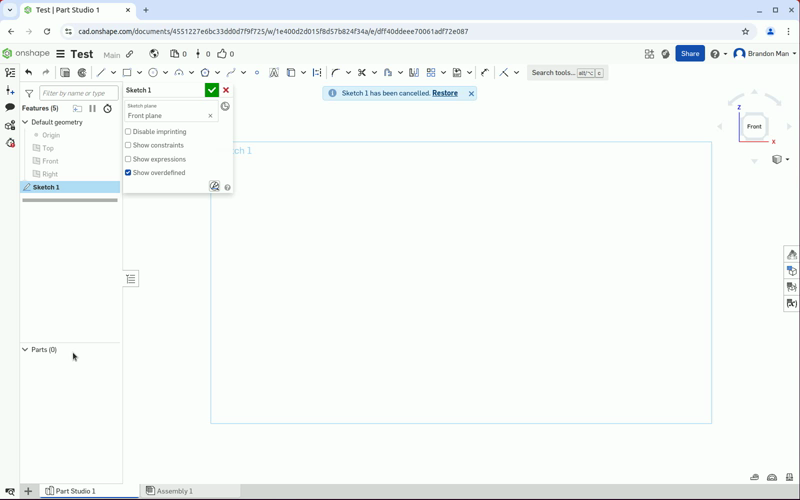
key(l)
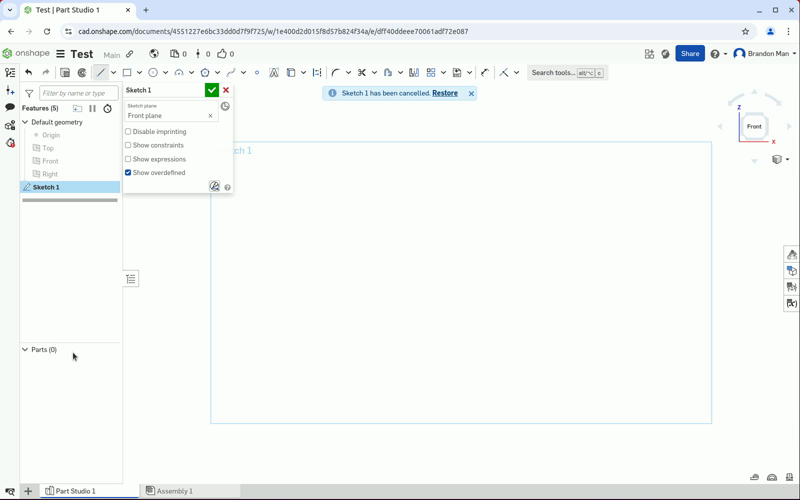
key_down(shift)
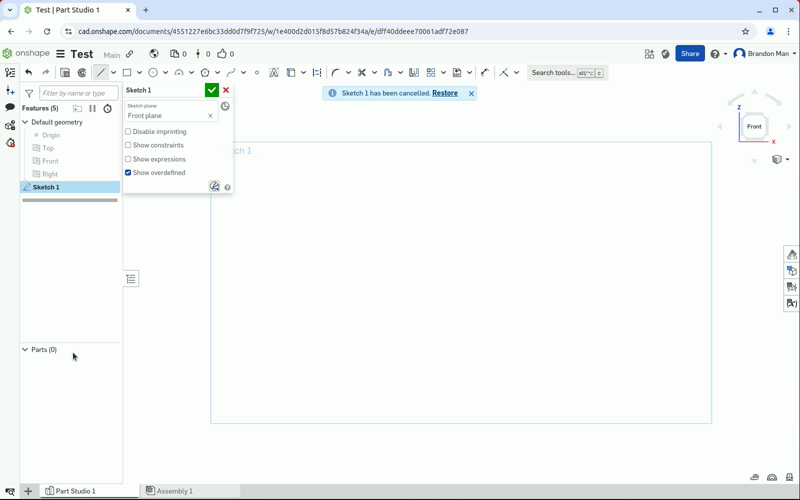
mouse_move(385, 282)
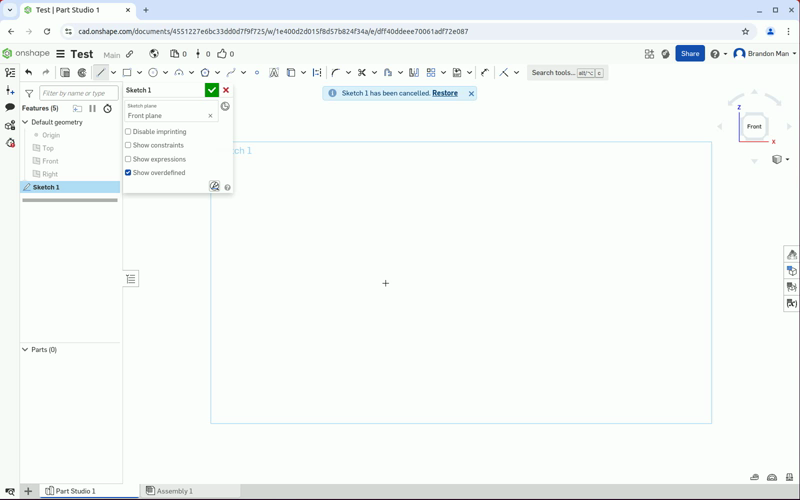
click(385, 282)
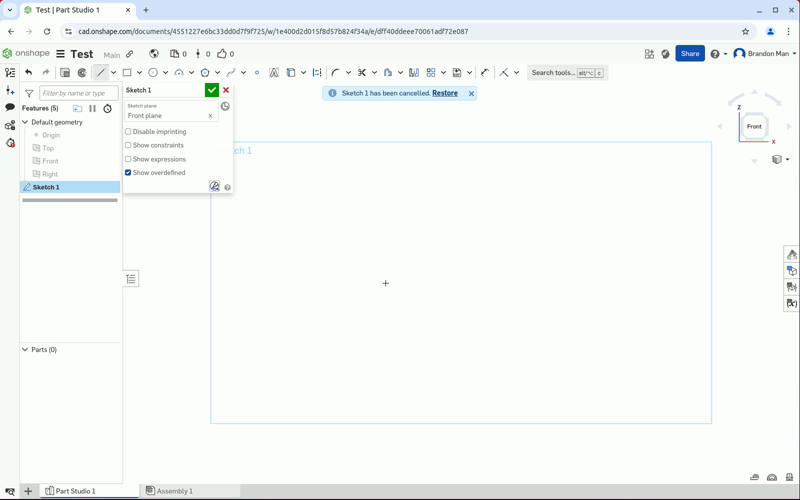
key_up(shift)
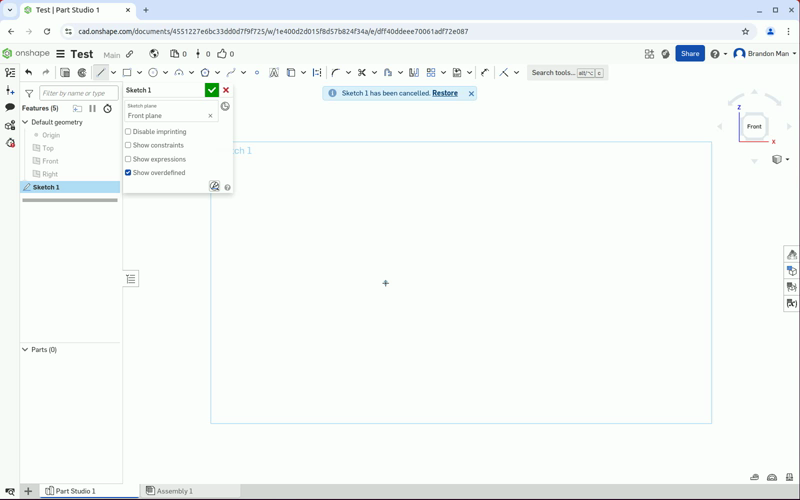
key_down(shift)
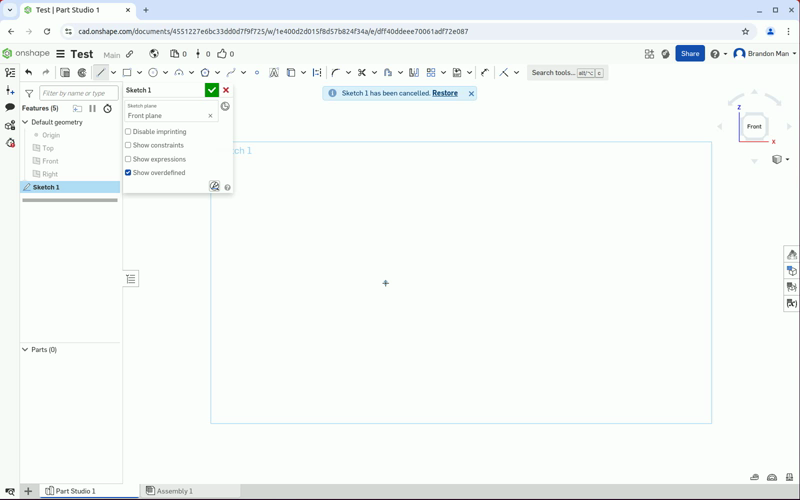
mouse_move(461, 282)
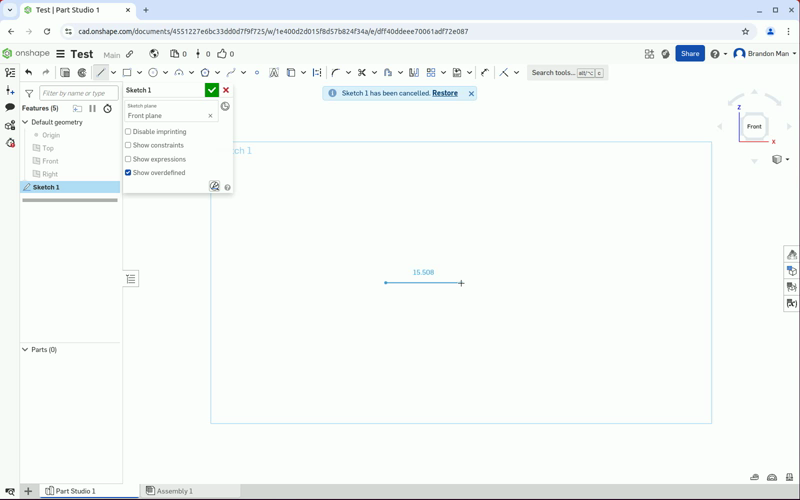
click(461, 282)
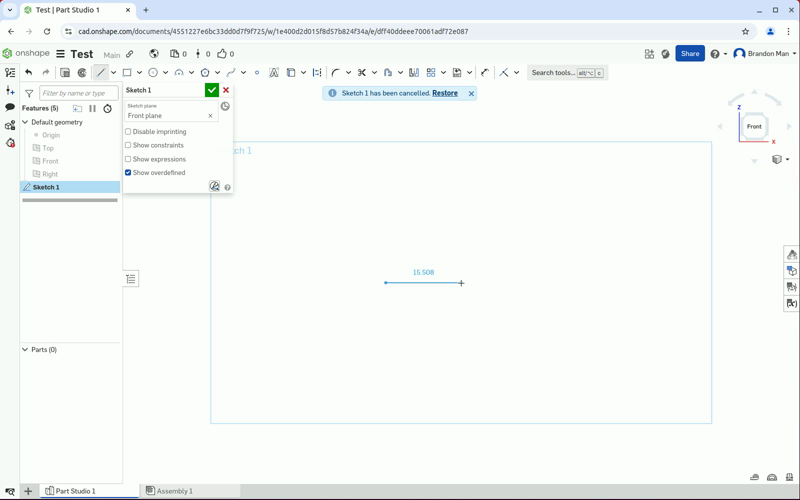
key_up(shift)
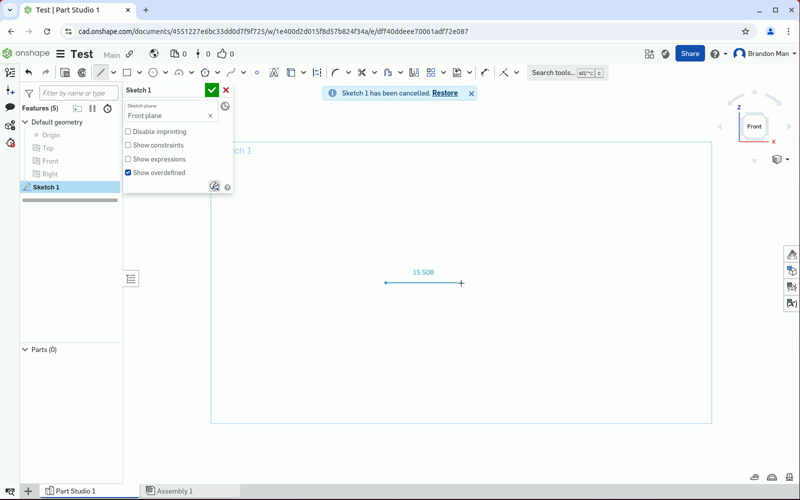
key_down(shift)
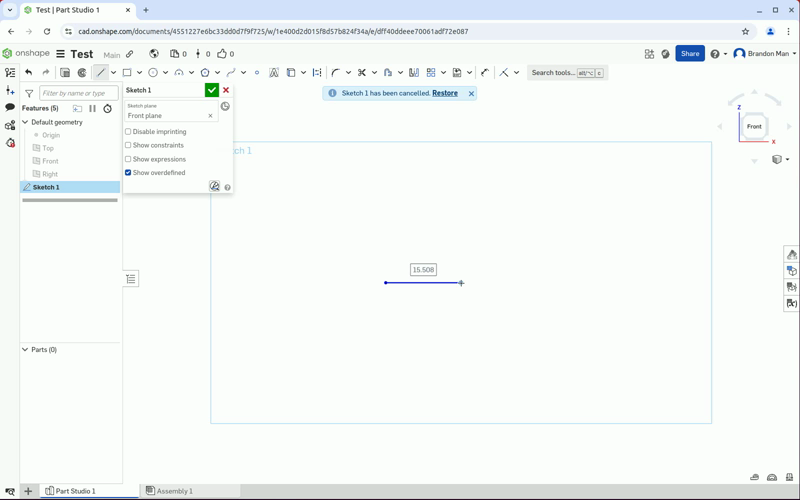
mouse_move(491, 282)
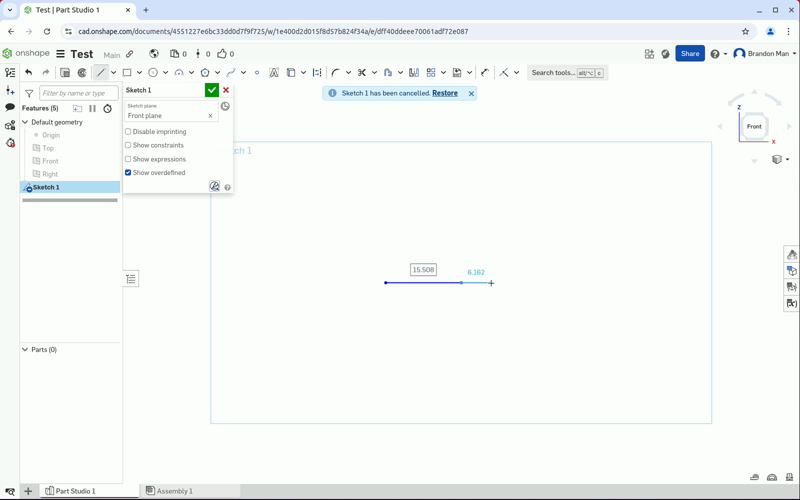
mouse_move(461, 264)
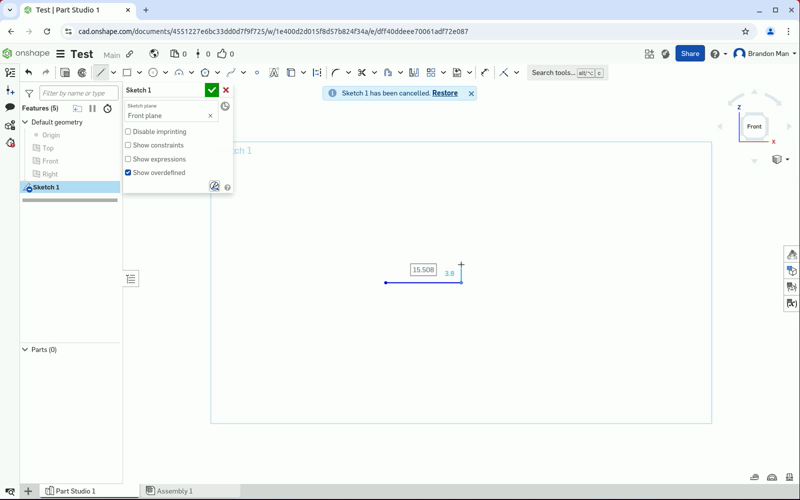
click(461, 264)
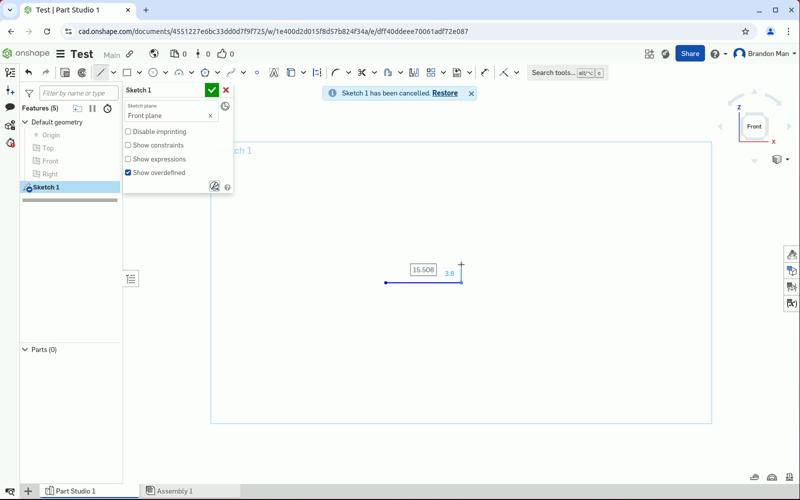
key_up(shift)
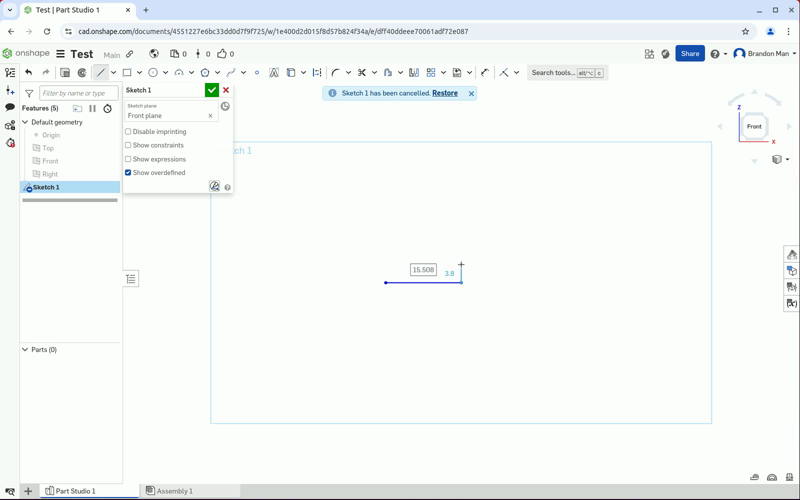
key_down(shift)
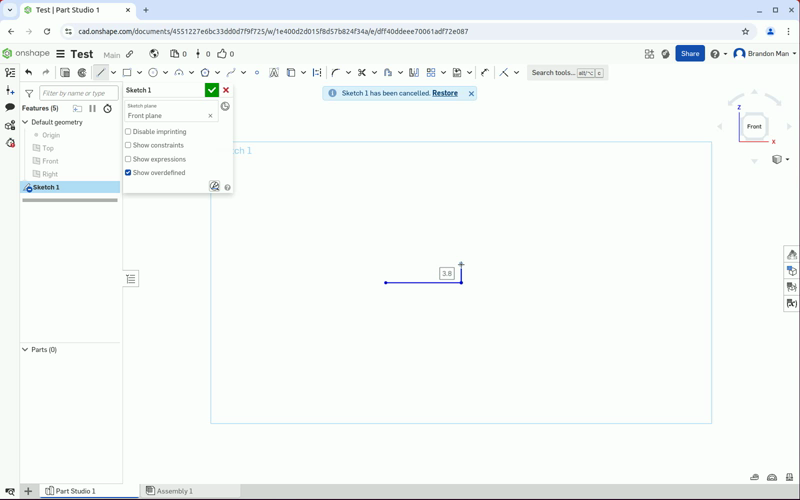
mouse_move(491, 264)
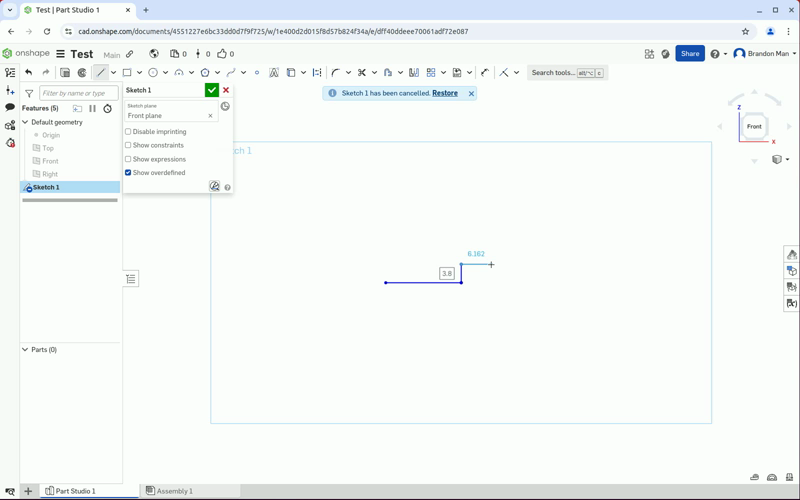
mouse_move(435, 264)
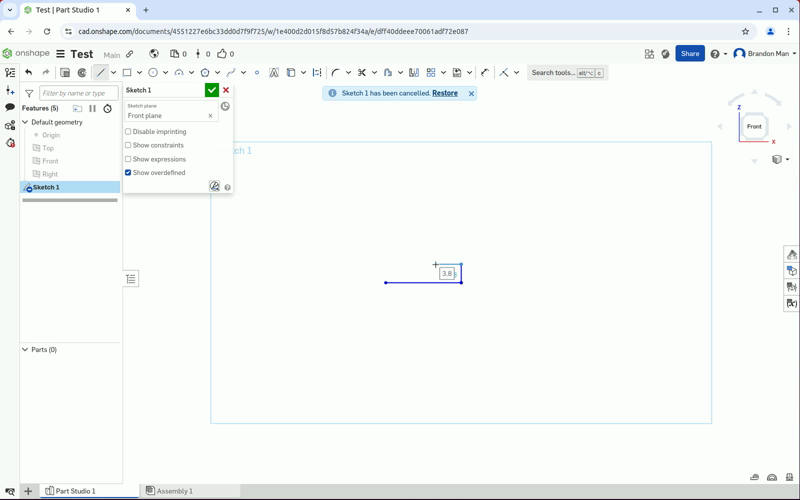
click(435, 264)
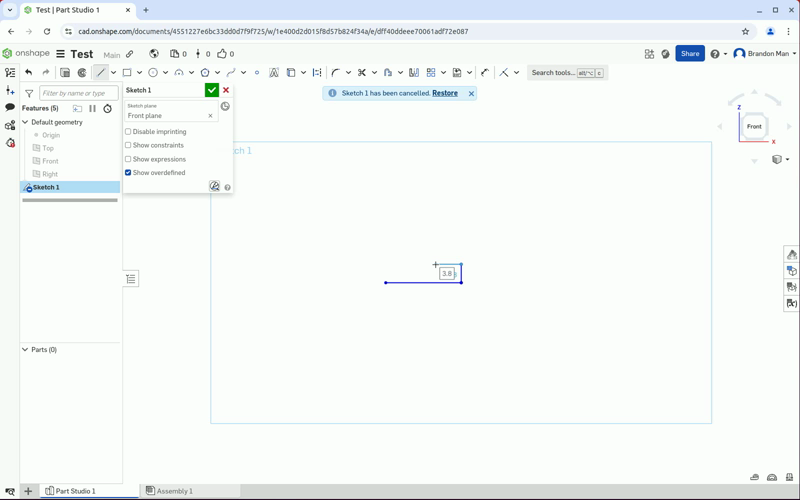
key_up(shift)
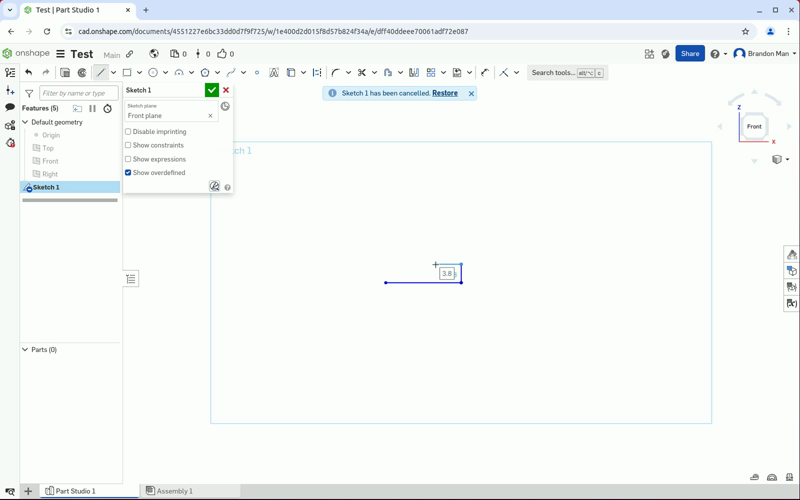
key_down(shift)
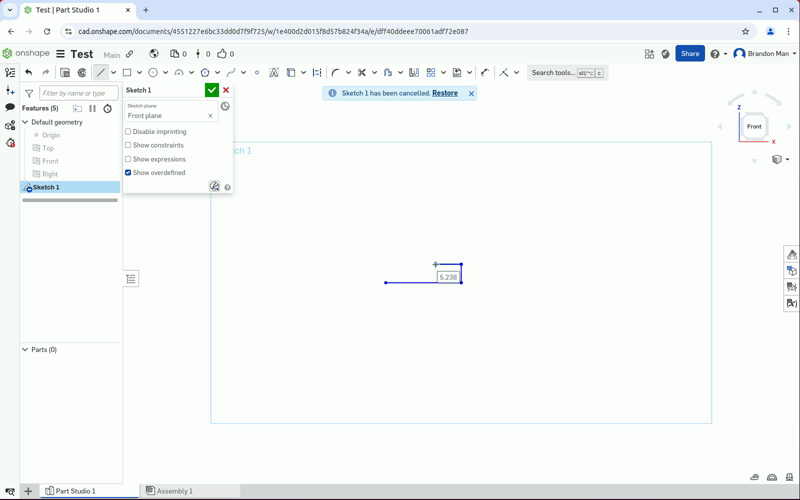
mouse_move(465, 264)
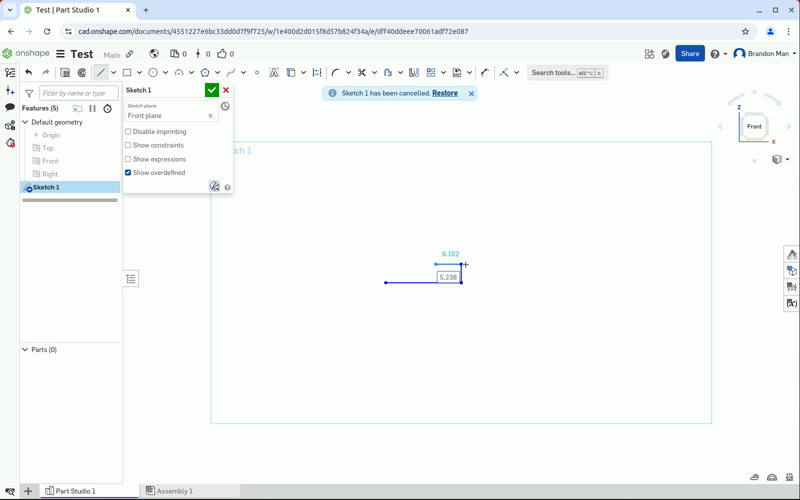
mouse_move(385, 264)
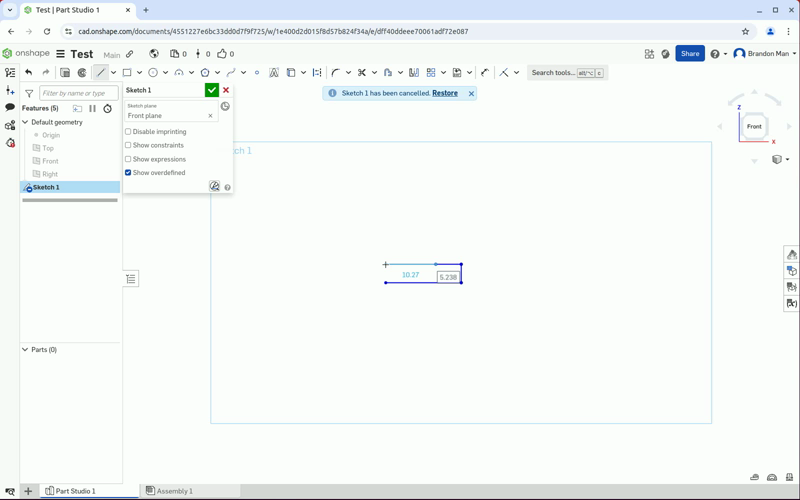
click(385, 264)
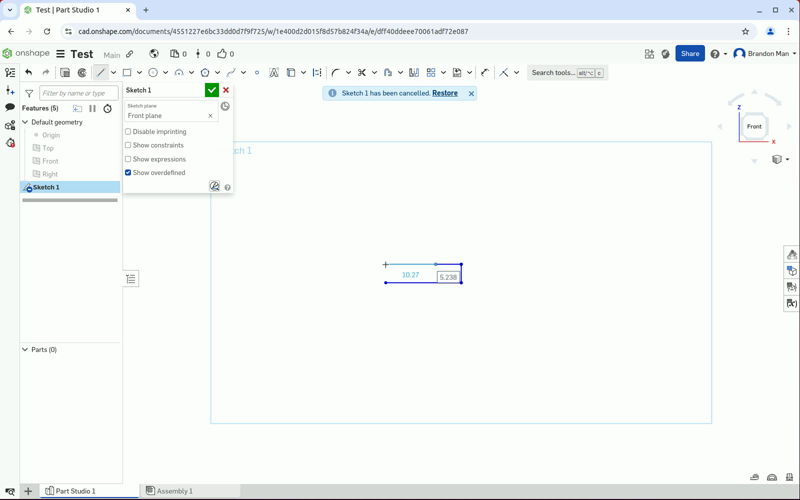
key_up(shift)
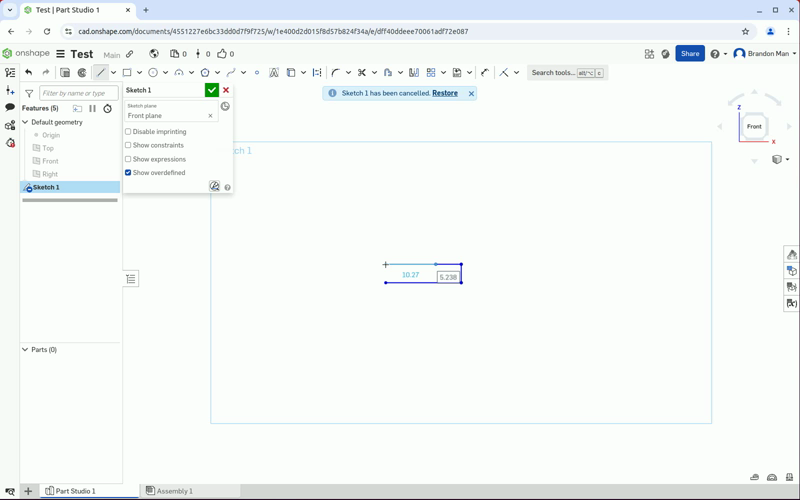
mouse_move(415, 264)
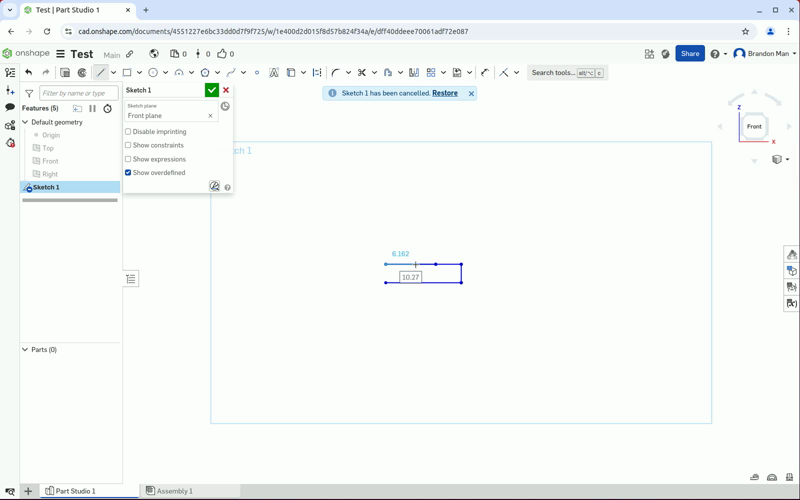
key_down(shift)
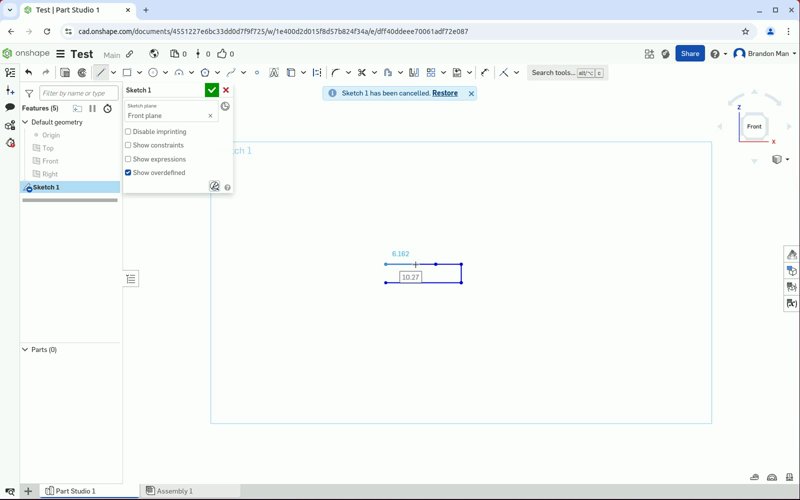
mouse_move(385, 282)
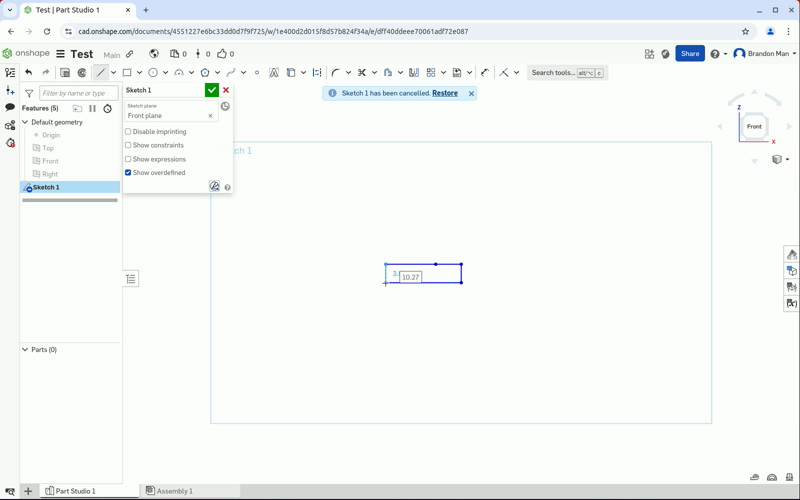
key_up(shift)
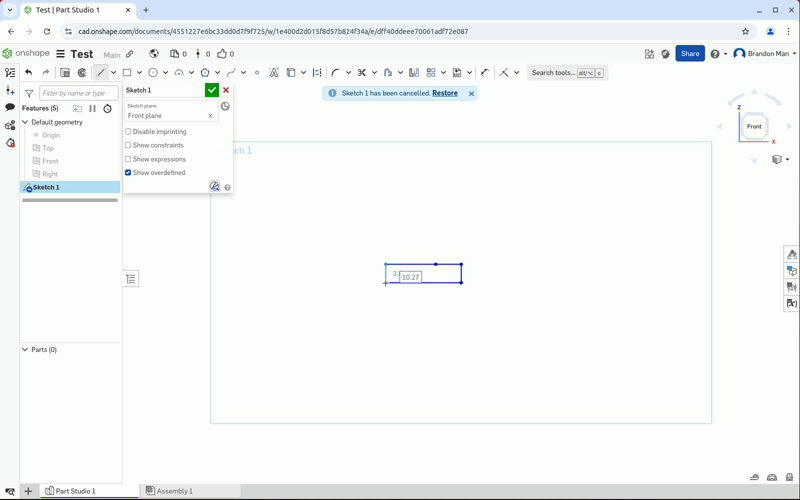
click(385, 282)
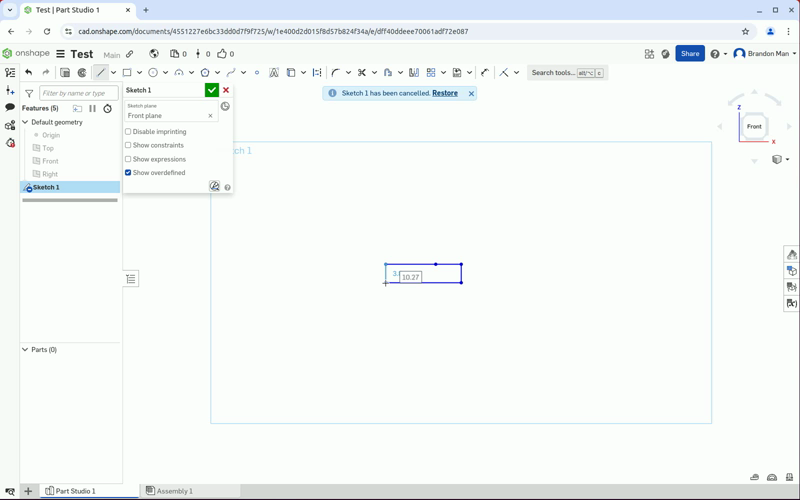
key(esc)
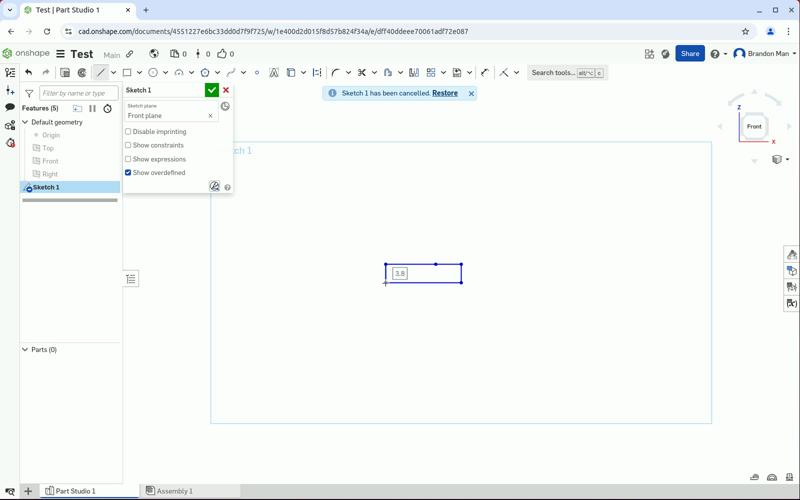
mouse_move(419, 279)
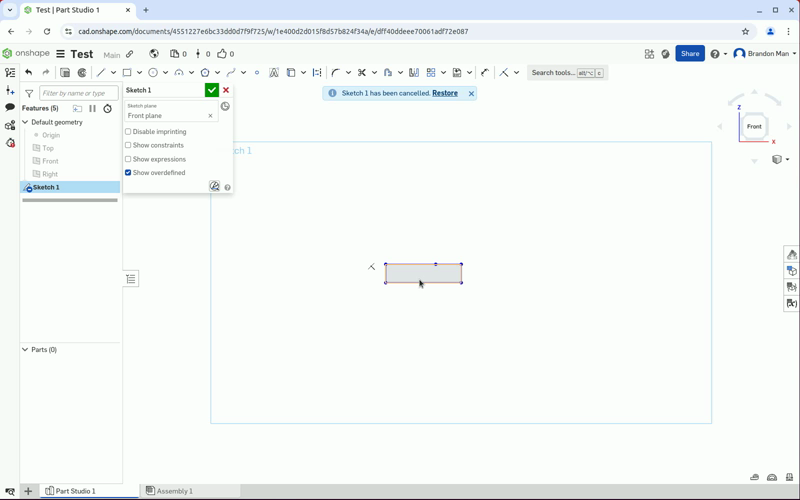
scroll(6)
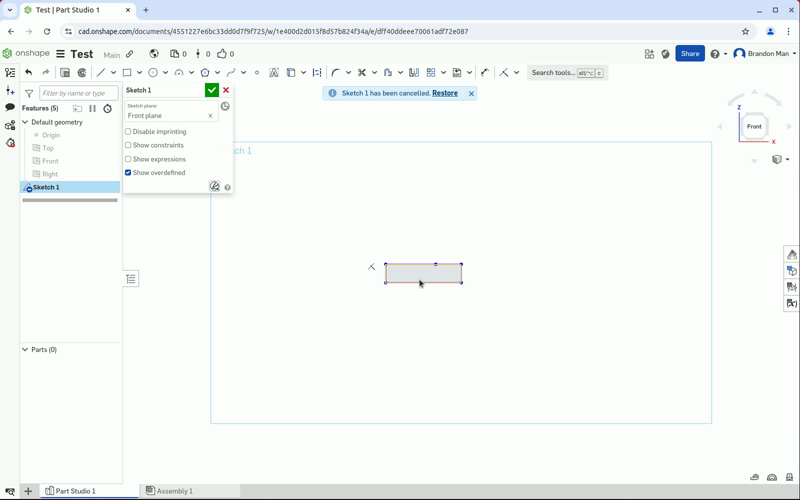
scroll(6)
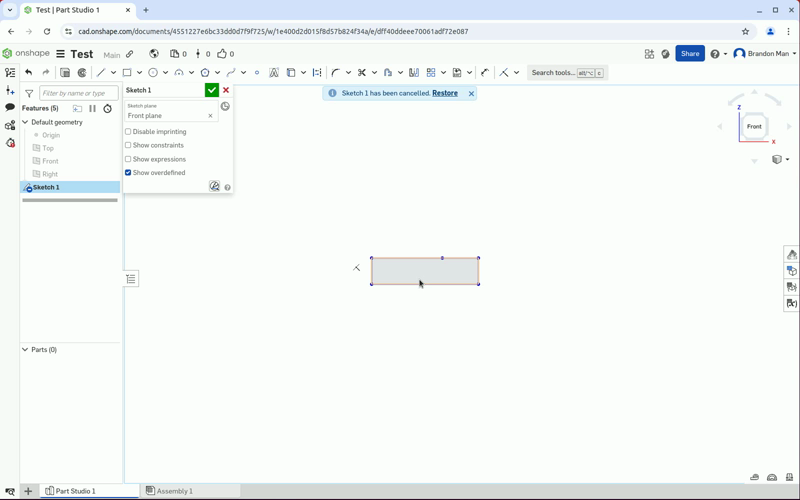
scroll(6)
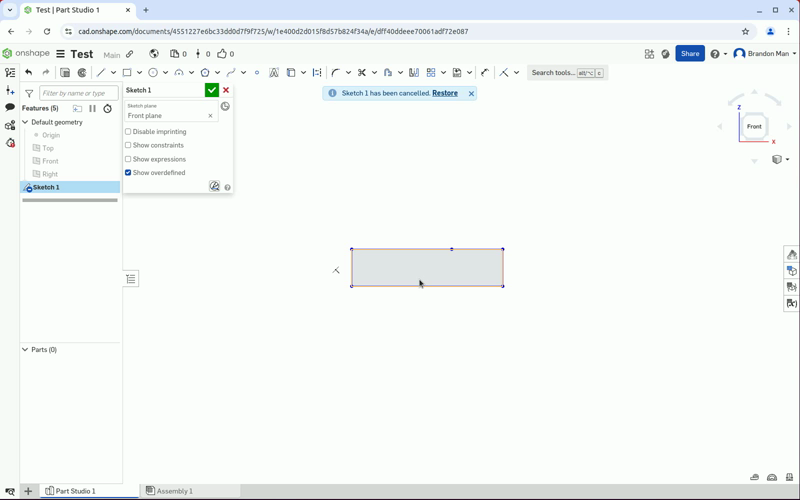
scroll(6)
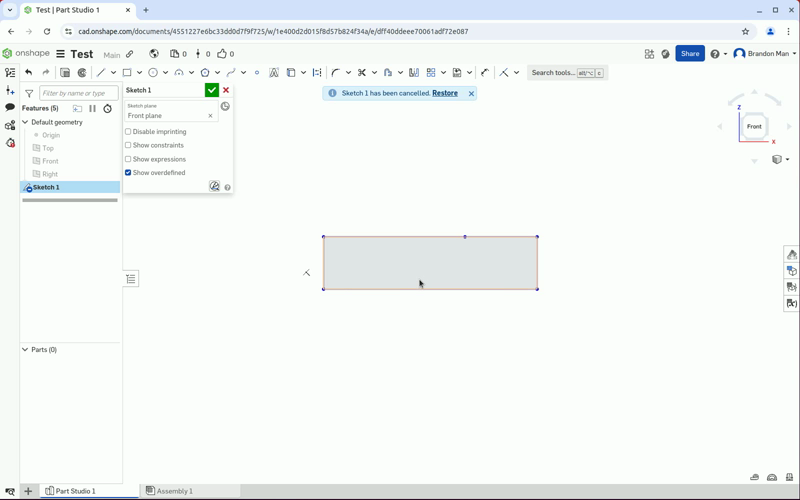
scroll(6)
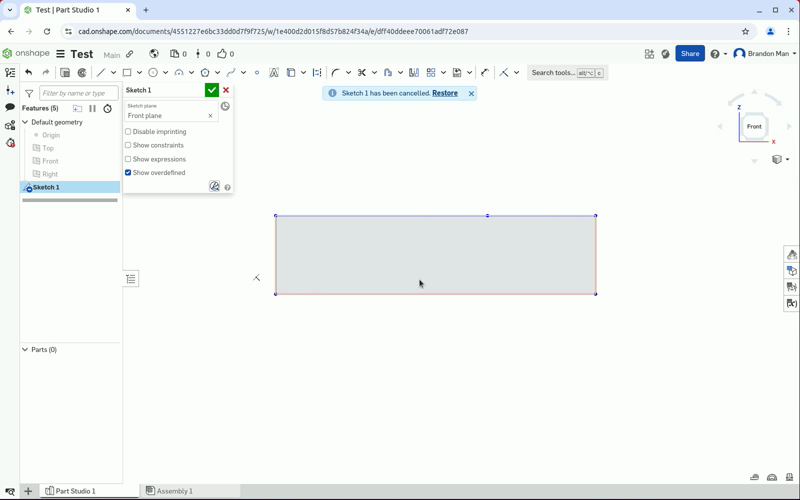
scroll(6)
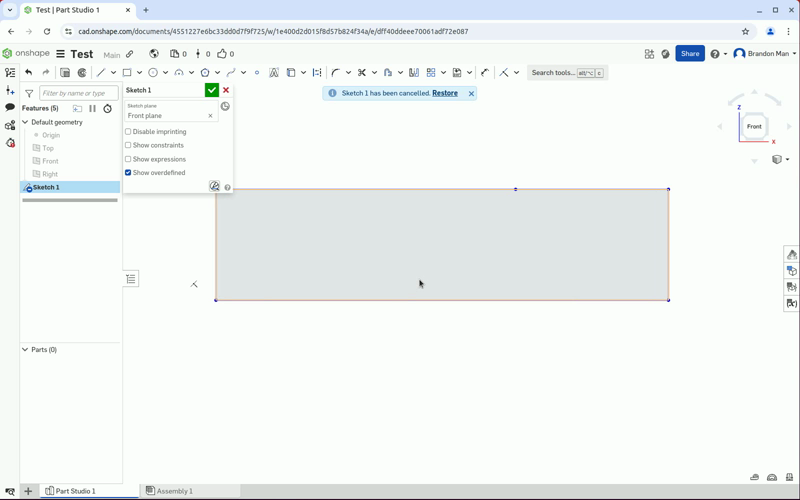
scroll(6)
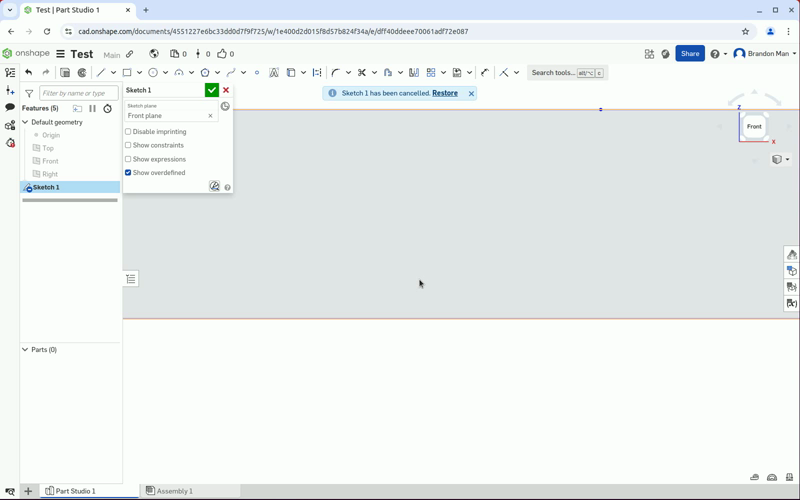
click(419, 279)
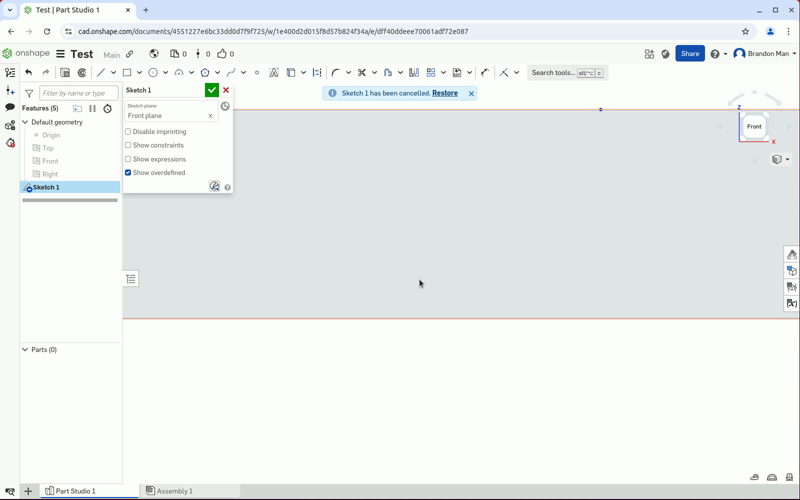
scroll(-6)
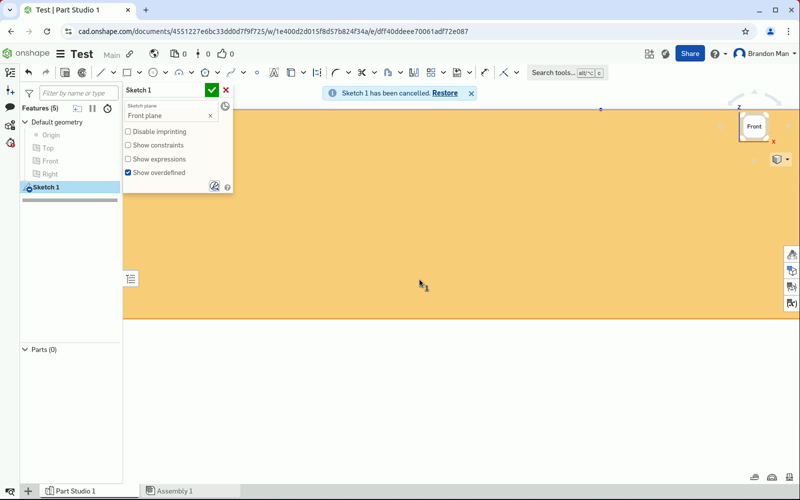
scroll(-6)
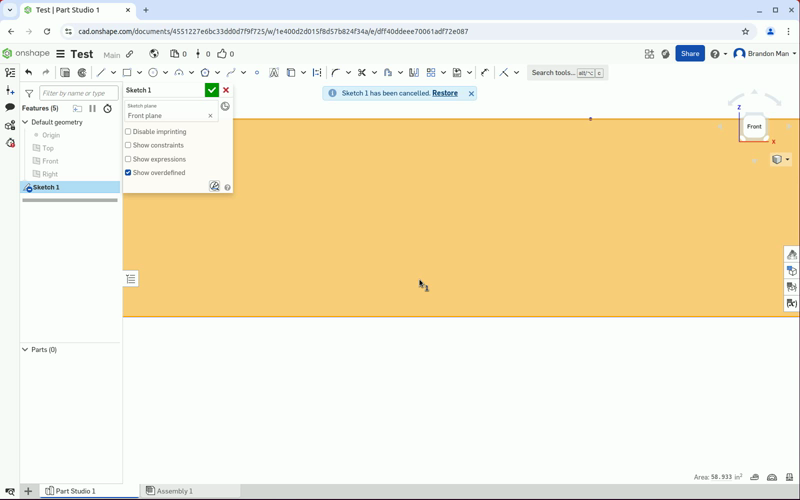
scroll(-6)
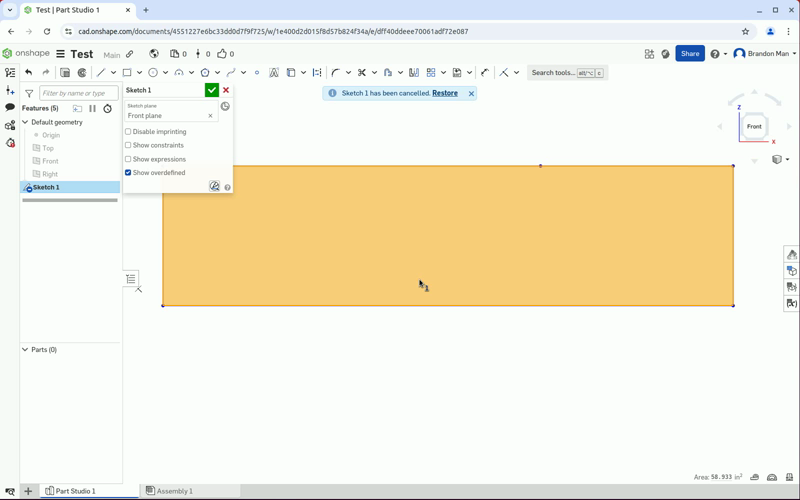
scroll(-6)
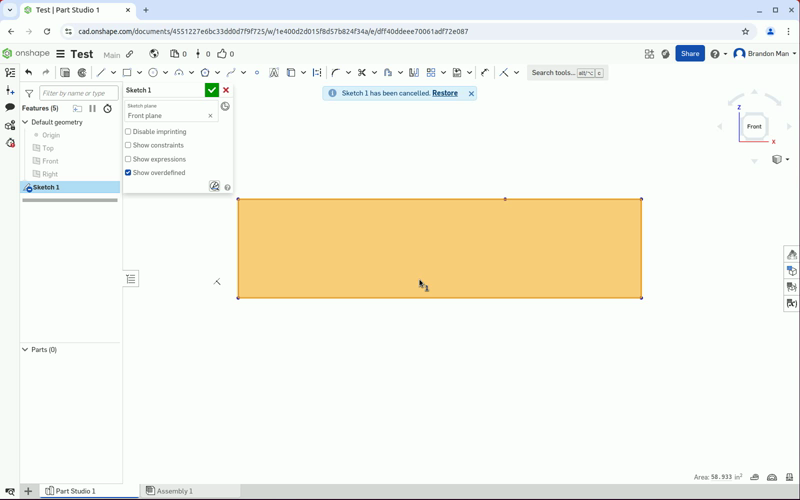
scroll(-6)
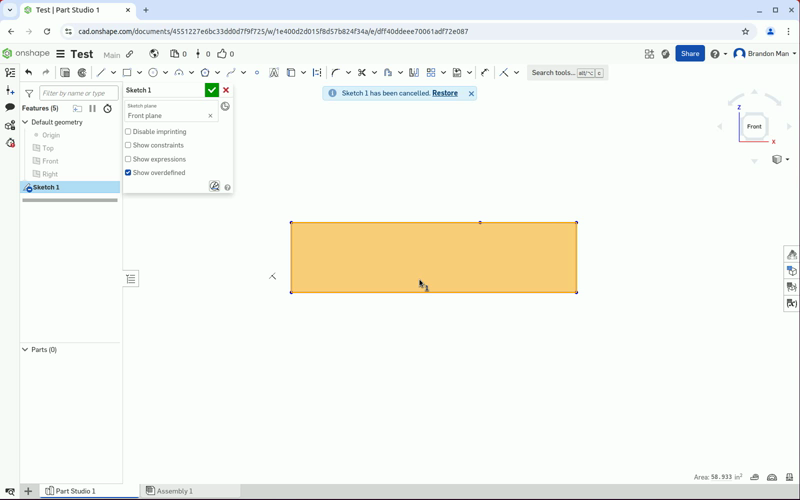
scroll(-6)
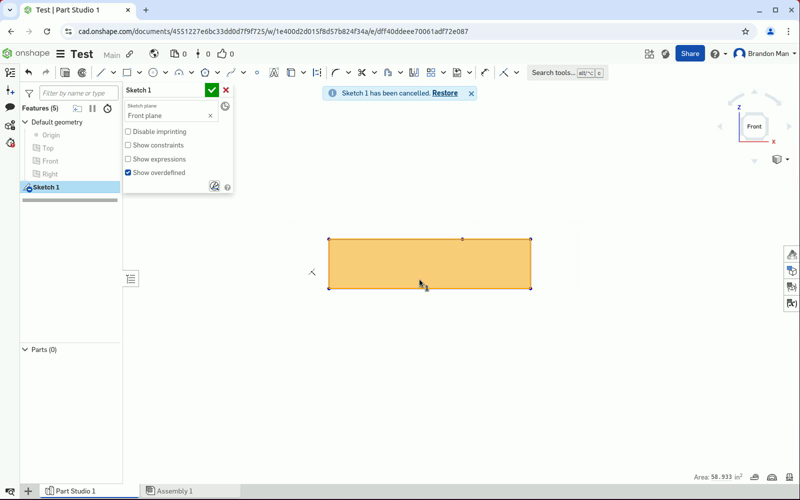
scroll(-6)
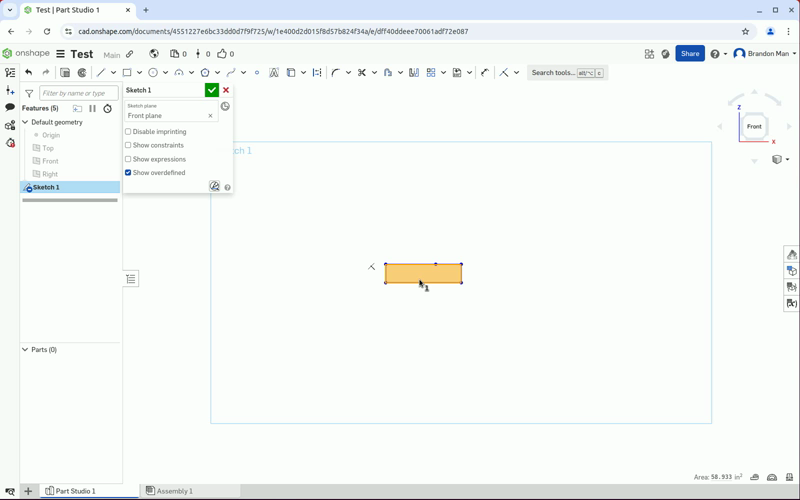
mouse_move(73, 352)
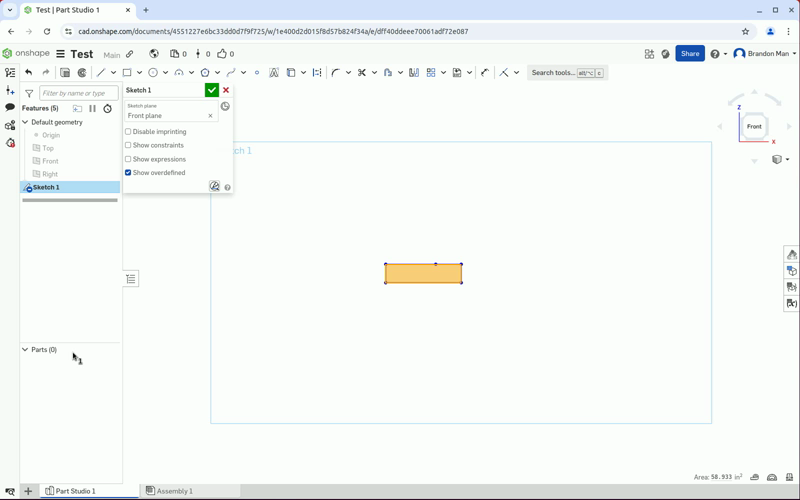
key(shift+y)
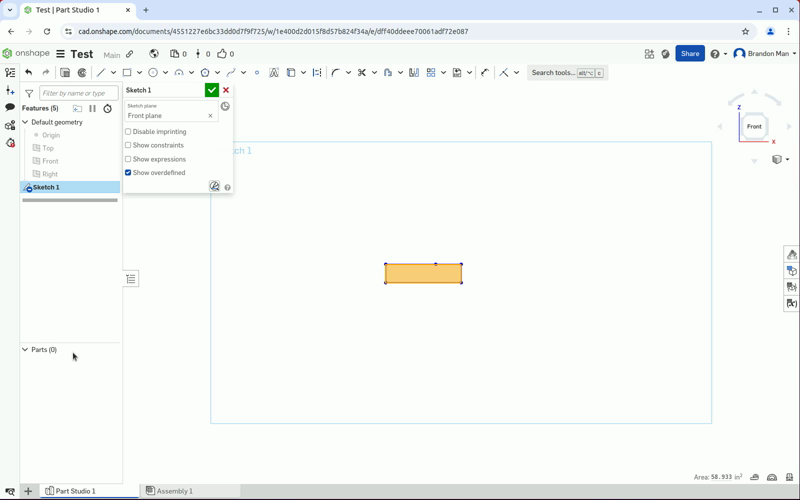
key(shift+e)
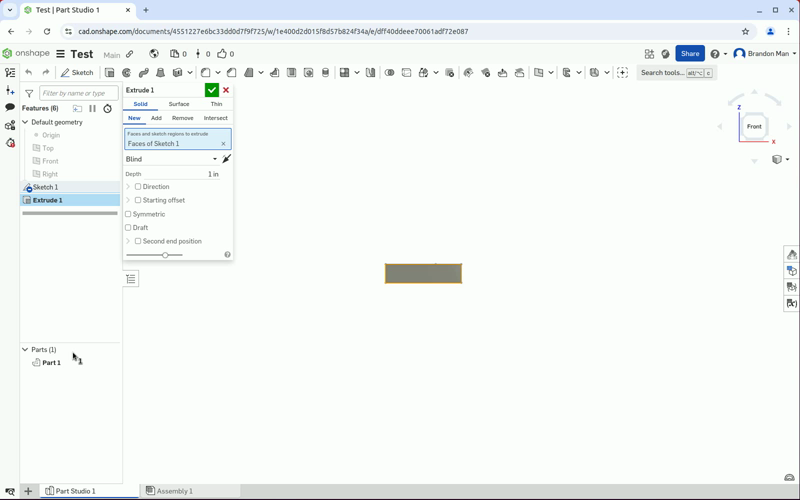
mouse_move(143, 106)
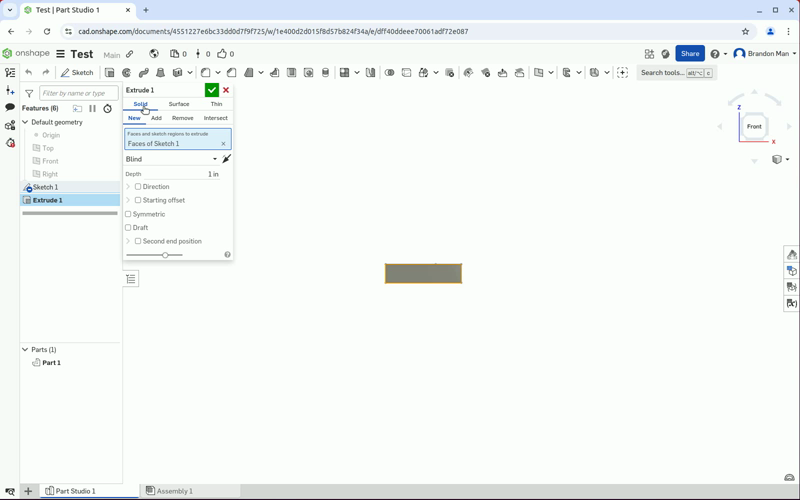
click(143, 106)
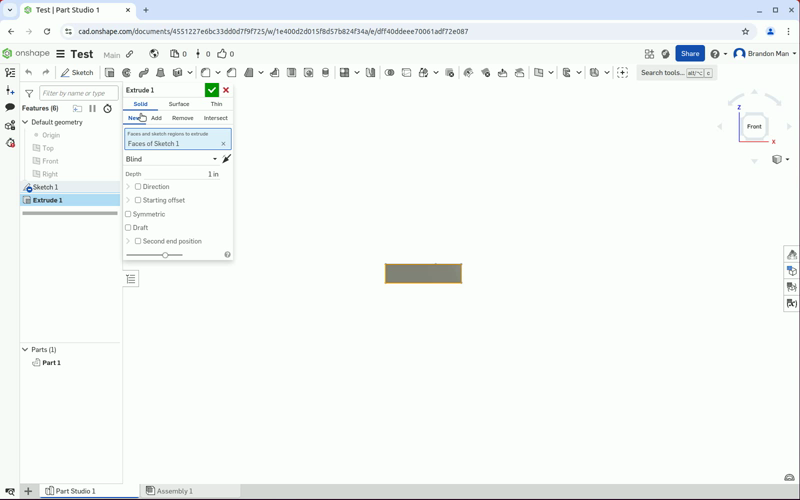
mouse_move(137, 120)
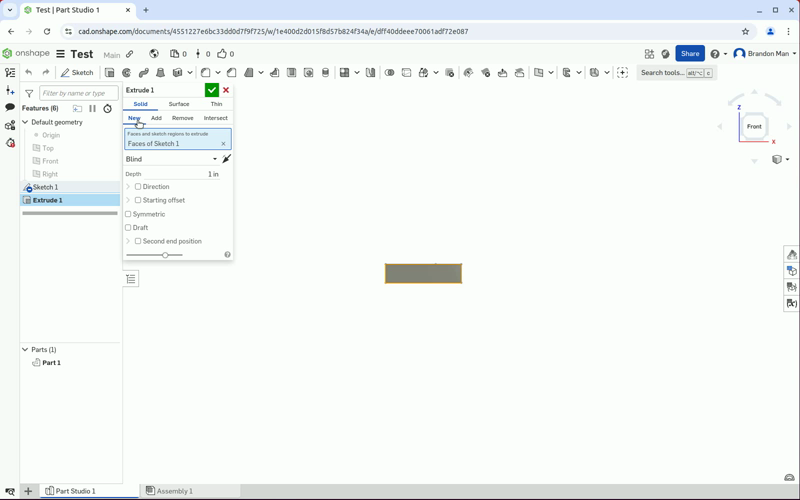
click(137, 120)
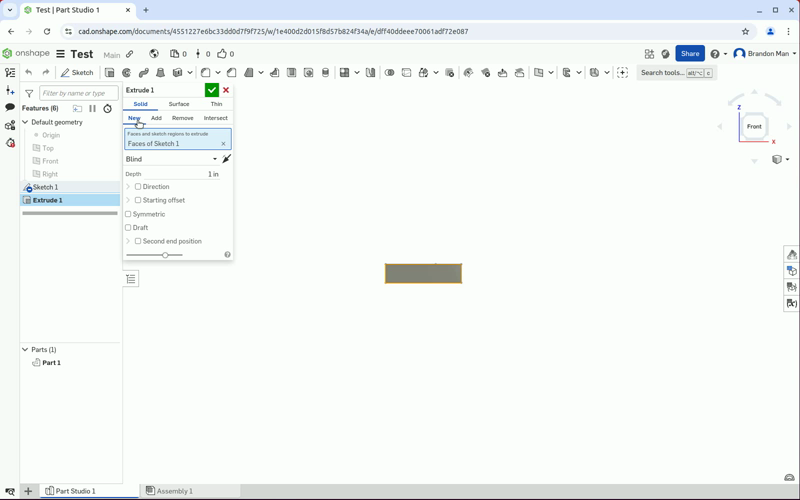
key(tab, 4)
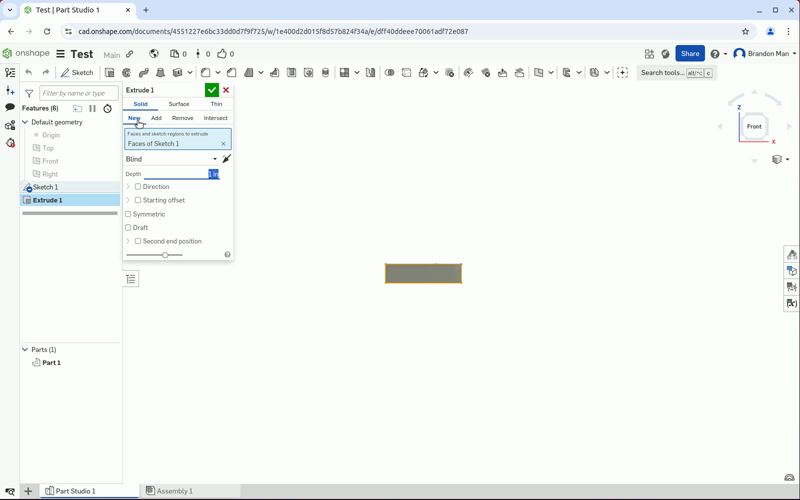
text(23.108)
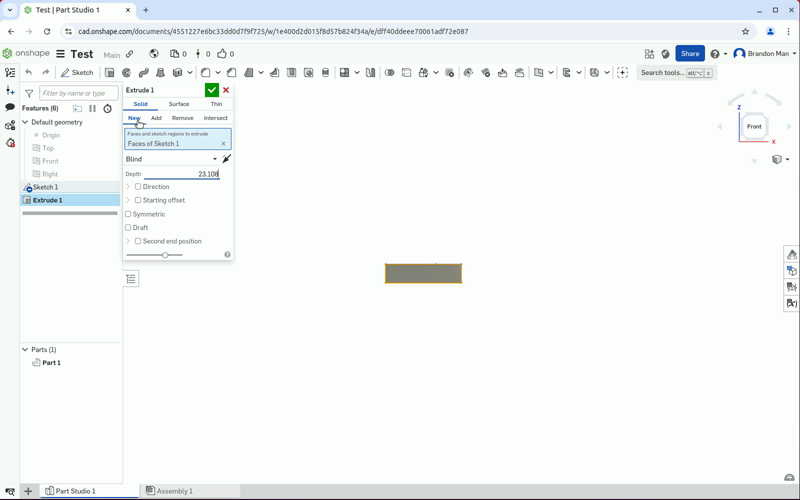
key(enter)
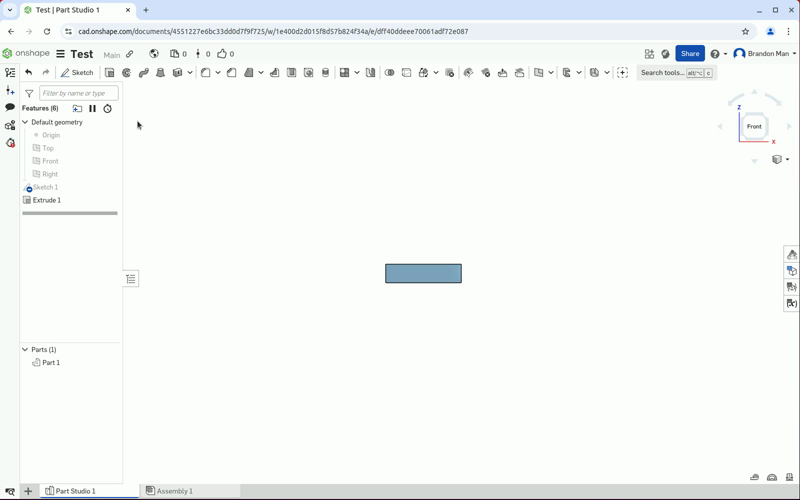
key(shift+h)
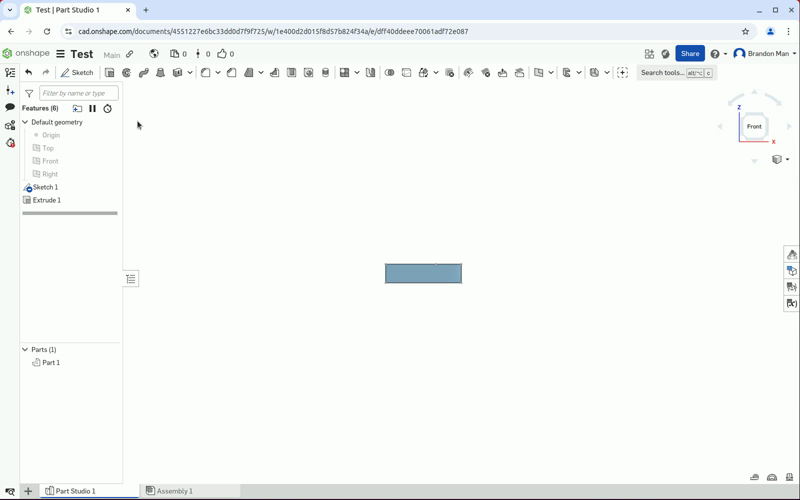
key(shift+h)
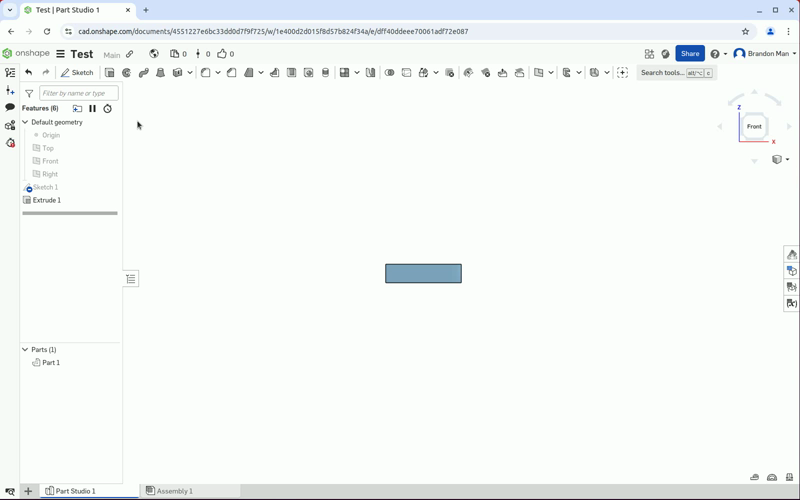
mouse_move(73, 189)
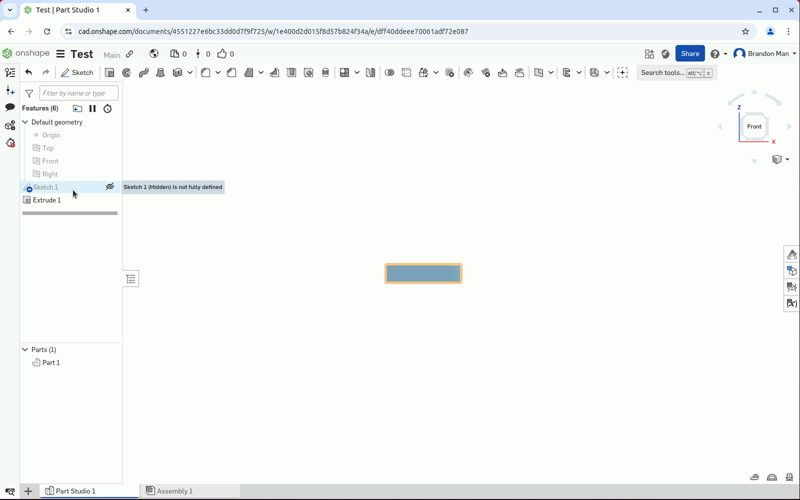
click(73, 189)
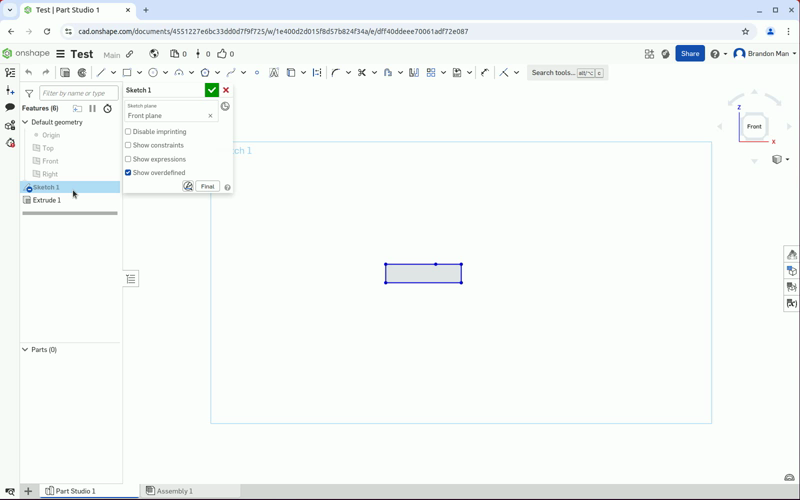
mouse_move(229, 92)
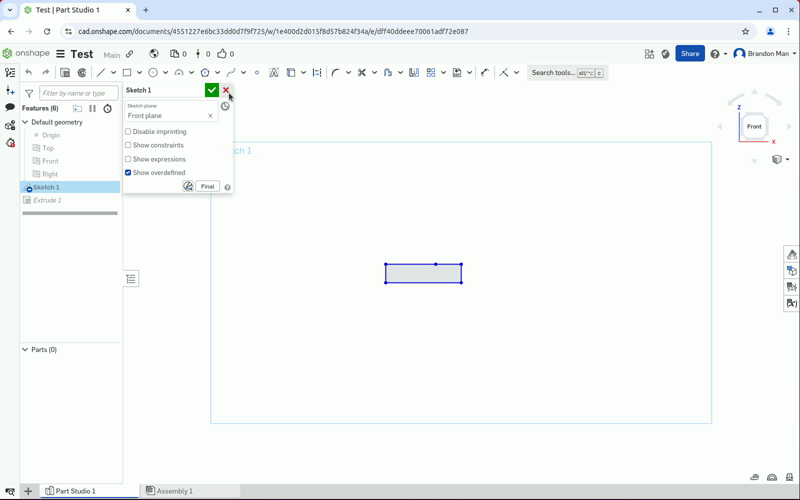
click(229, 92)
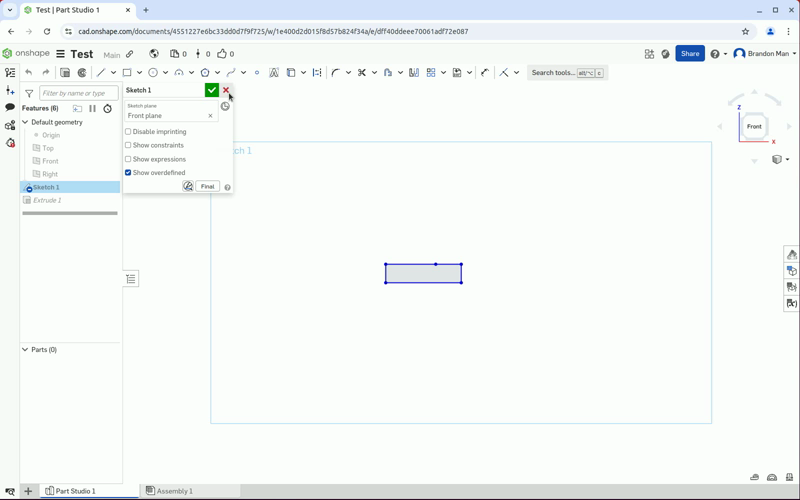
key(shift+s)
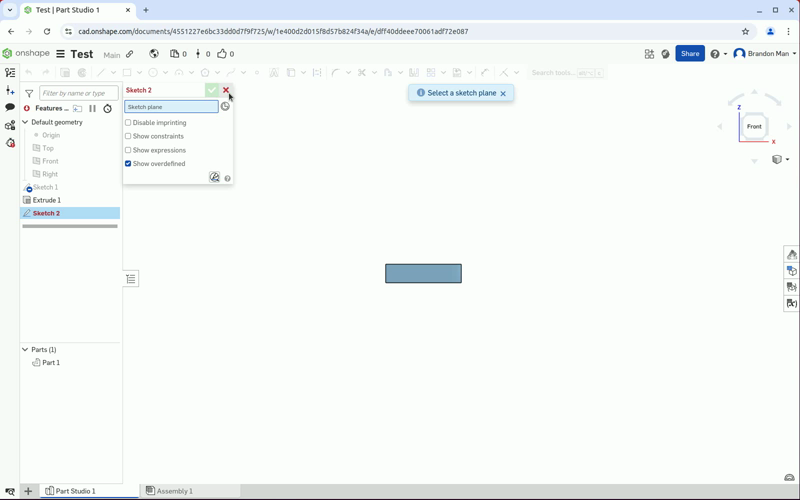
mouse_move(73, 163)
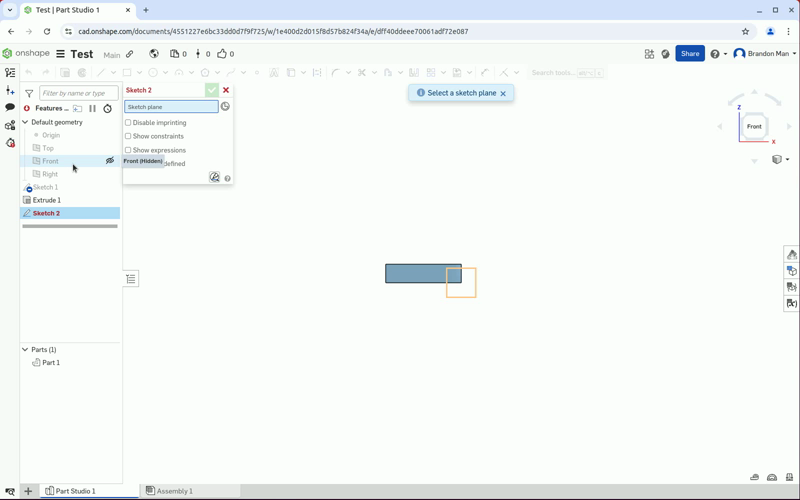
click(73, 163)
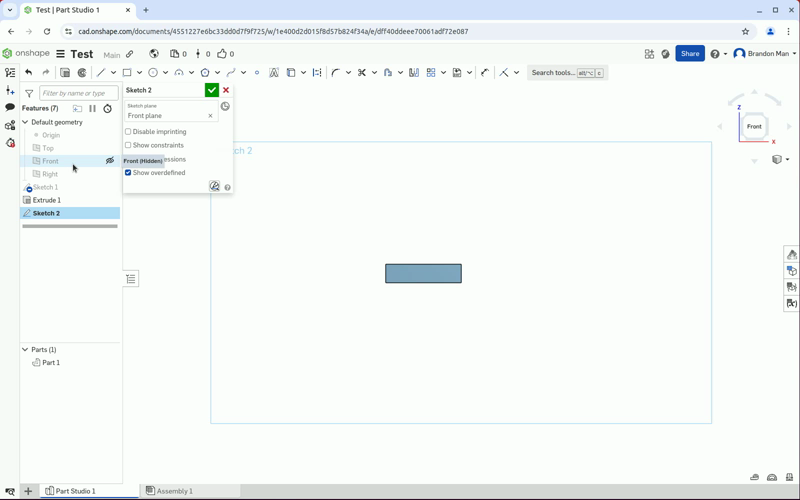
mouse_move(73, 352)
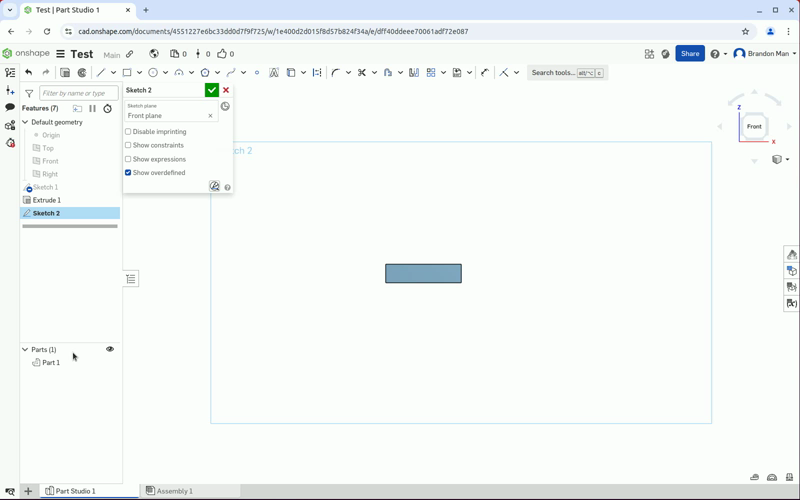
key(y)
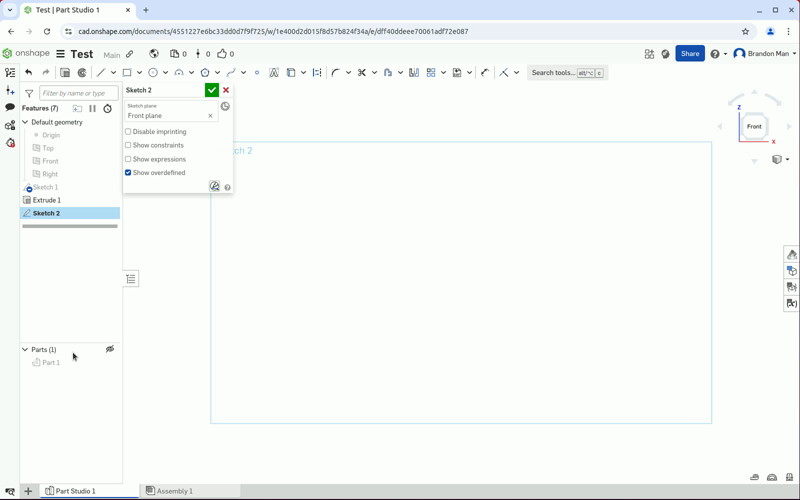
key(l)
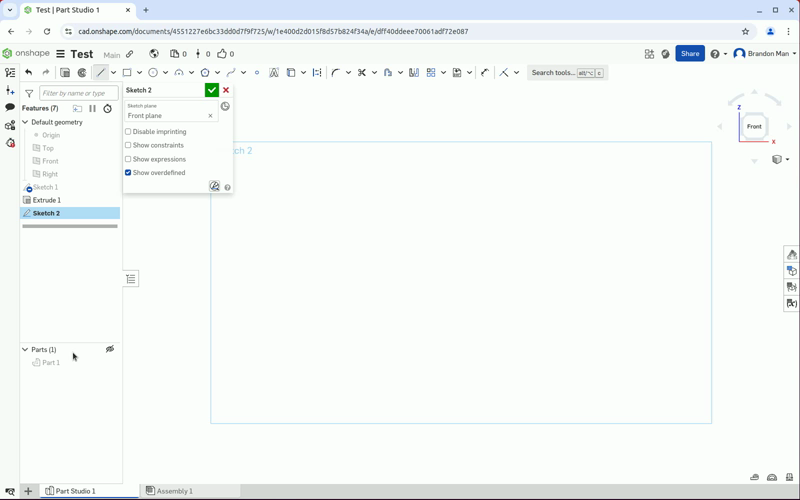
key_down(shift)
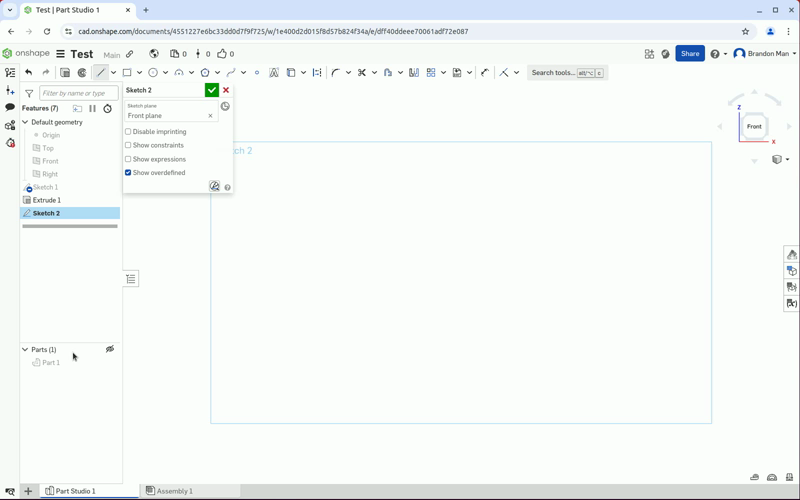
mouse_move(385, 264)
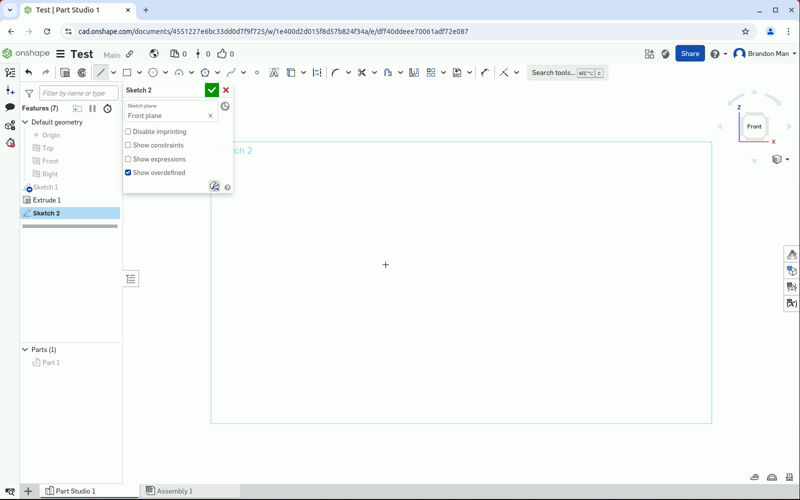
click(385, 264)
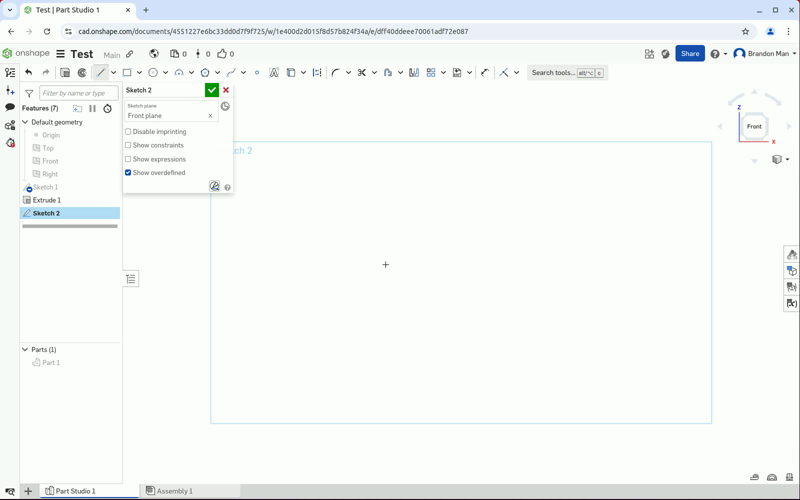
key_up(shift)
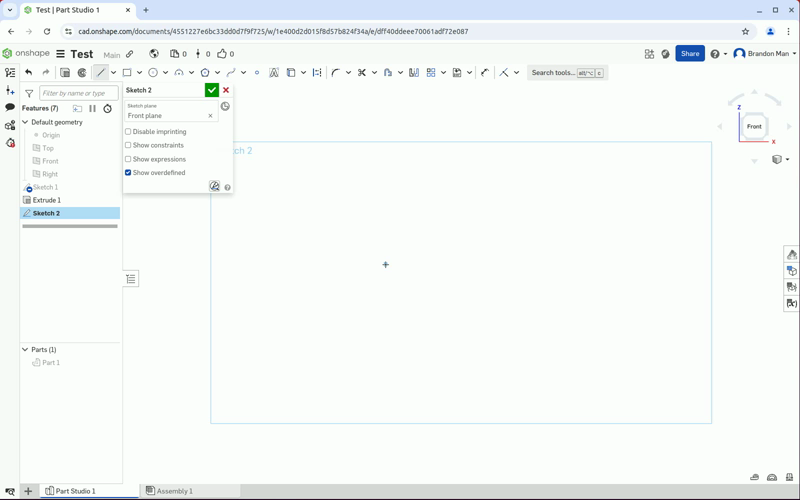
key_down(shift)
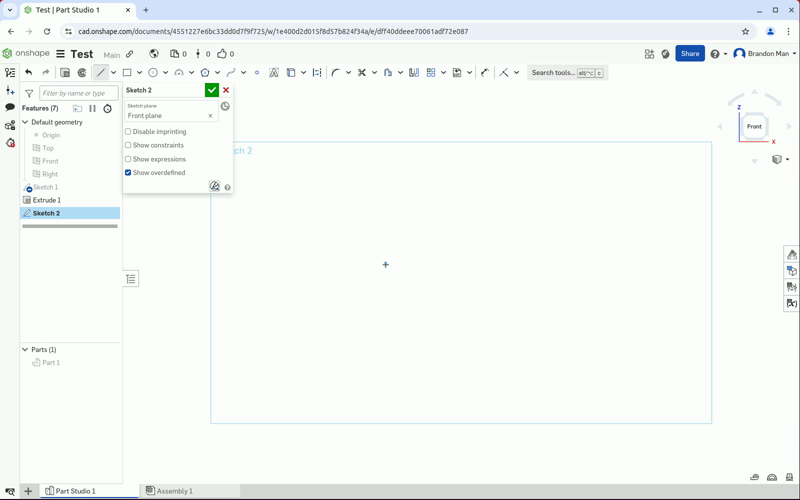
mouse_move(415, 264)
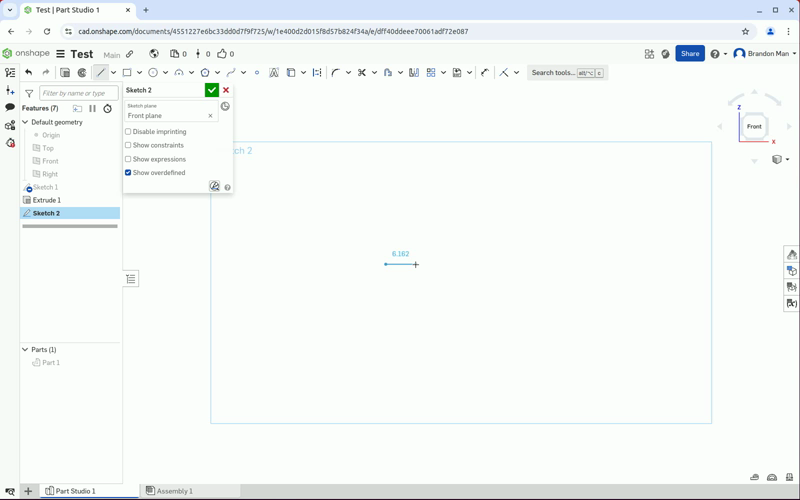
mouse_move(436, 264)
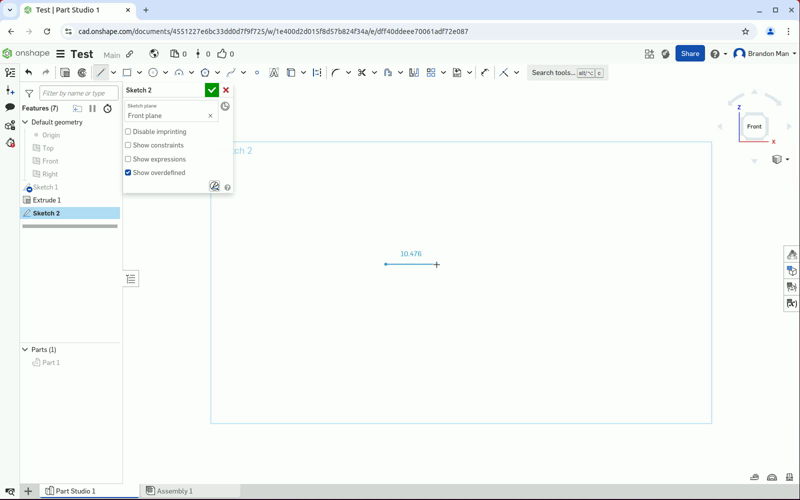
click(436, 264)
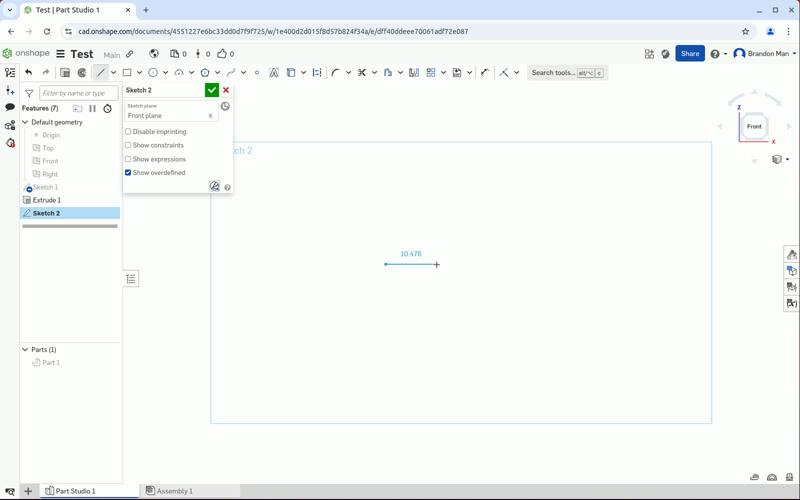
key_up(shift)
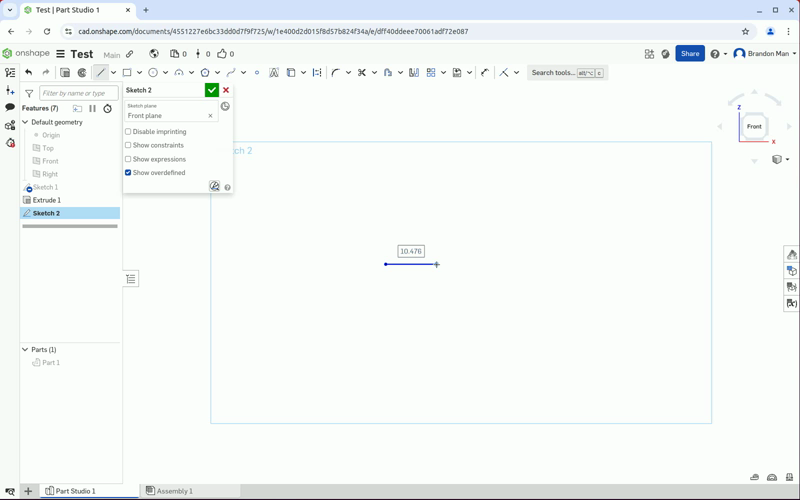
key_down(shift)
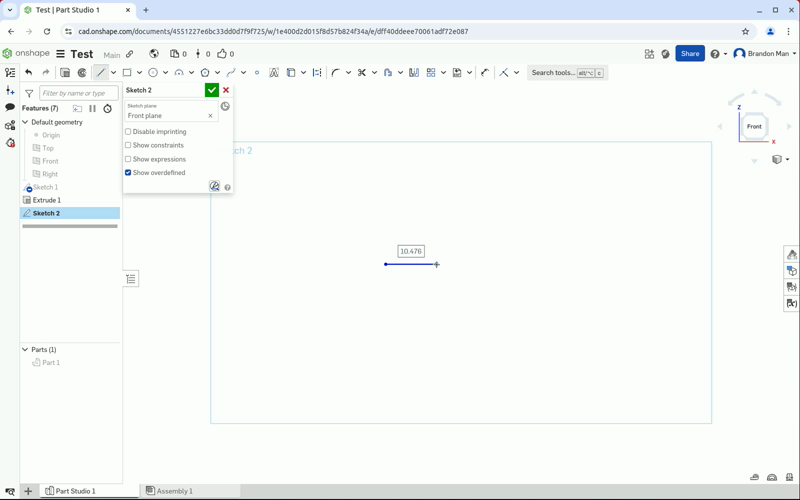
mouse_move(466, 264)
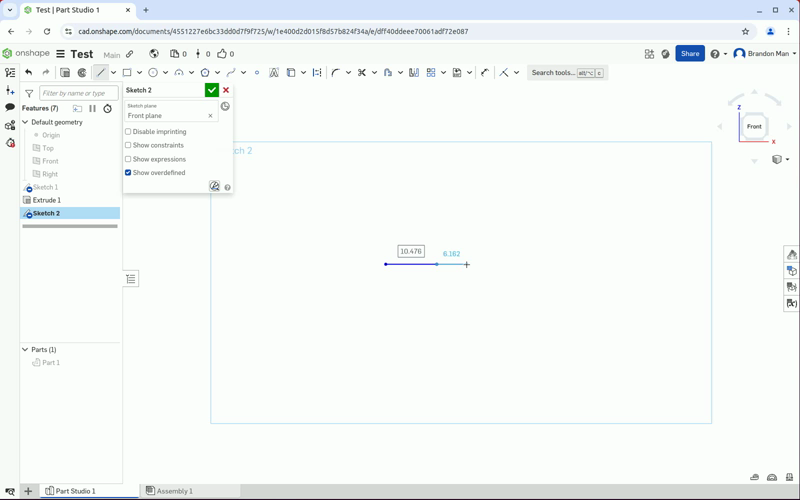
mouse_move(436, 244)
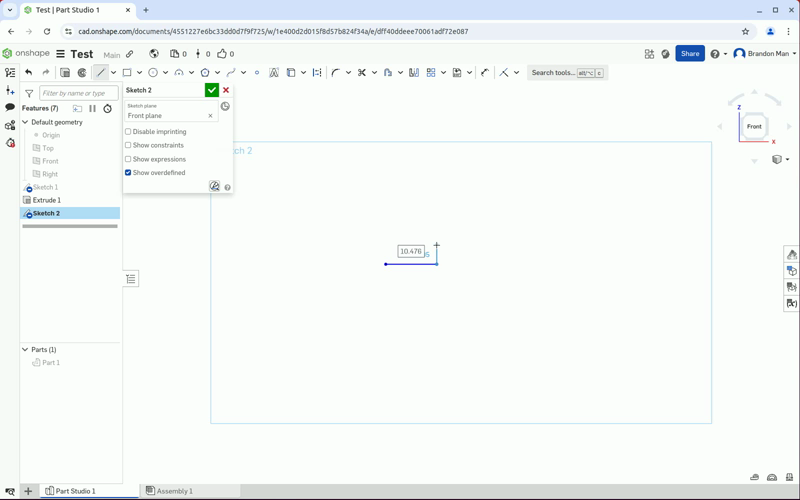
click(436, 244)
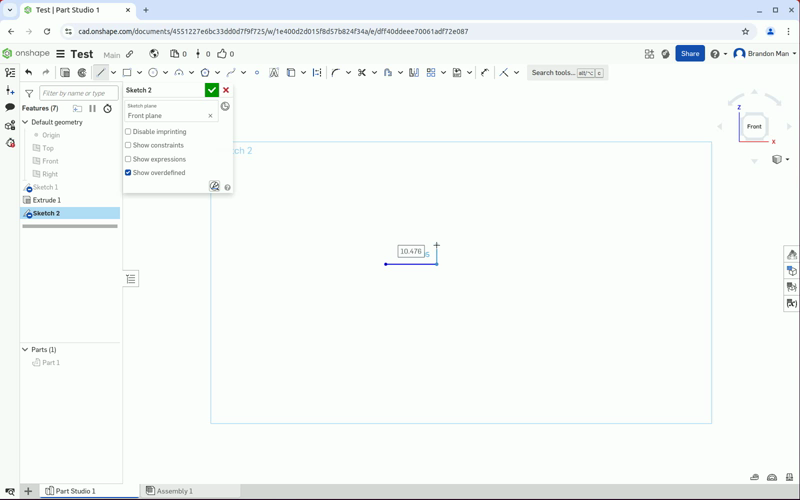
key_up(shift)
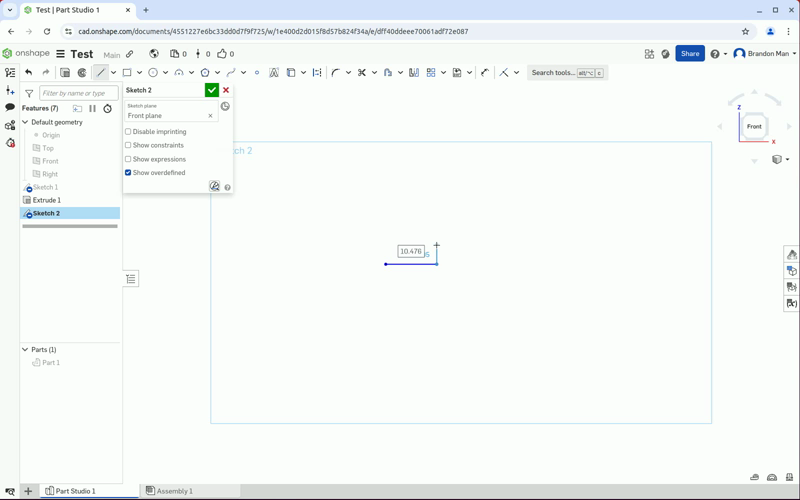
key_down(shift)
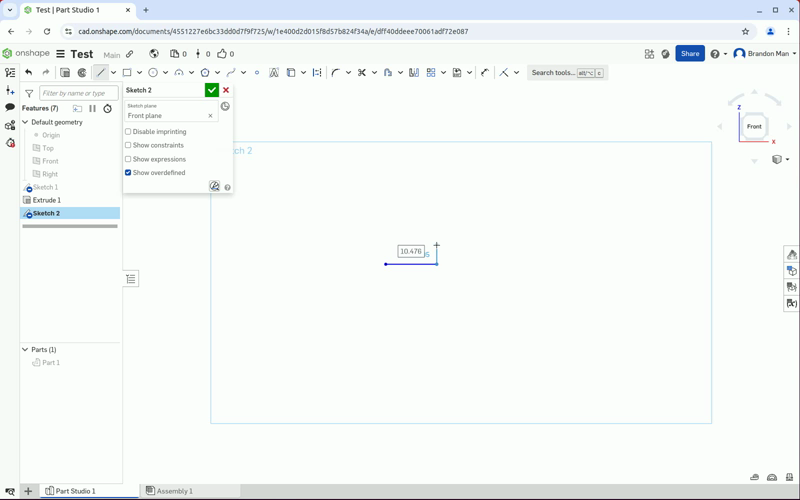
mouse_move(466, 244)
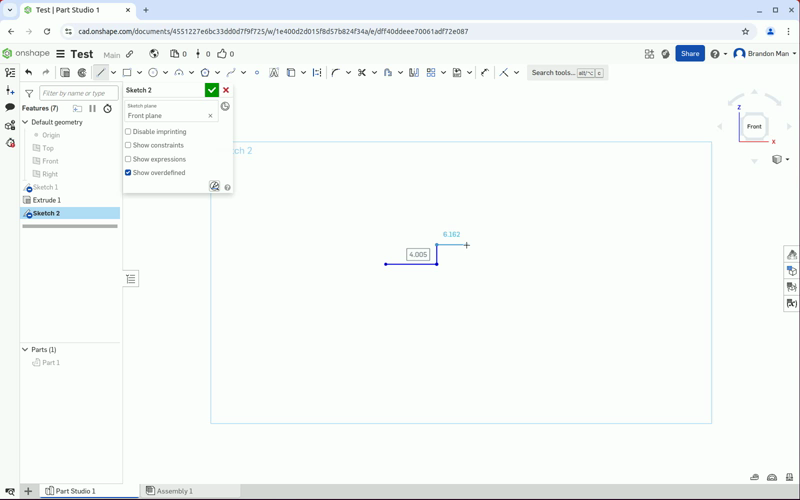
mouse_move(411, 225)
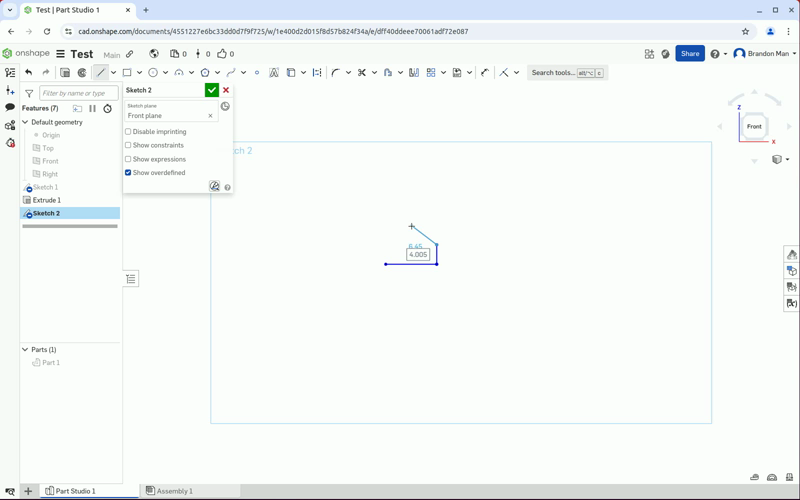
click(411, 225)
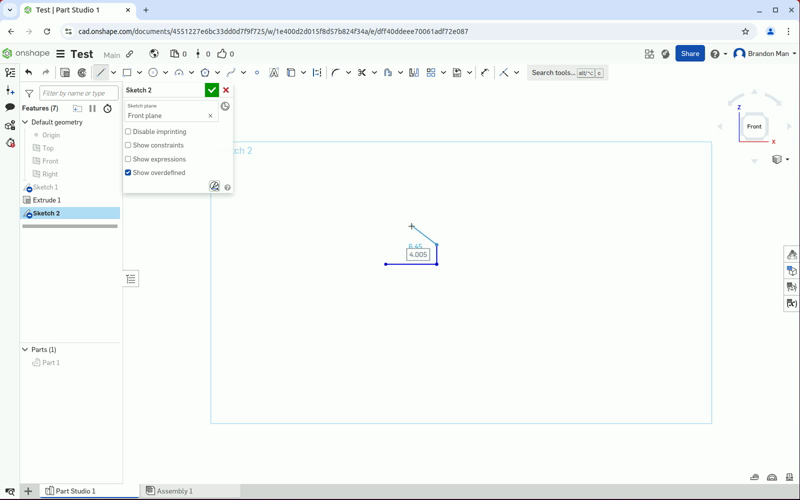
key_up(shift)
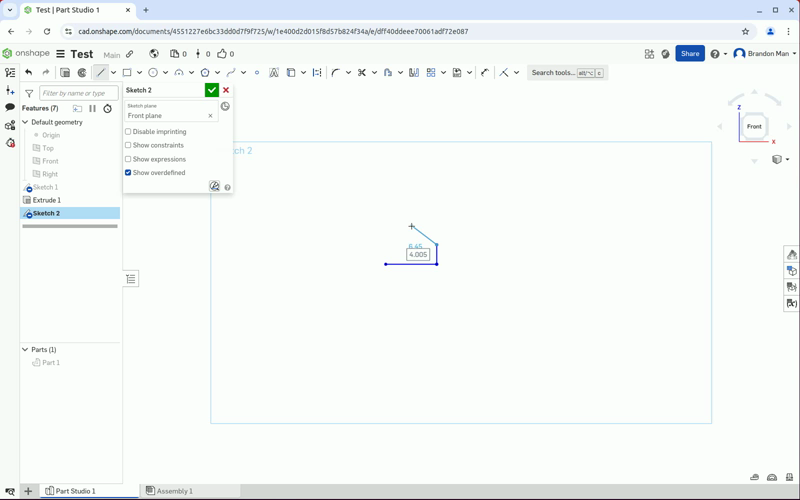
key_down(shift)
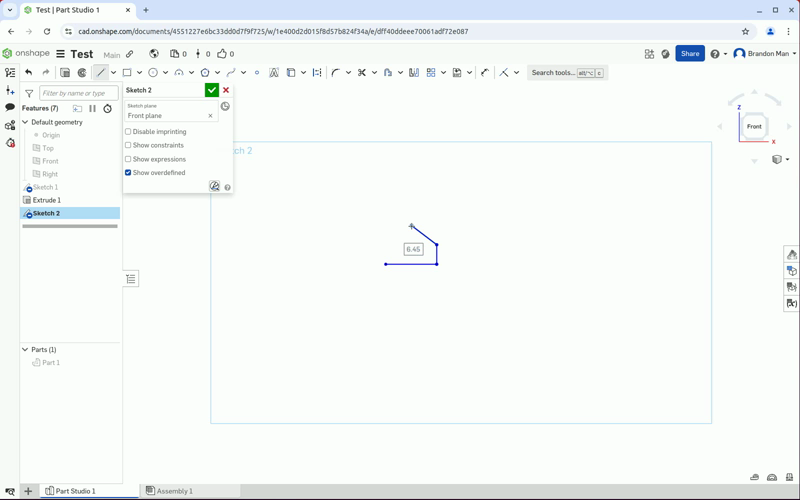
mouse_move(441, 225)
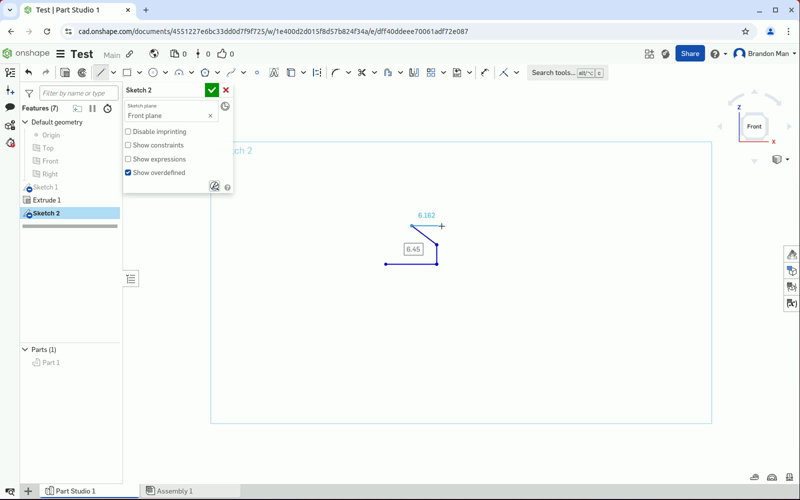
mouse_move(385, 225)
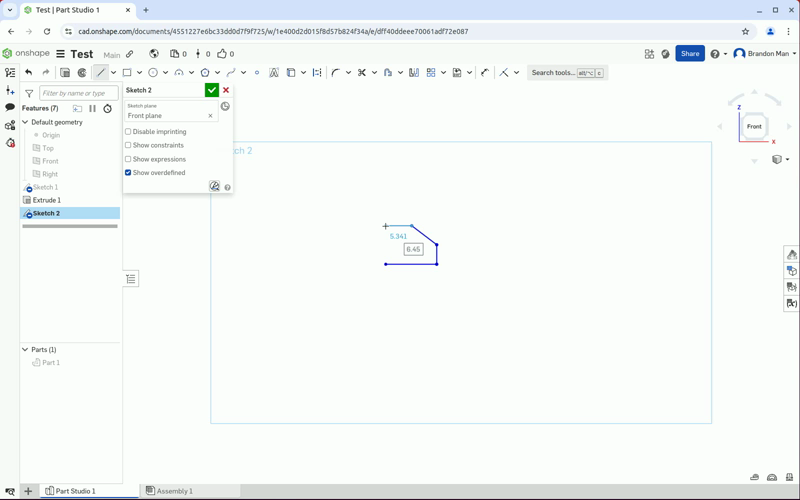
click(385, 225)
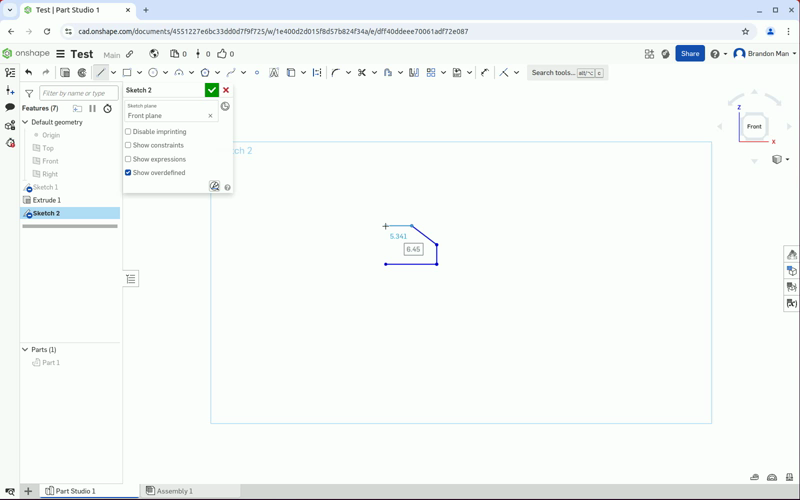
key_up(shift)
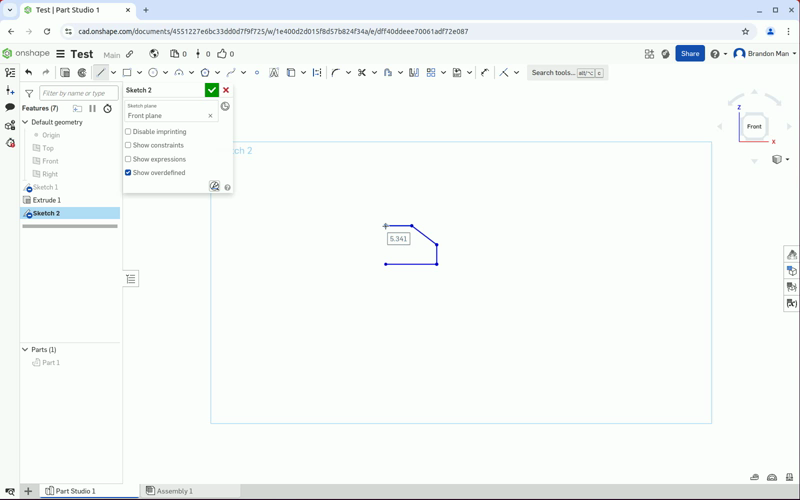
mouse_move(415, 225)
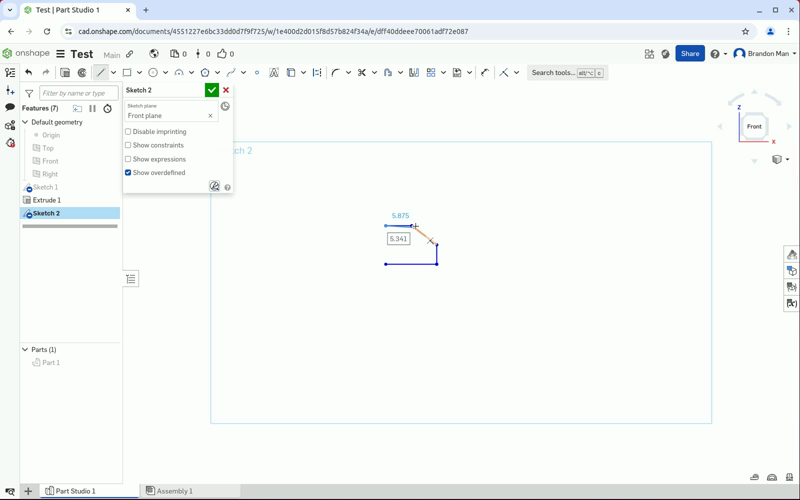
key_down(shift)
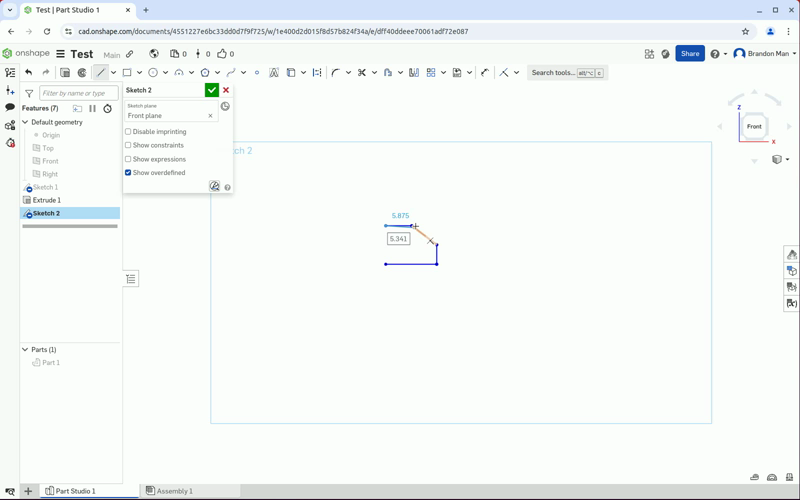
mouse_move(385, 264)
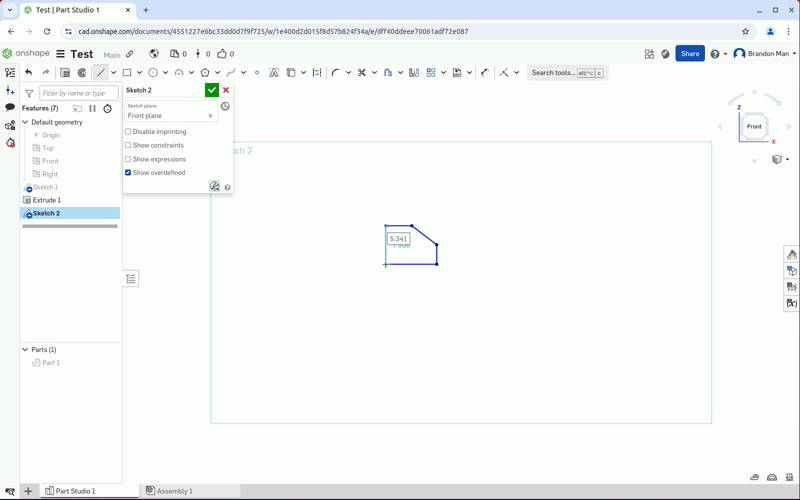
key_up(shift)
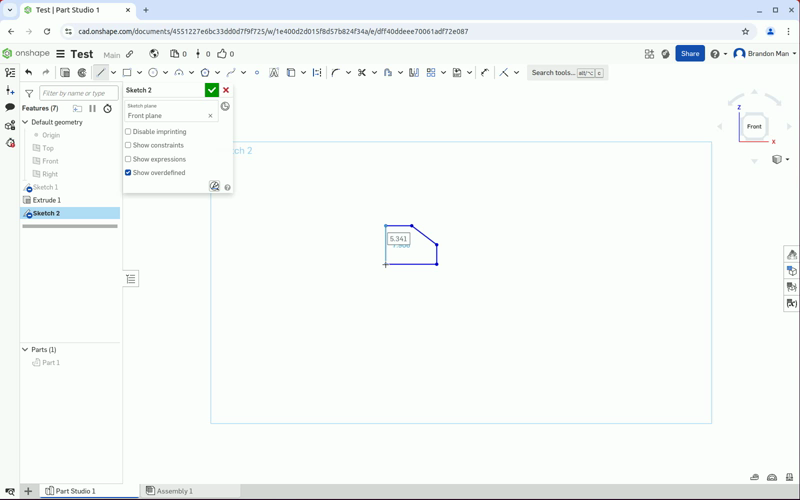
click(385, 264)
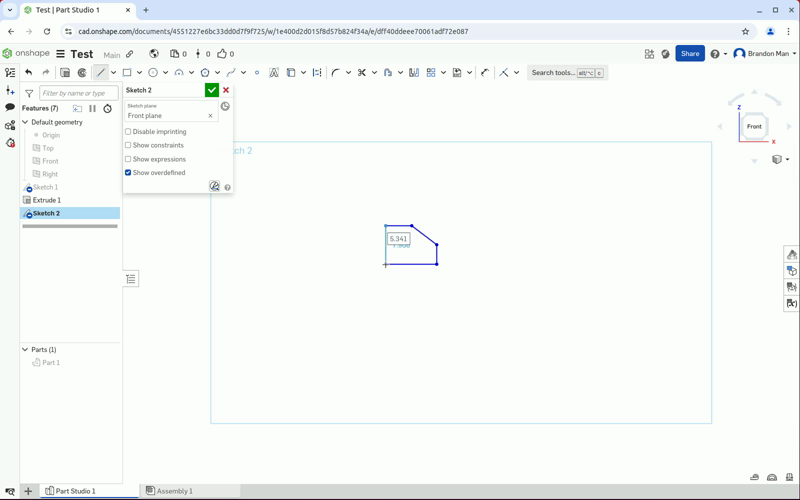
key(esc)
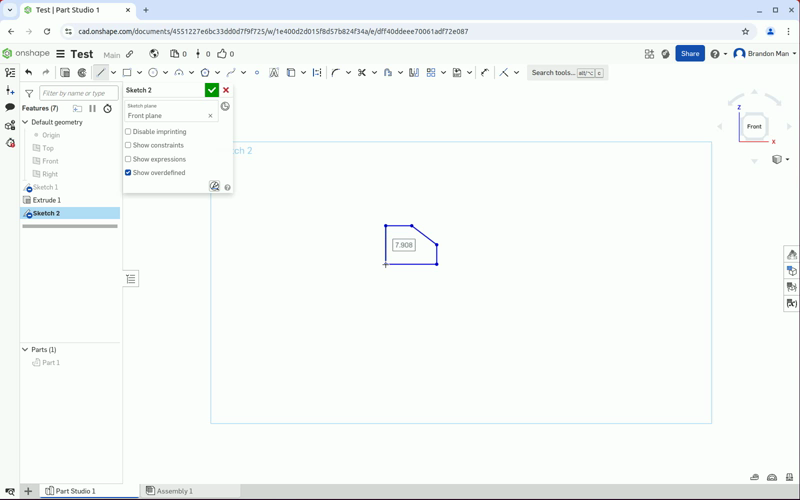
mouse_move(398, 230)
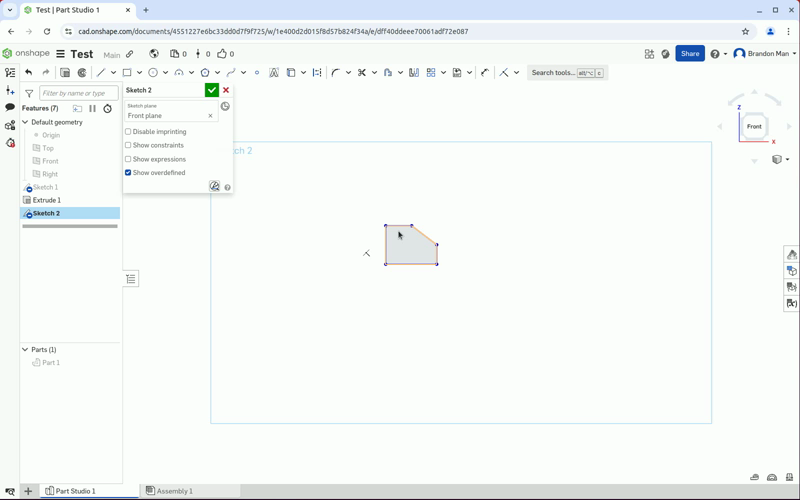
scroll(6)
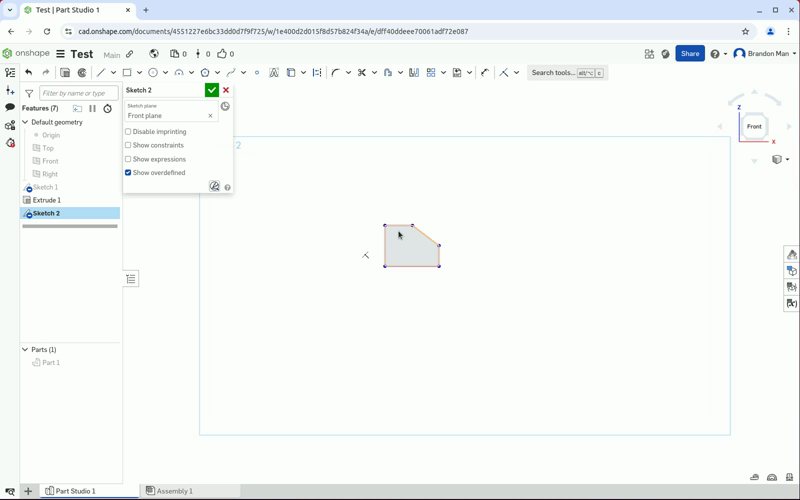
scroll(6)
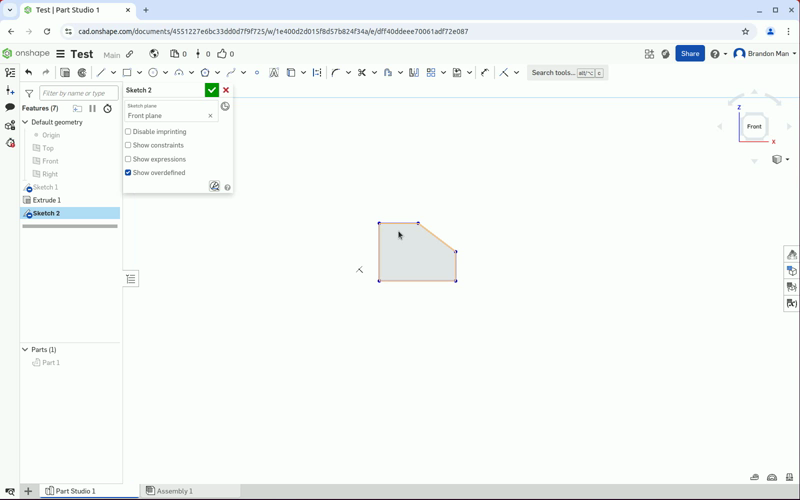
scroll(6)
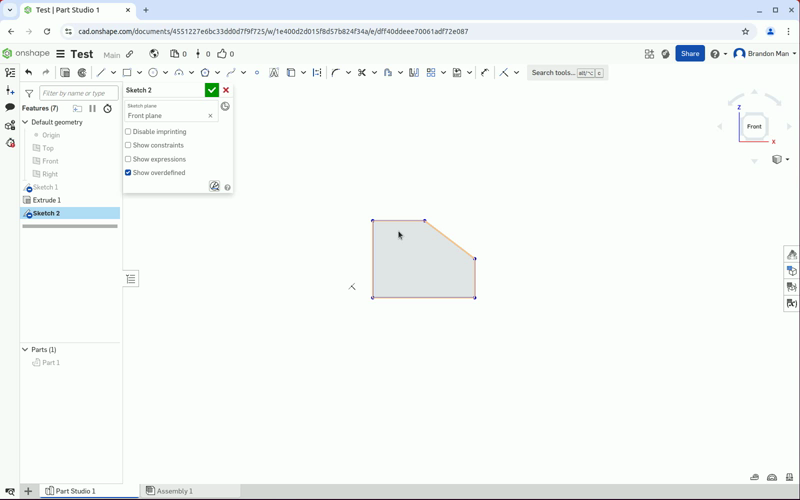
scroll(6)
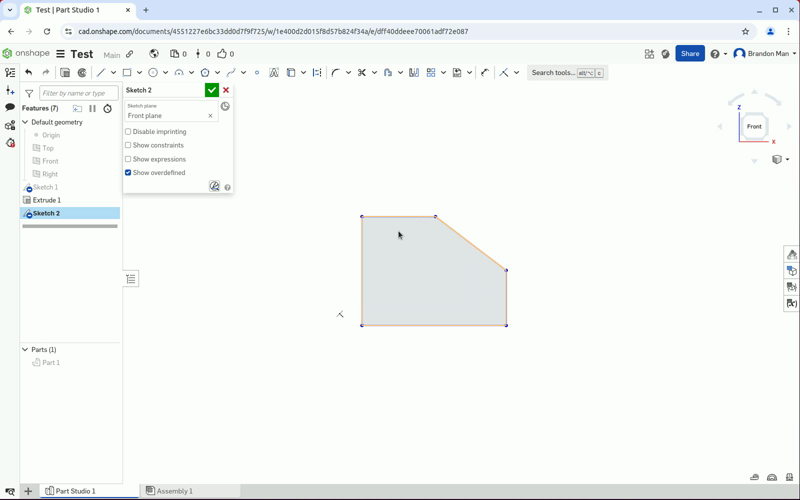
scroll(6)
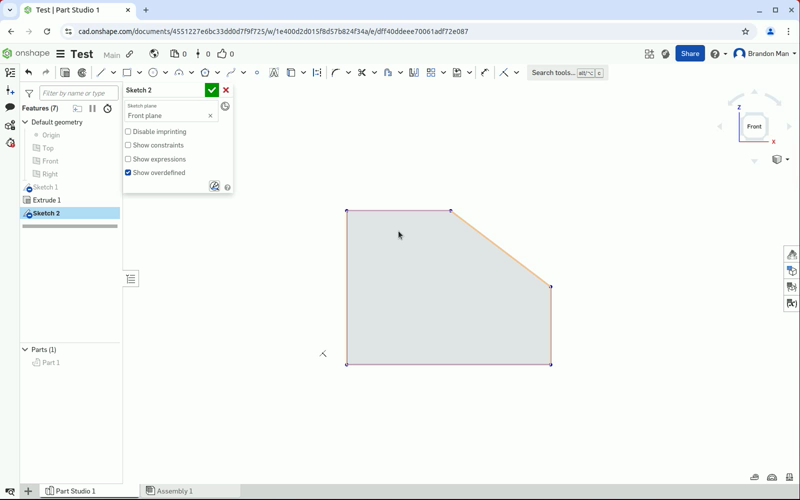
scroll(6)
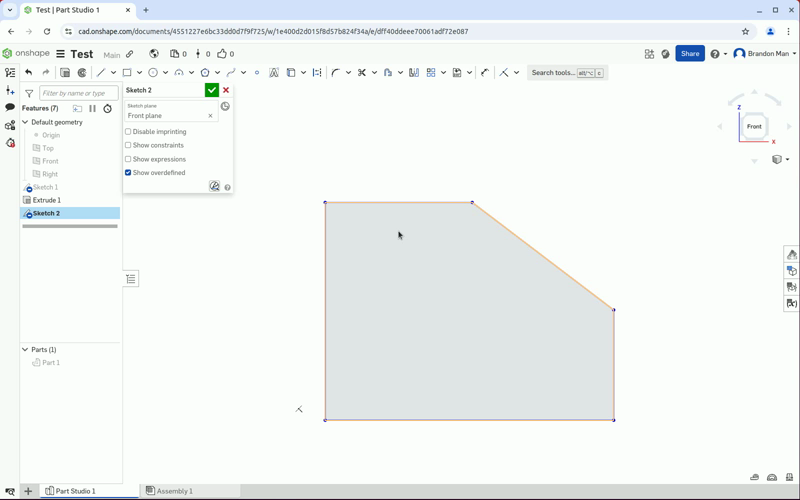
scroll(6)
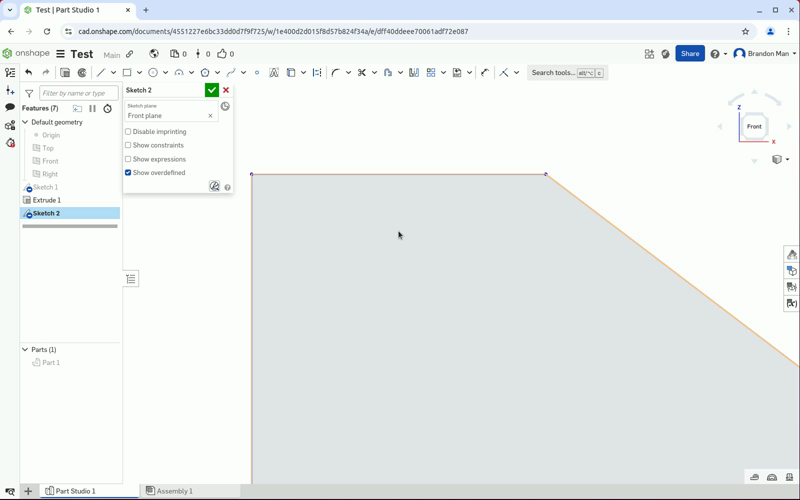
click(398, 230)
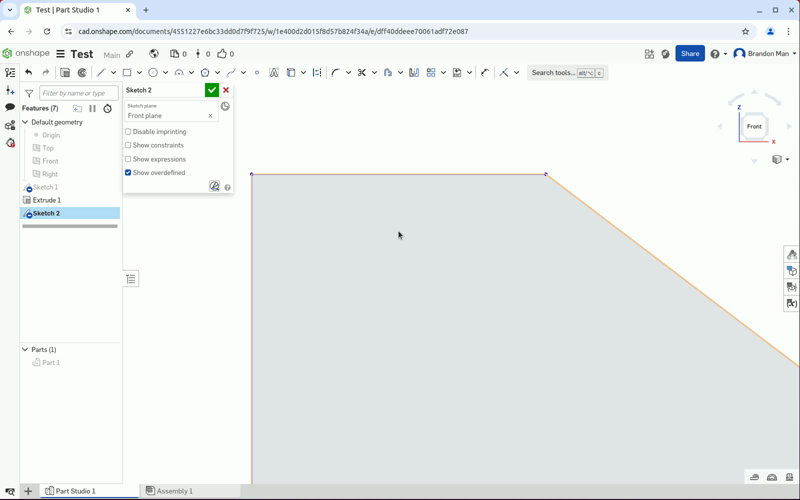
scroll(-6)
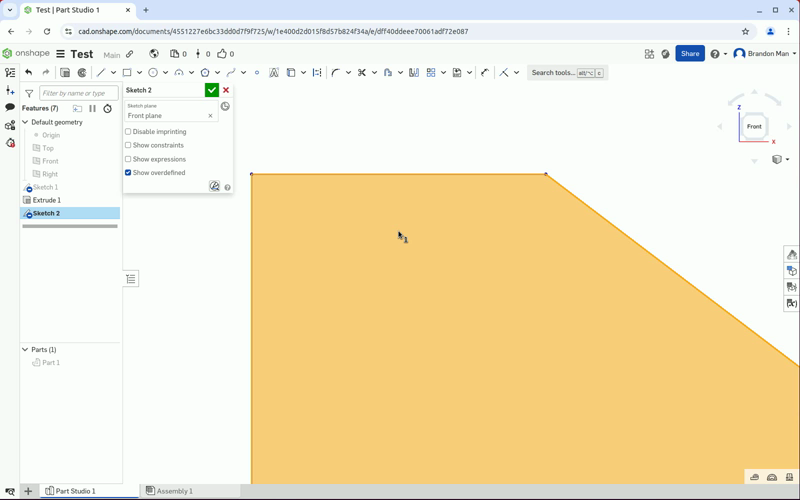
scroll(-6)
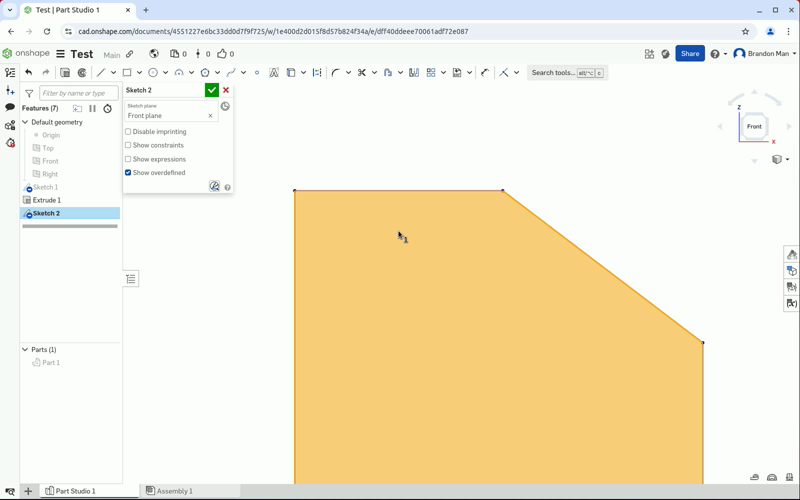
scroll(-6)
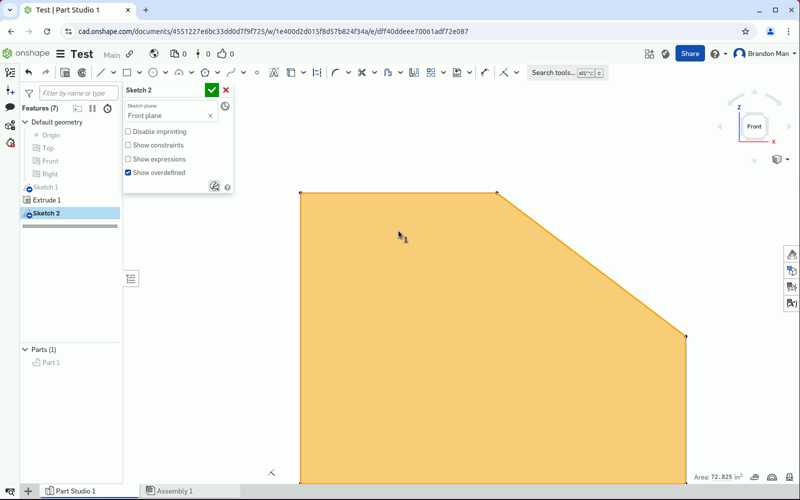
scroll(-6)
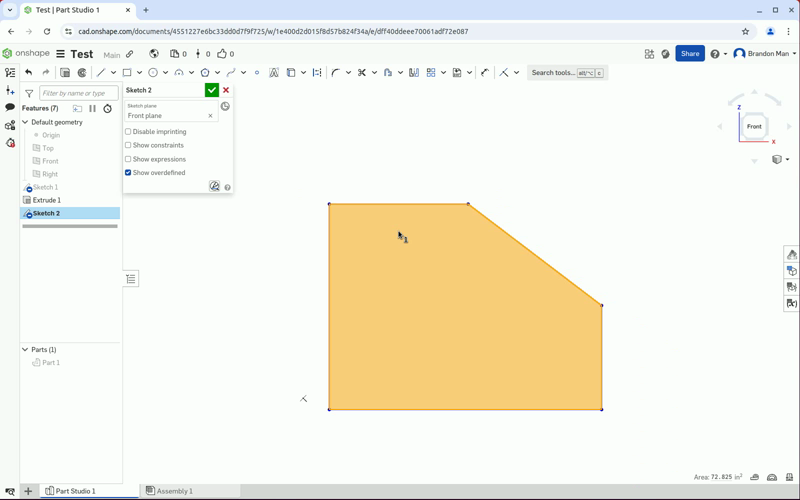
scroll(-6)
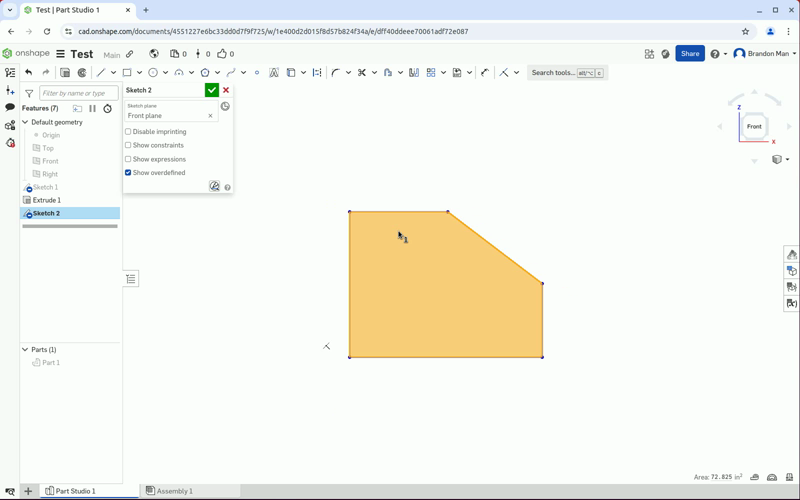
scroll(-6)
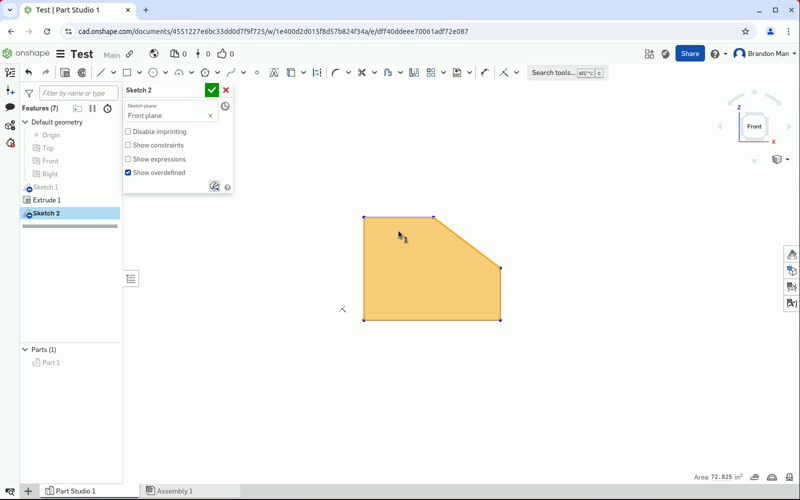
scroll(-6)
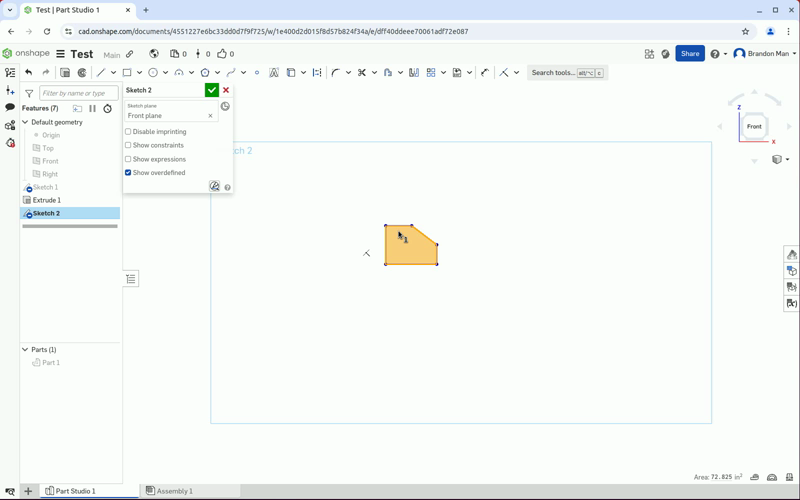
mouse_move(73, 352)
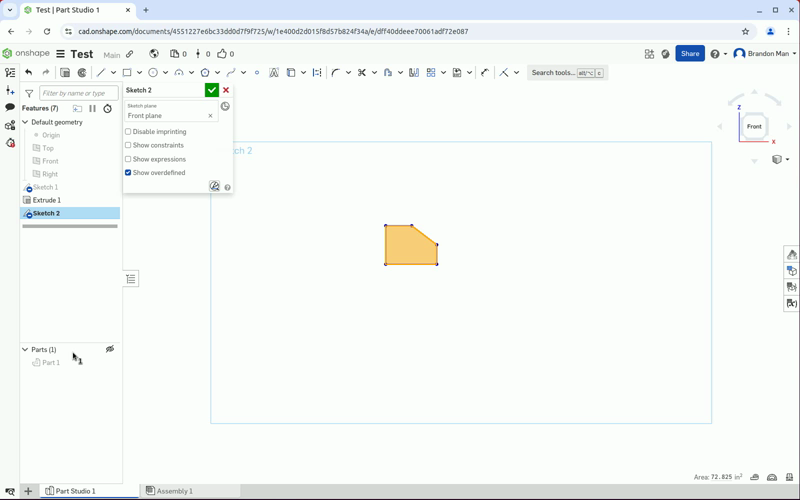
key(shift+y)
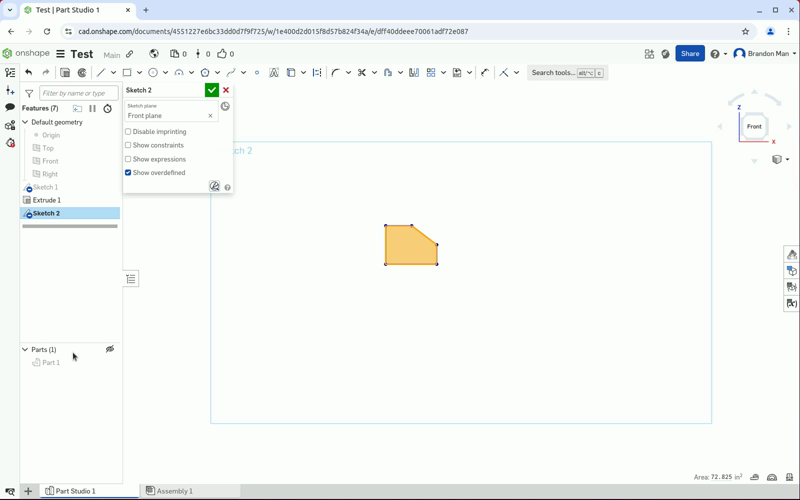
key(shift+e)
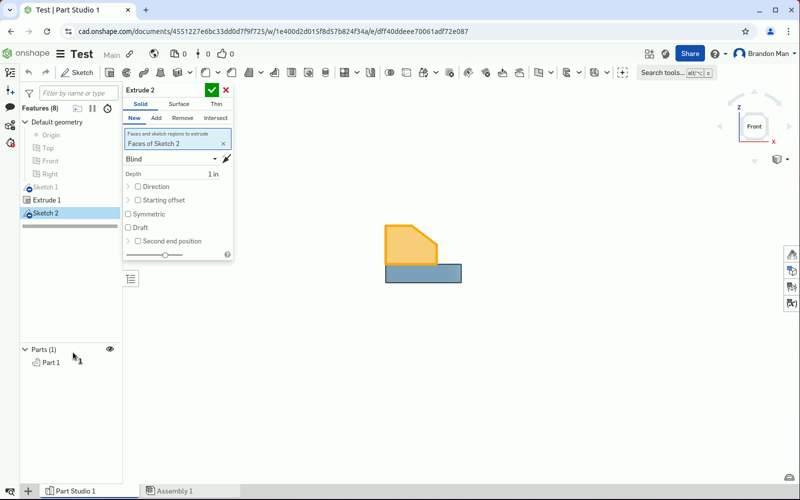
mouse_move(143, 106)
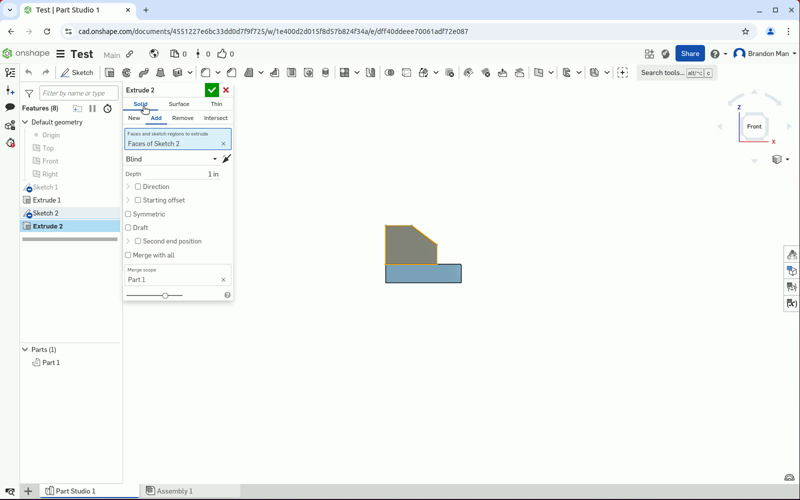
click(143, 106)
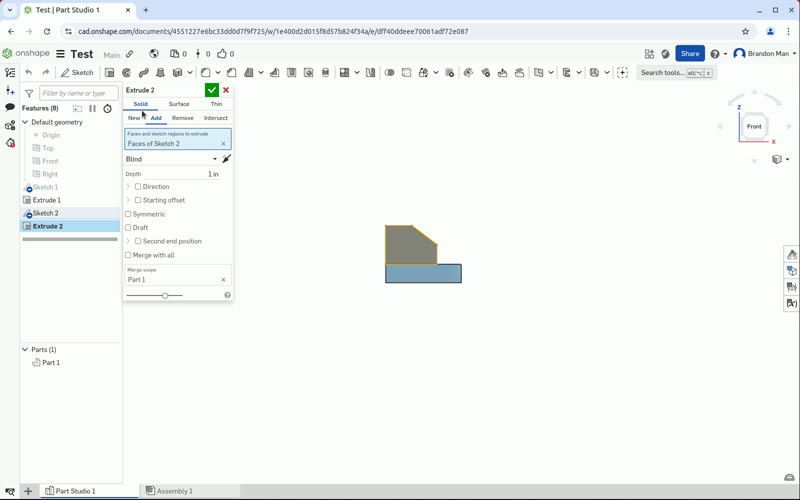
mouse_move(137, 120)
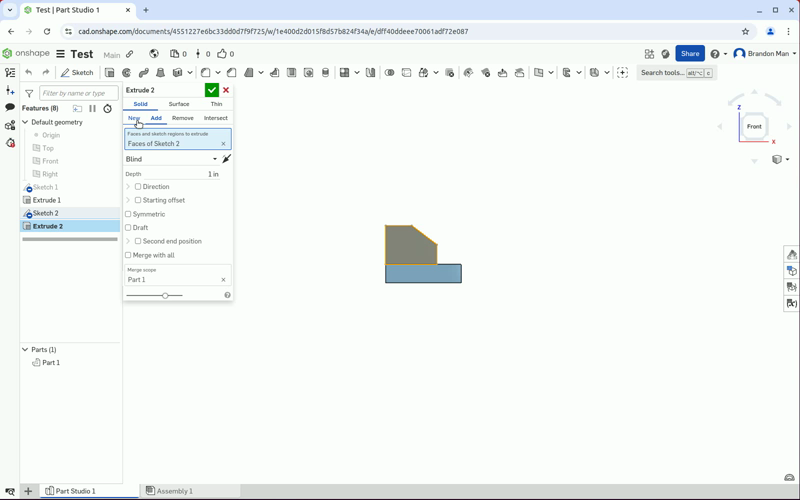
click(137, 120)
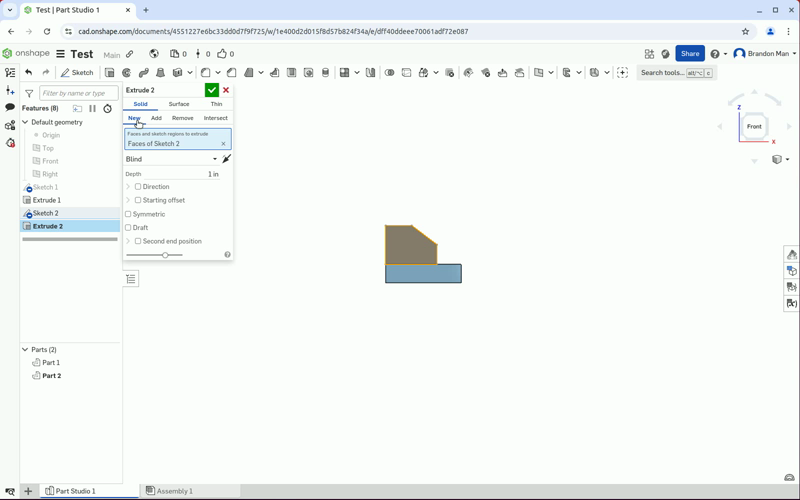
key(tab, 4)
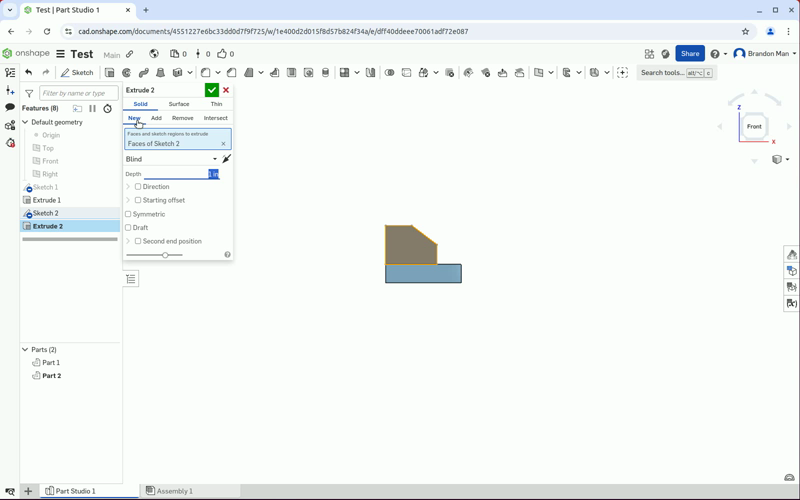
text(15.405)
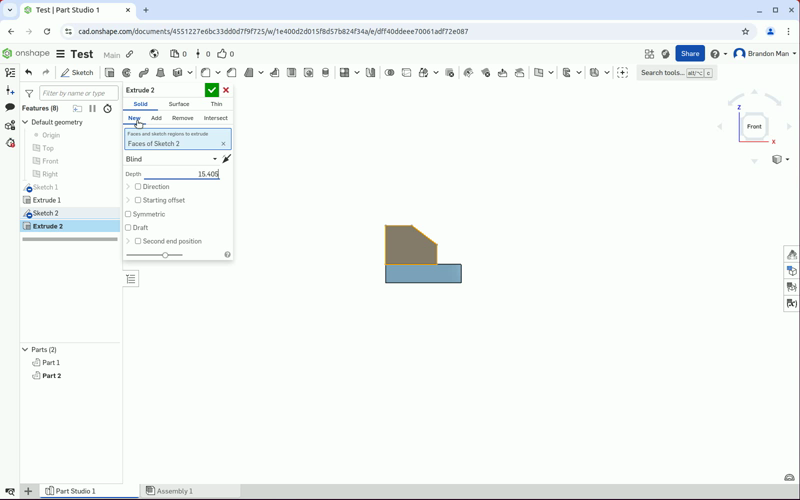
key(enter)
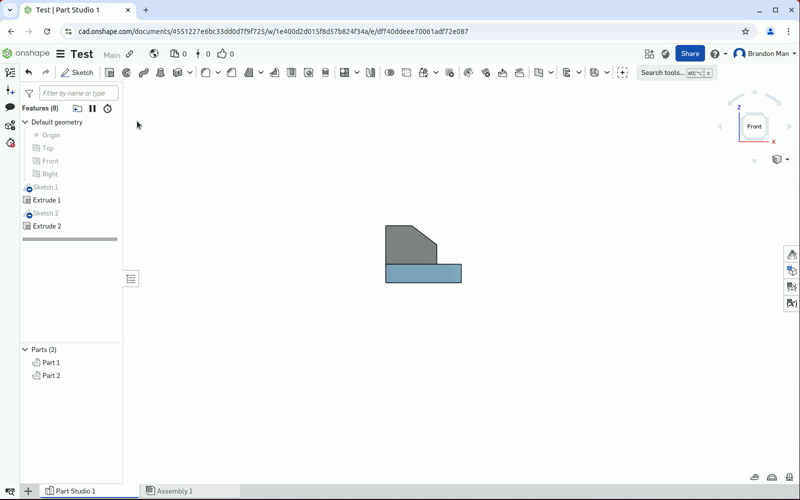
key(shift+h)
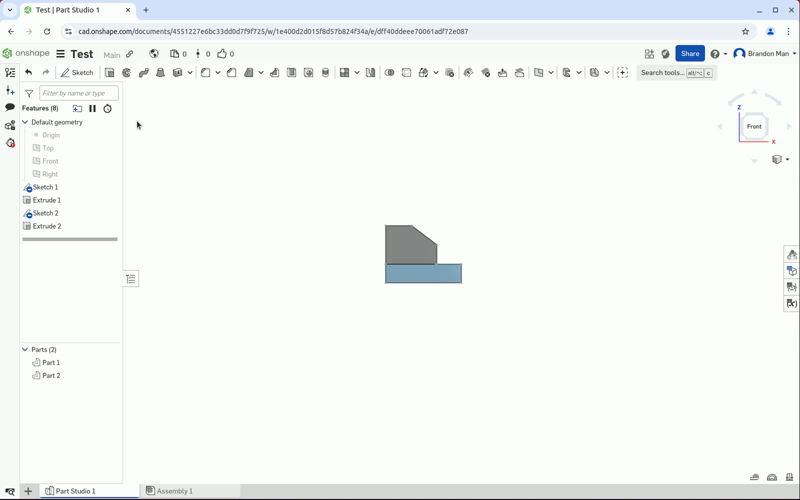
key(shift+h)
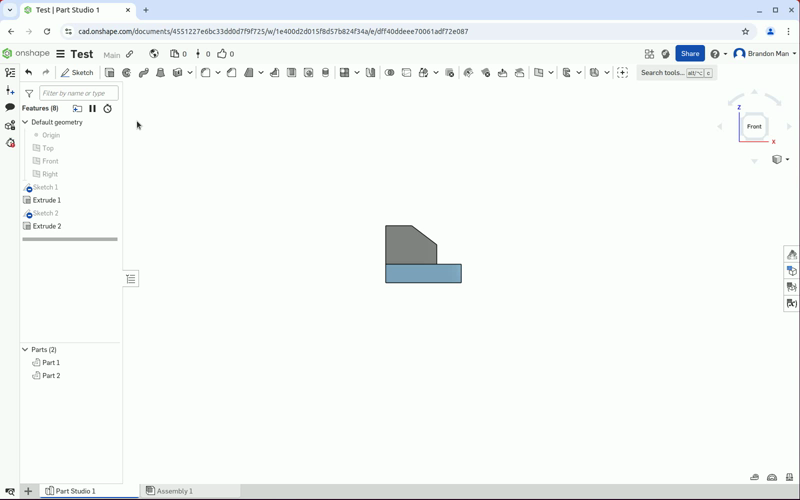
mouse_move(73, 189)
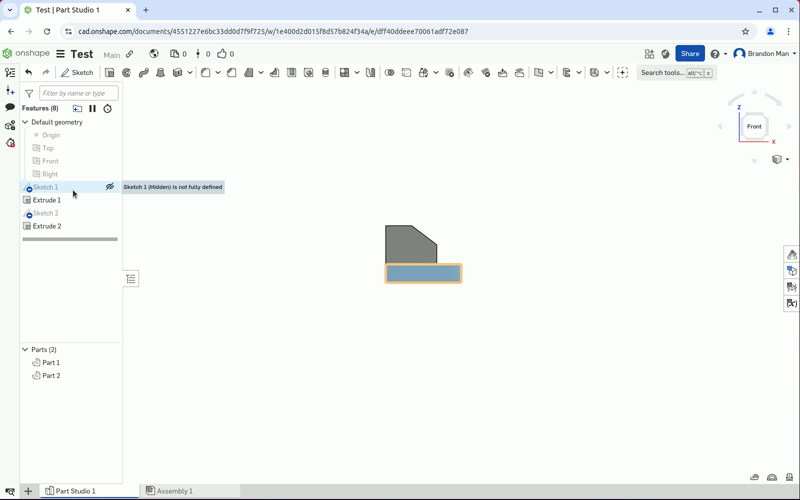
click(73, 189)
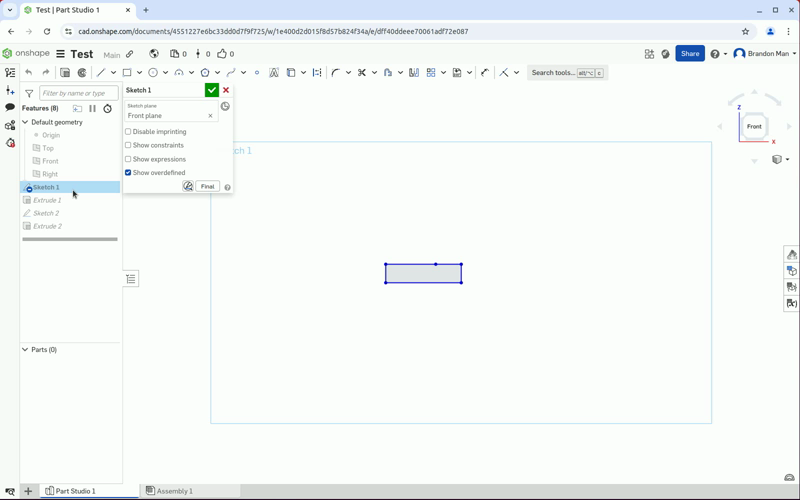
mouse_move(229, 92)
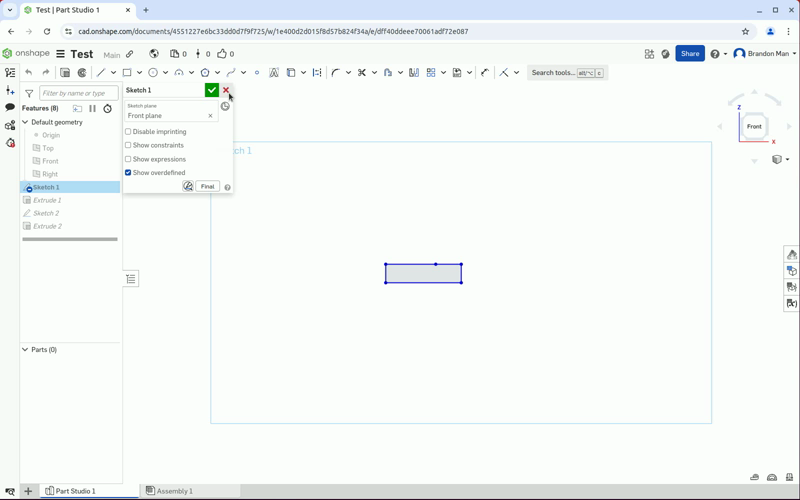
click(229, 92)
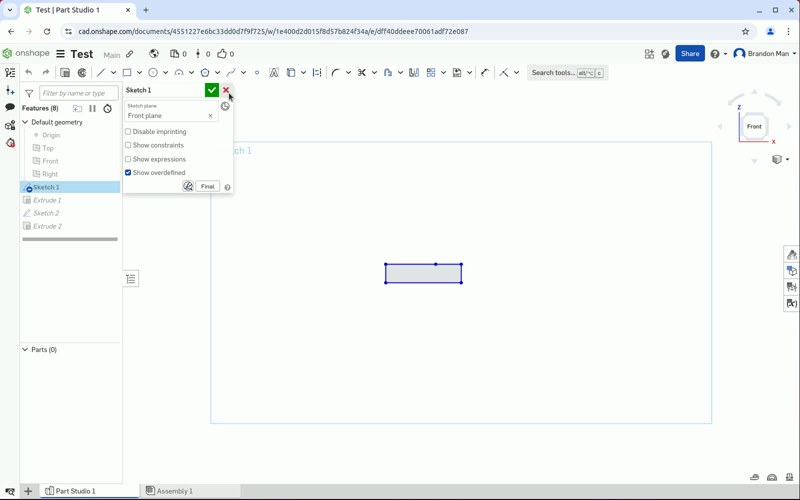
key(shift+s)
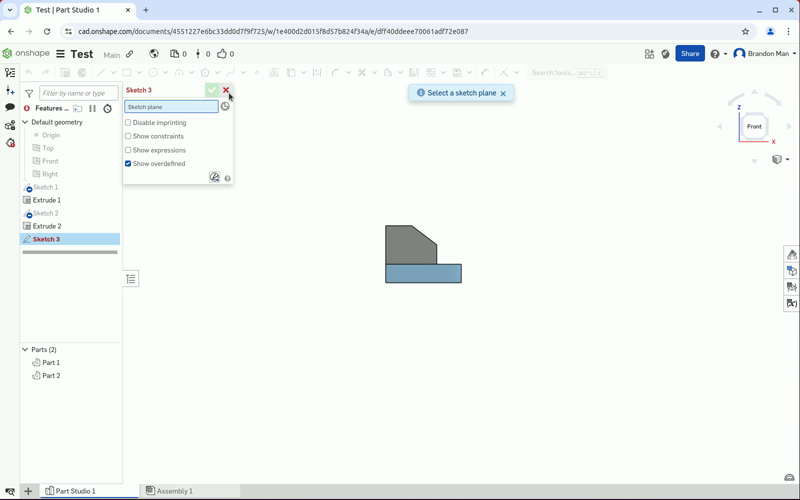
mouse_move(73, 163)
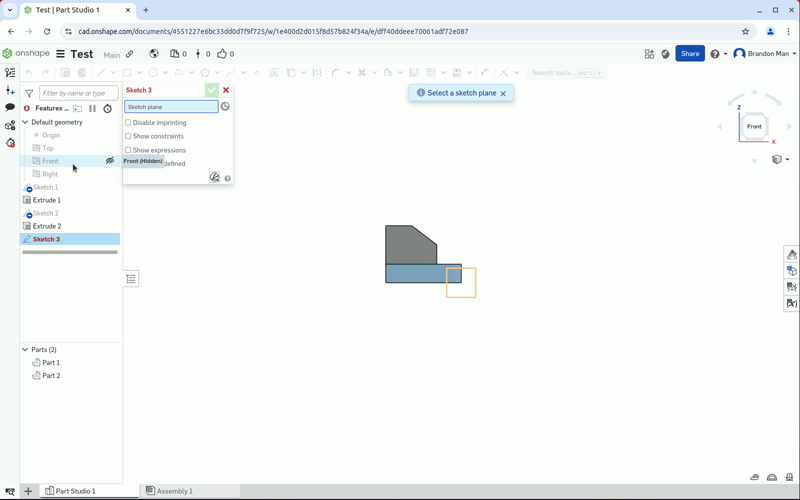
click(73, 163)
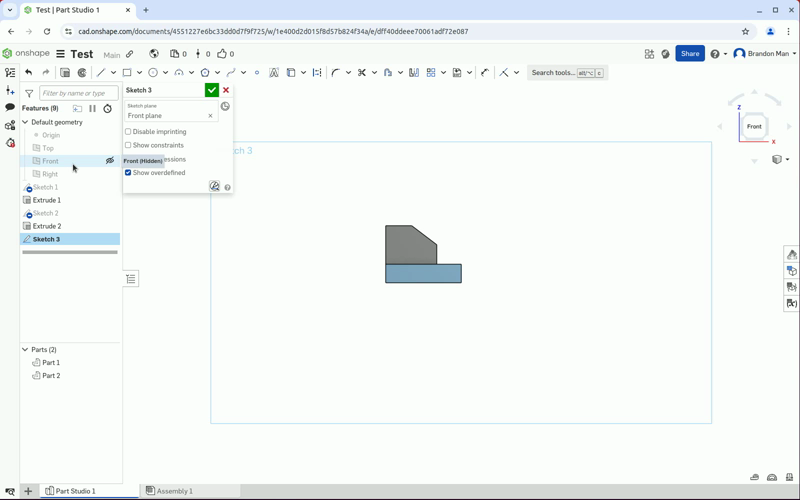
mouse_move(73, 352)
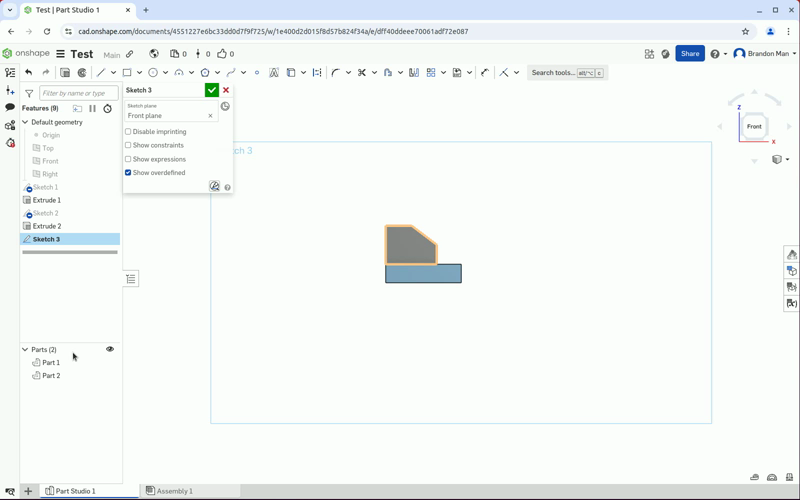
key(y)
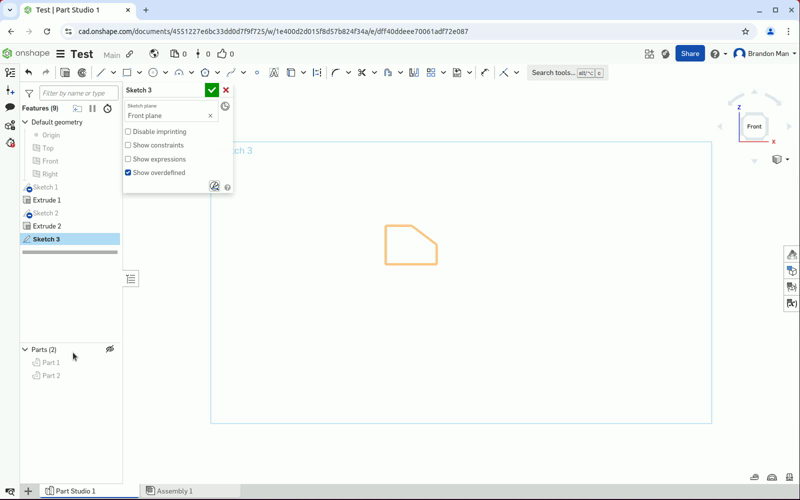
key(l)
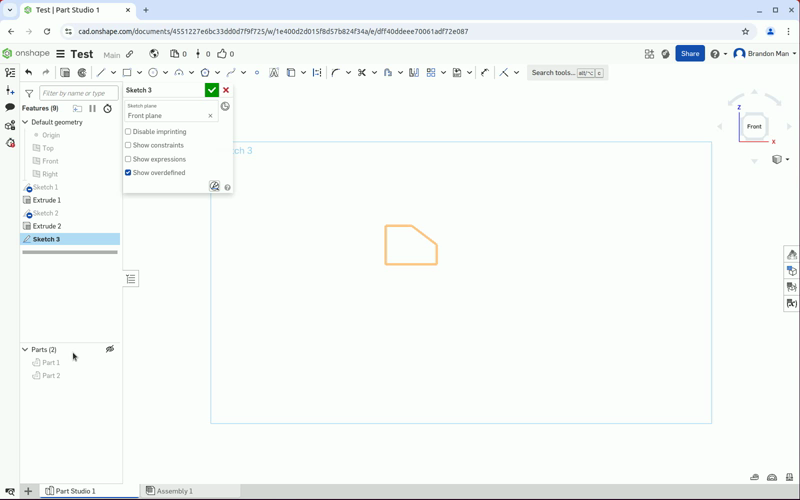
key_down(shift)
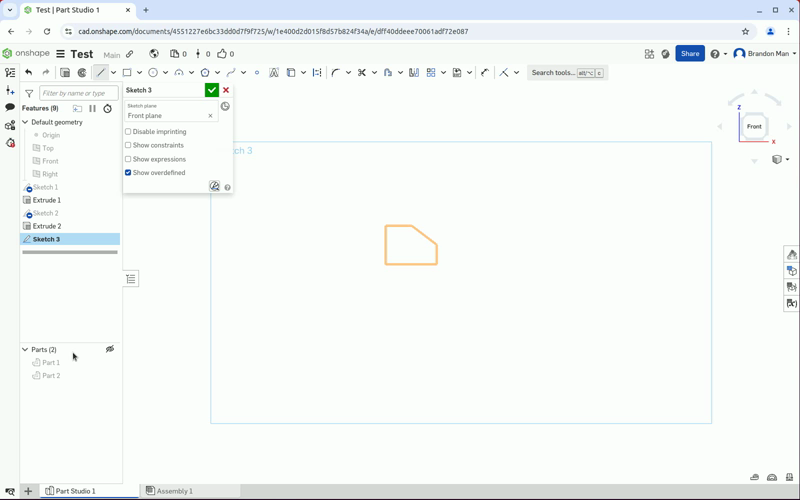
mouse_move(436, 264)
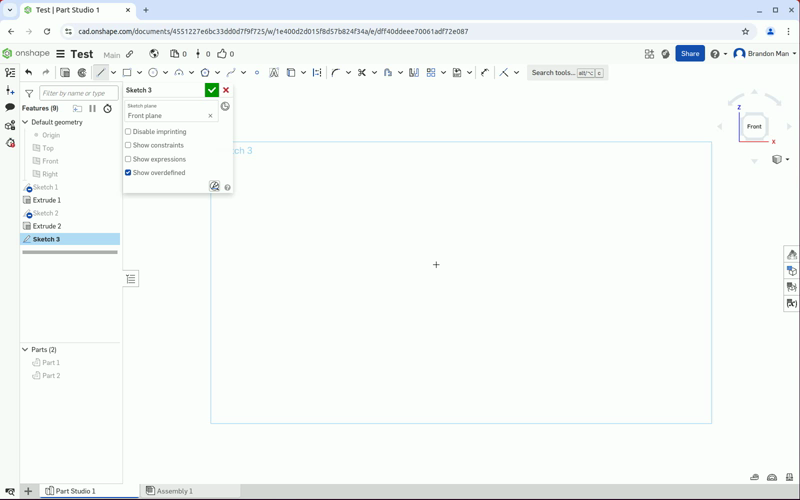
click(436, 264)
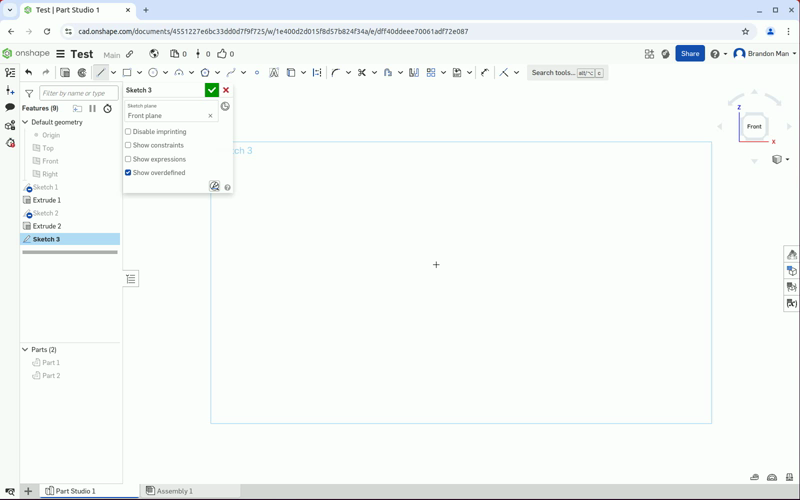
key_up(shift)
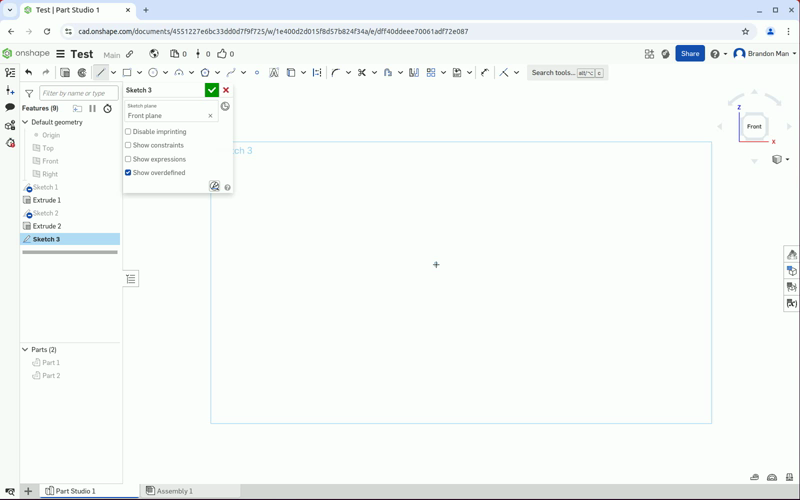
key_down(shift)
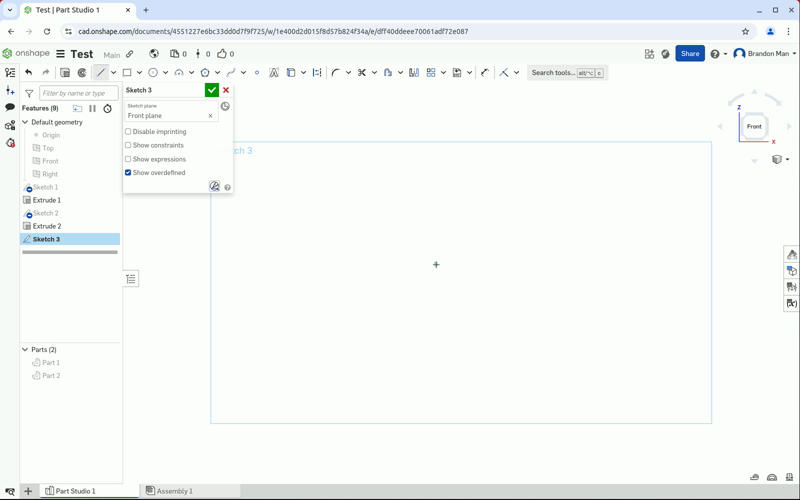
mouse_move(466, 264)
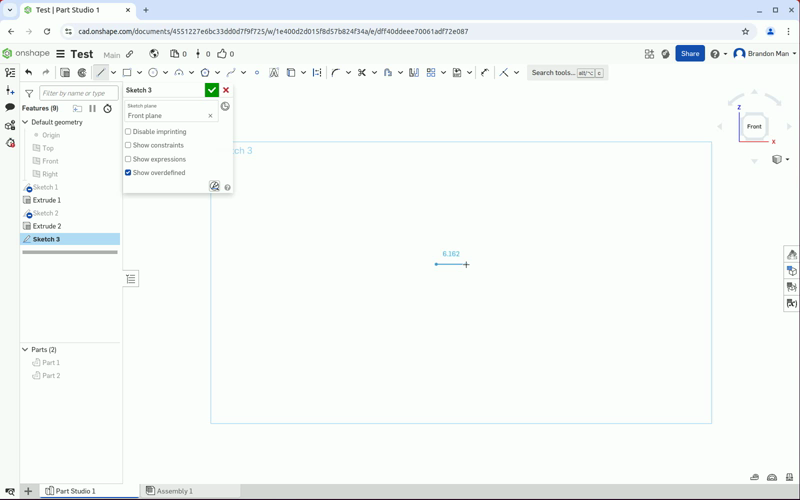
mouse_move(461, 264)
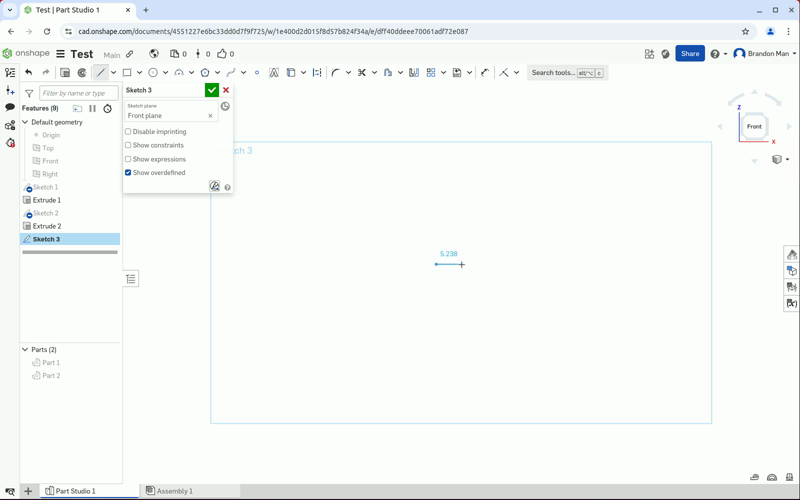
click(461, 264)
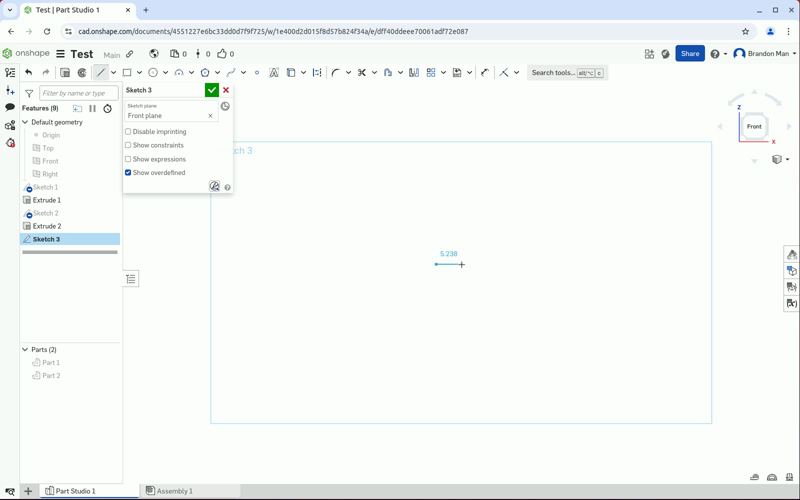
key_up(shift)
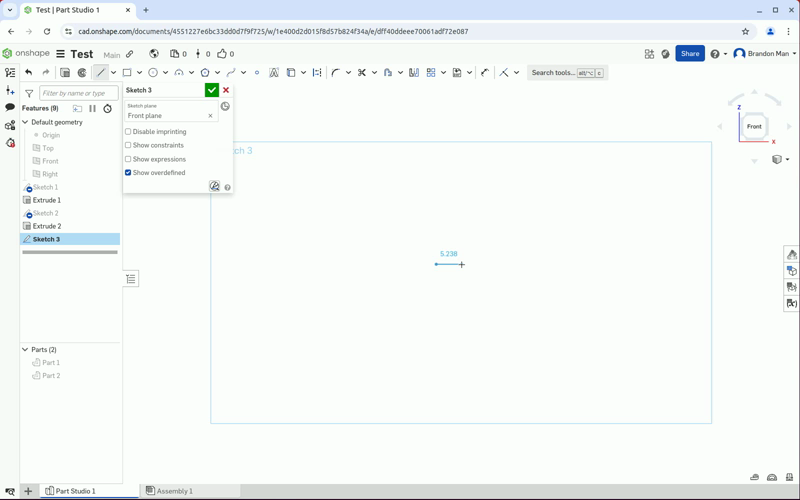
key_down(shift)
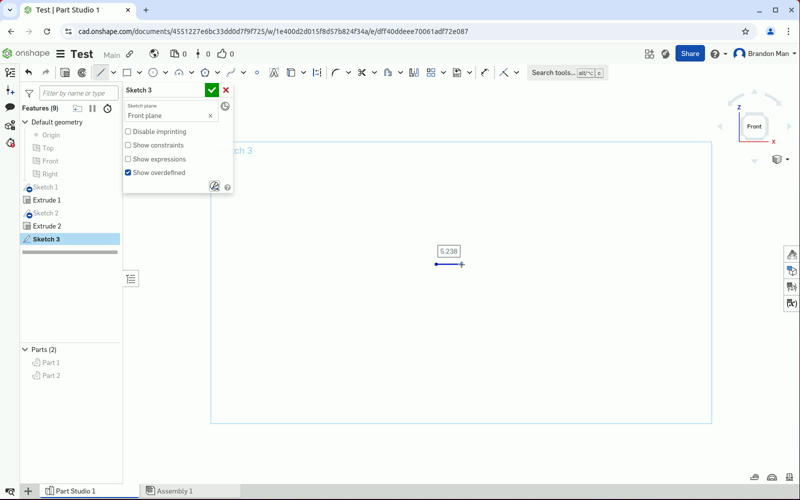
mouse_move(491, 264)
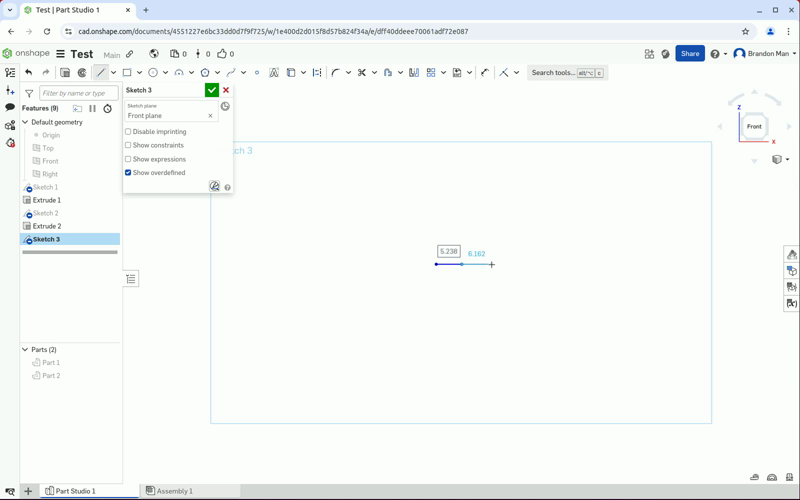
mouse_move(436, 245)
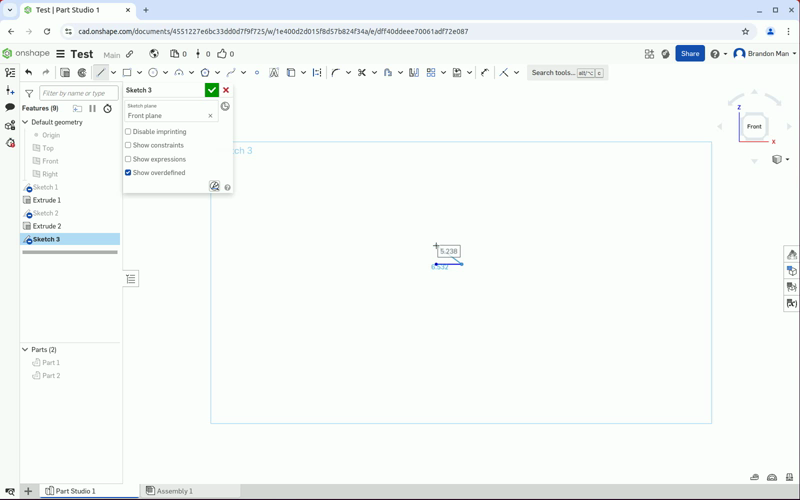
click(436, 245)
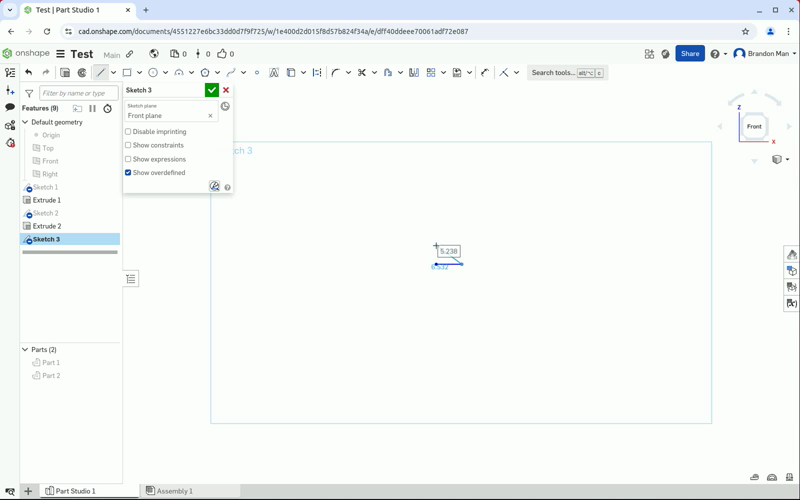
key_up(shift)
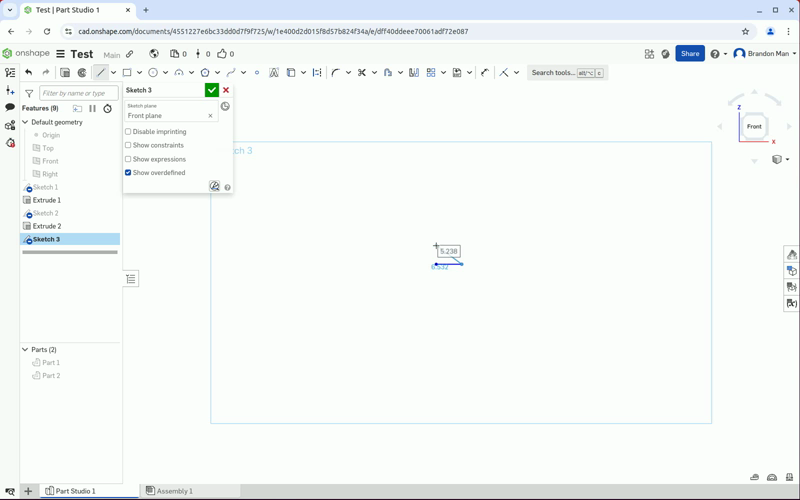
mouse_move(466, 245)
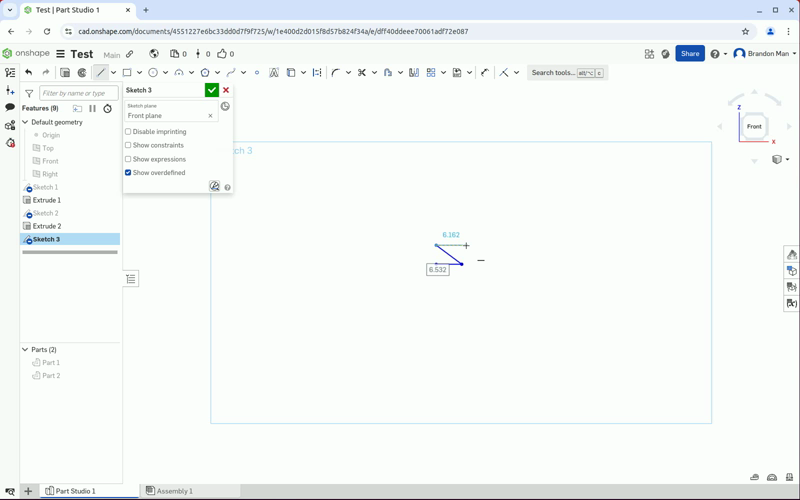
key_down(shift)
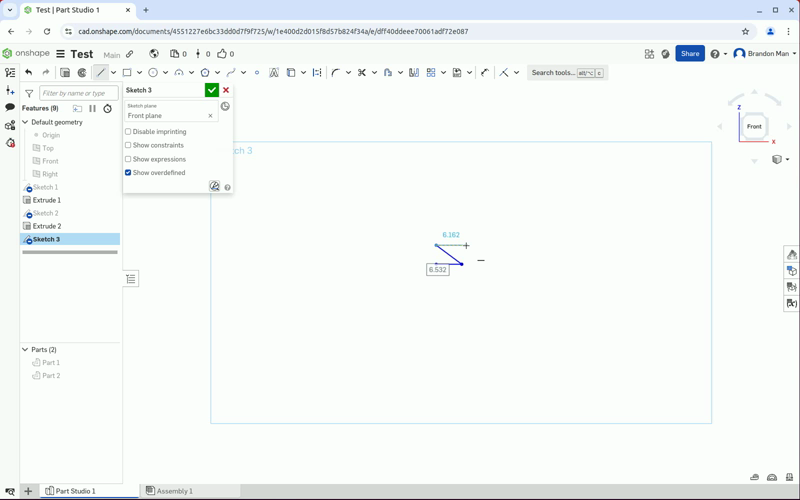
mouse_move(436, 264)
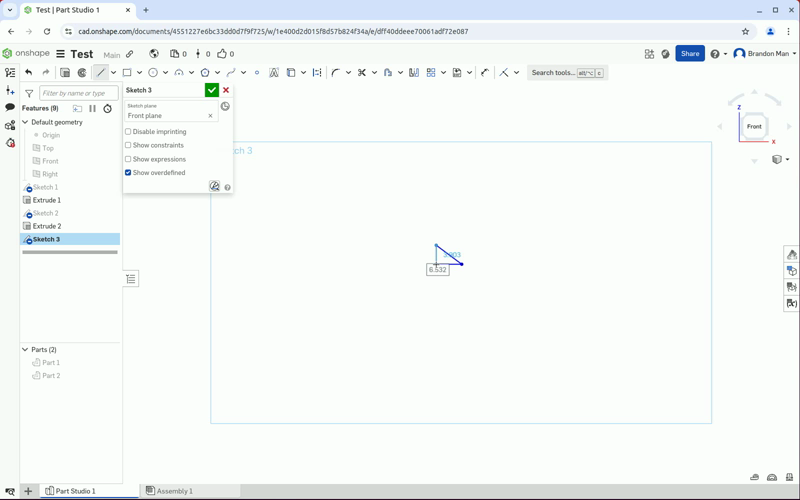
key_up(shift)
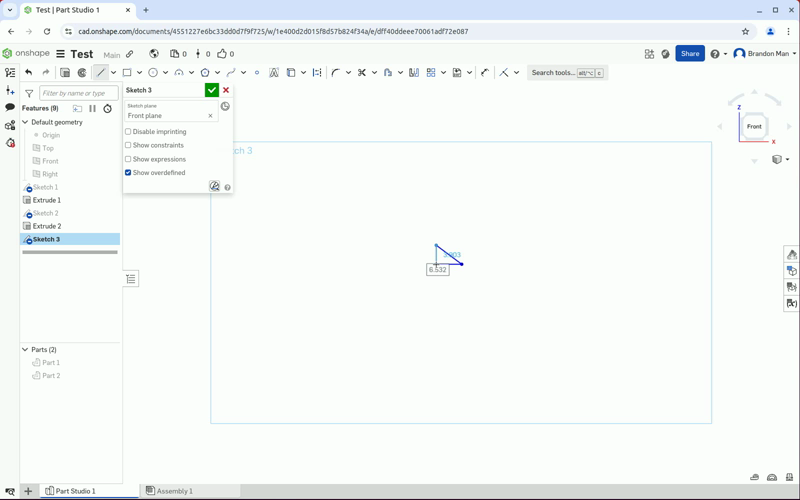
click(436, 264)
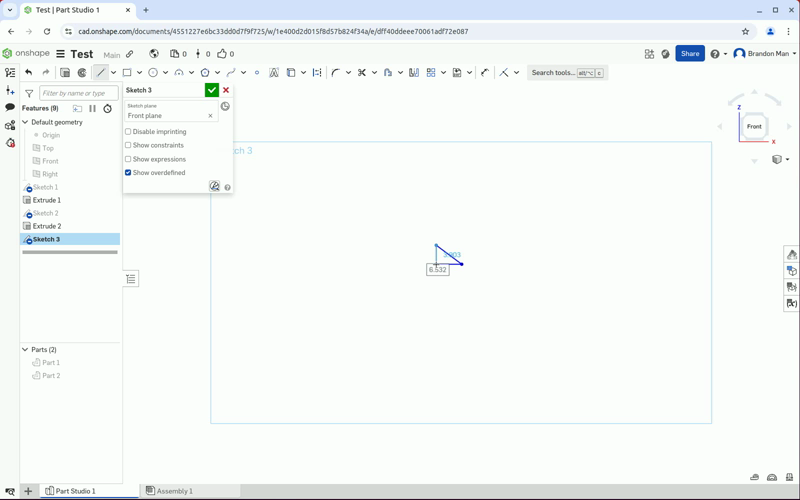
key(esc)
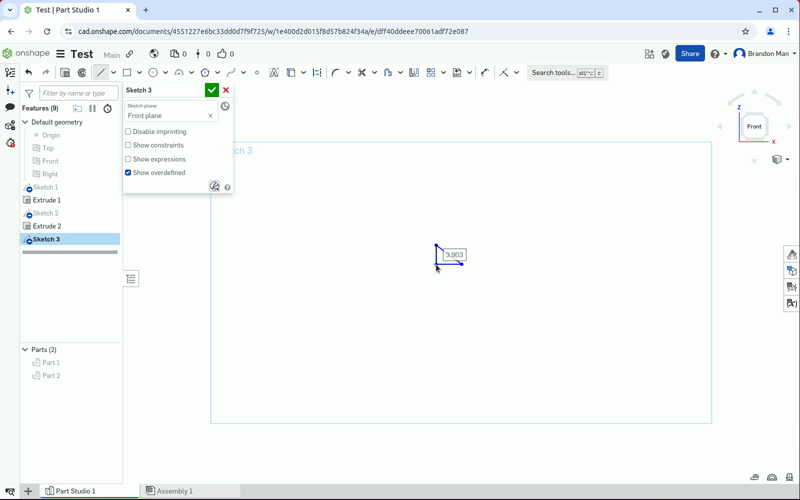
mouse_move(448, 264)
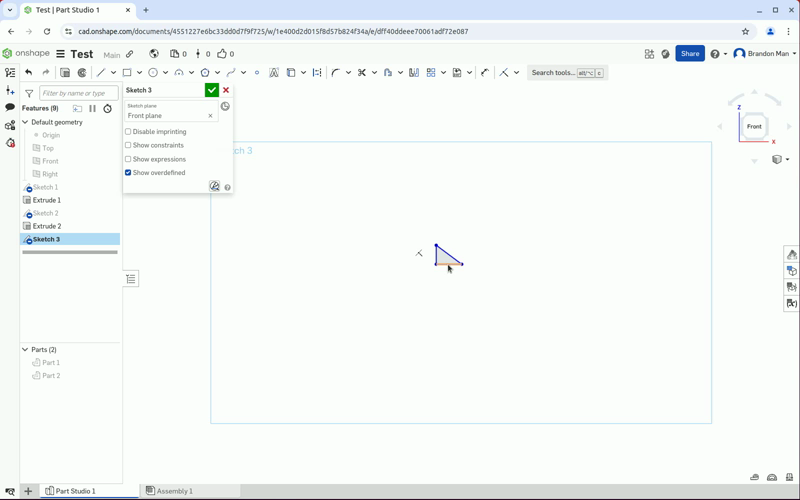
scroll(6)
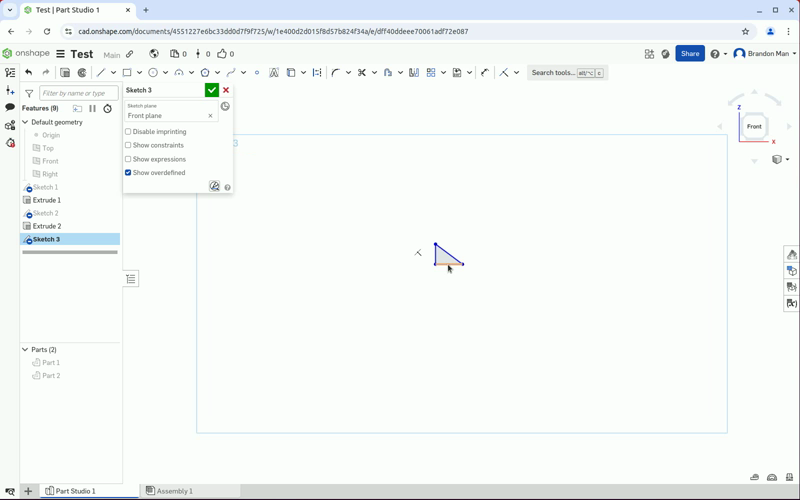
scroll(6)
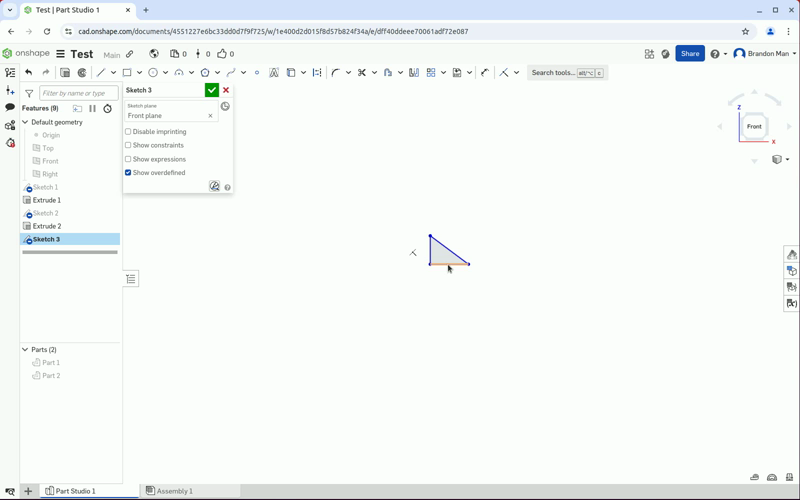
scroll(6)
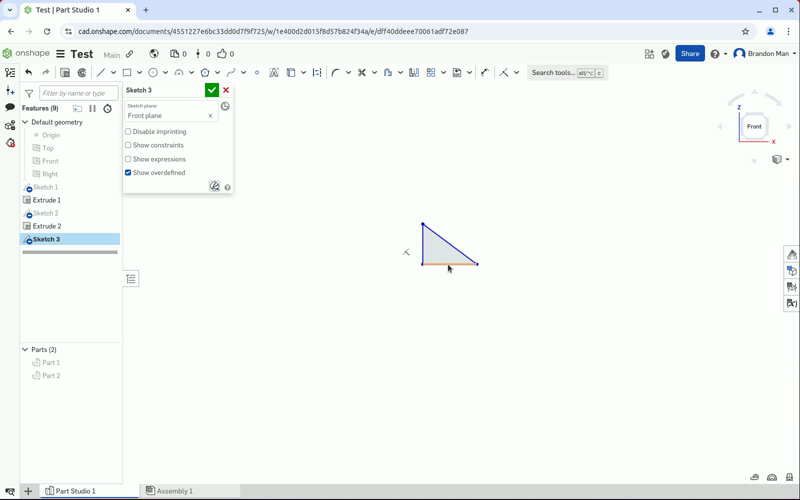
scroll(6)
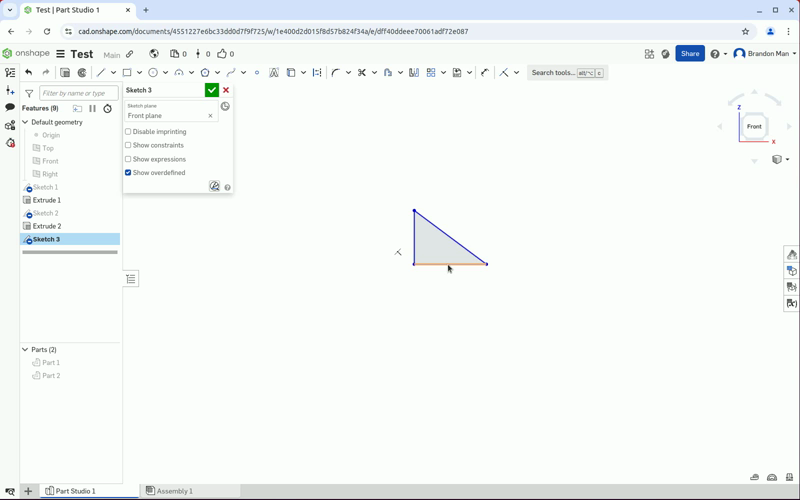
scroll(6)
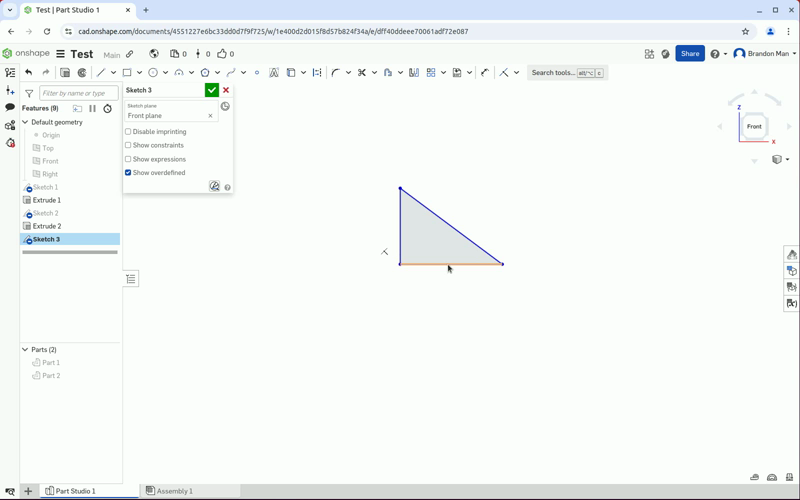
scroll(6)
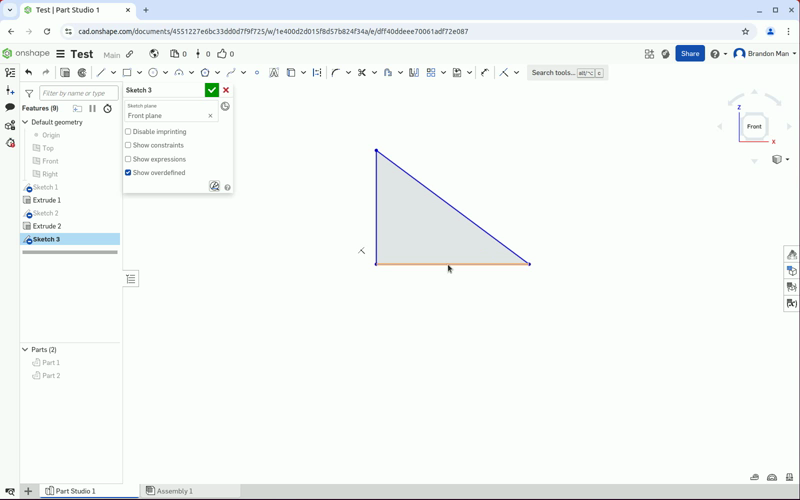
scroll(6)
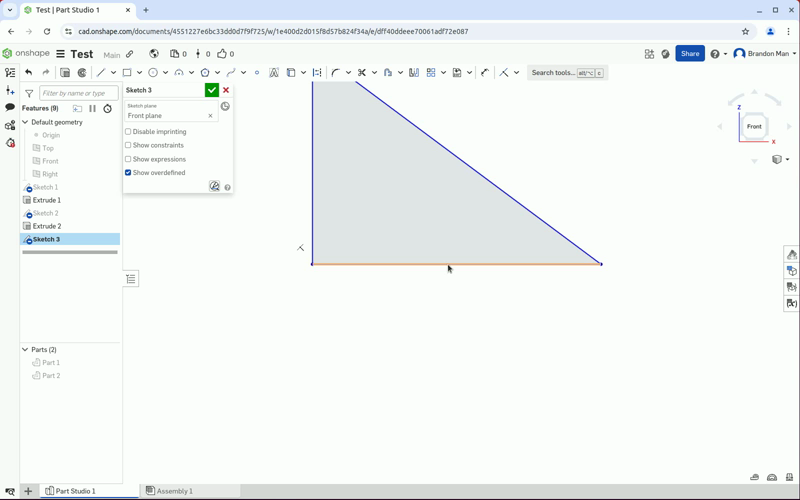
click(448, 264)
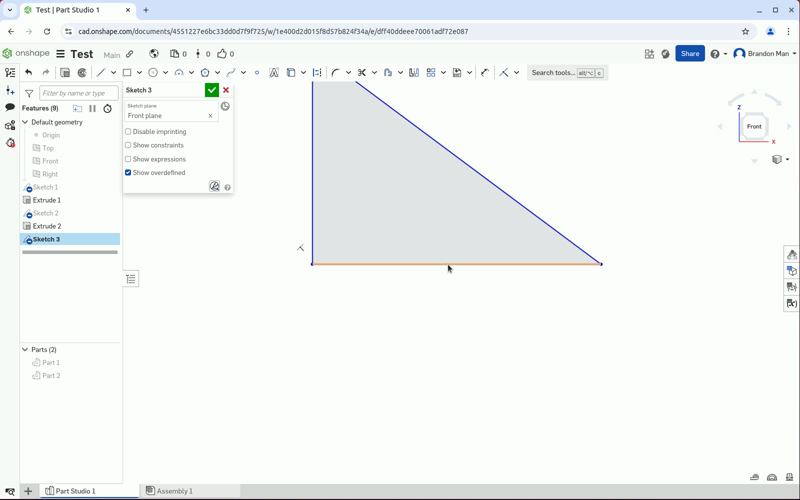
scroll(-6)
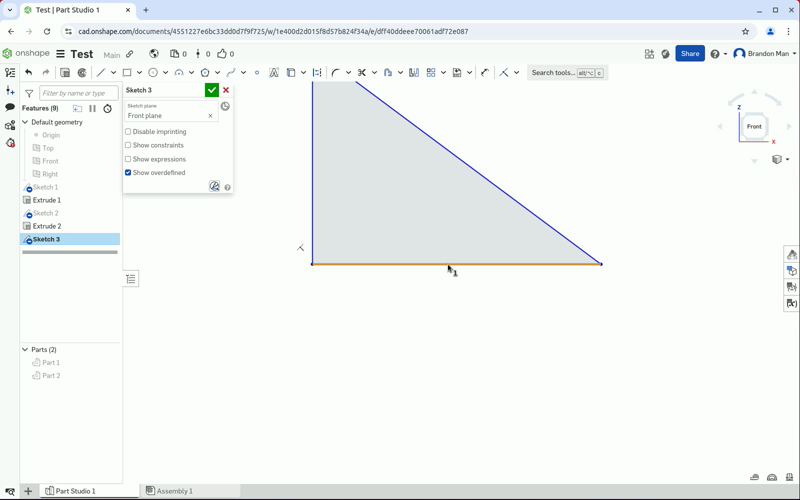
scroll(-6)
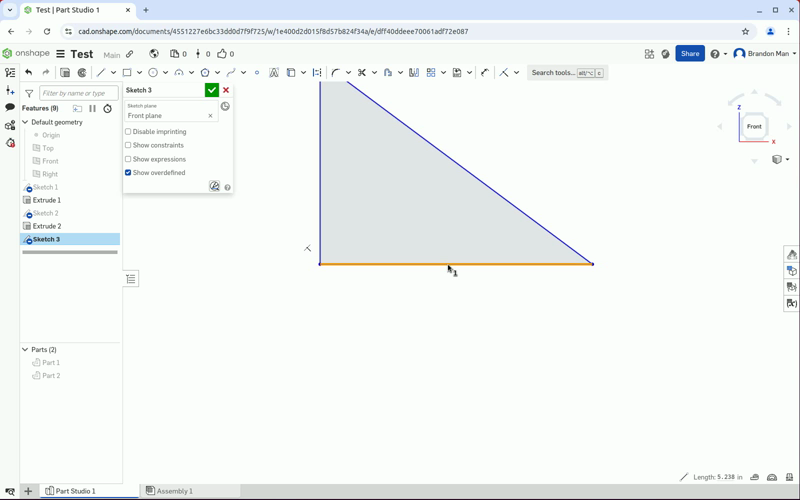
scroll(-6)
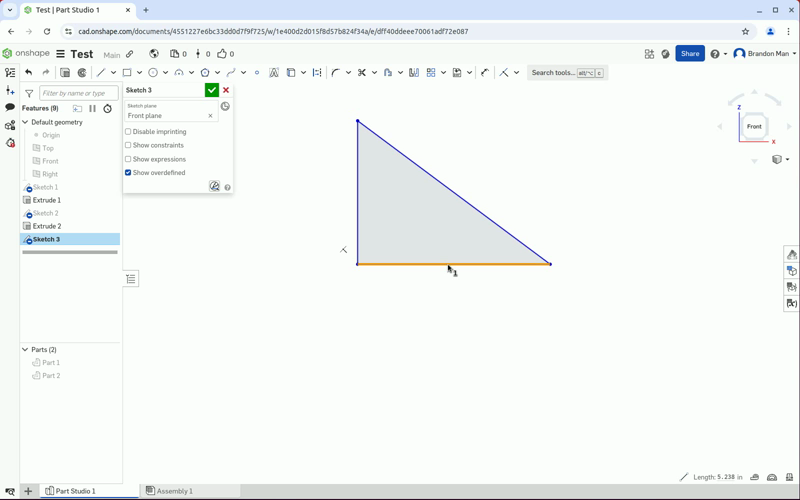
scroll(-6)
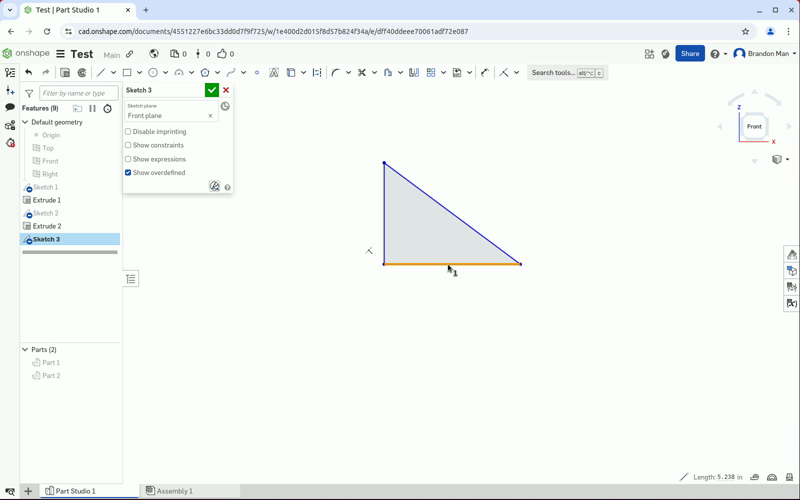
scroll(-6)
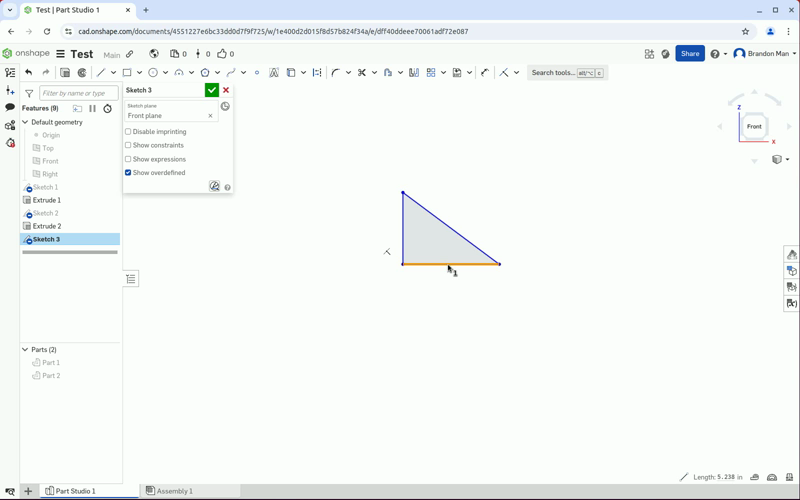
scroll(-6)
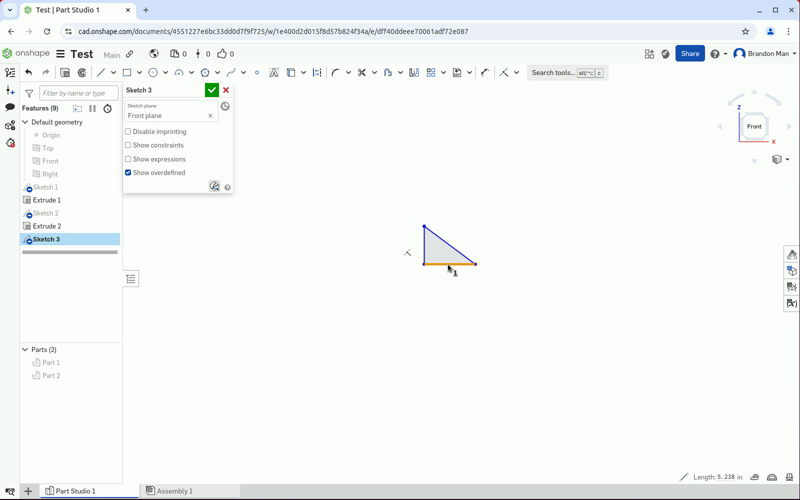
scroll(-6)
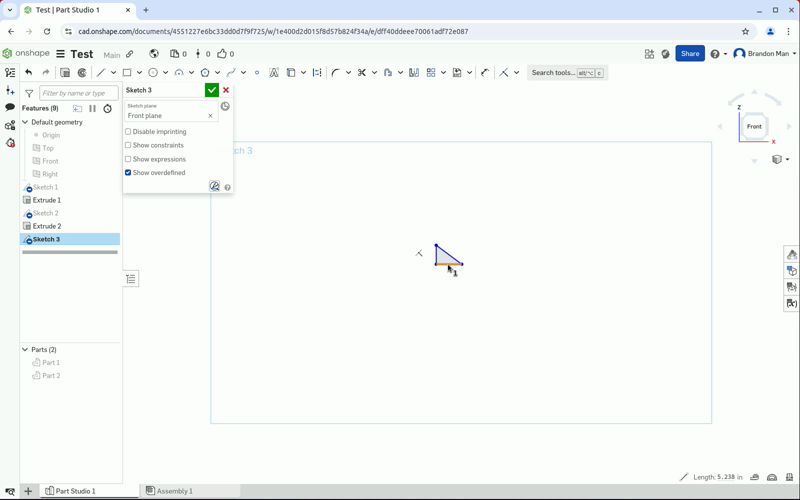
mouse_move(73, 352)
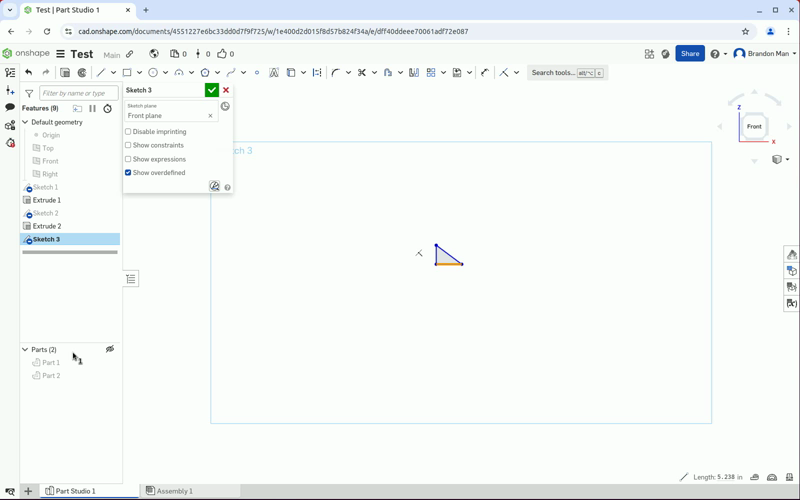
key(shift+y)
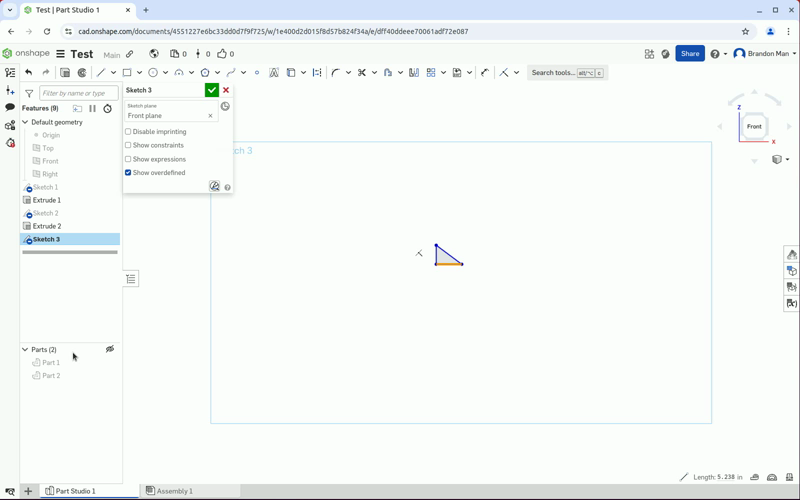
key(shift+e)
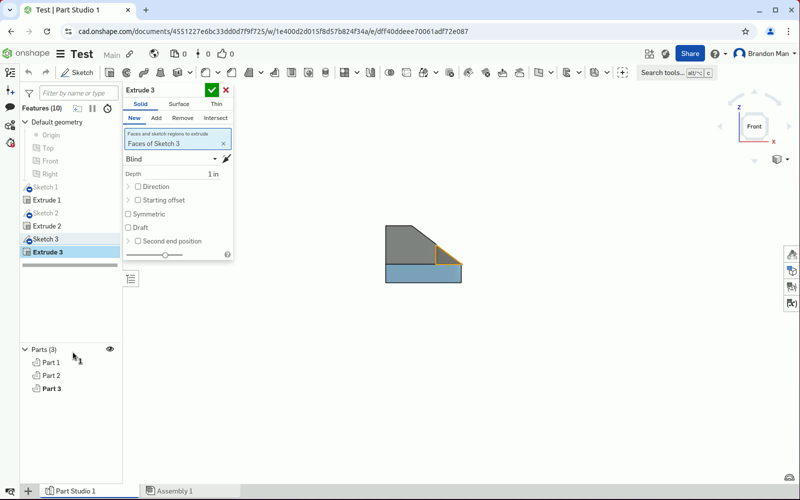
mouse_move(143, 106)
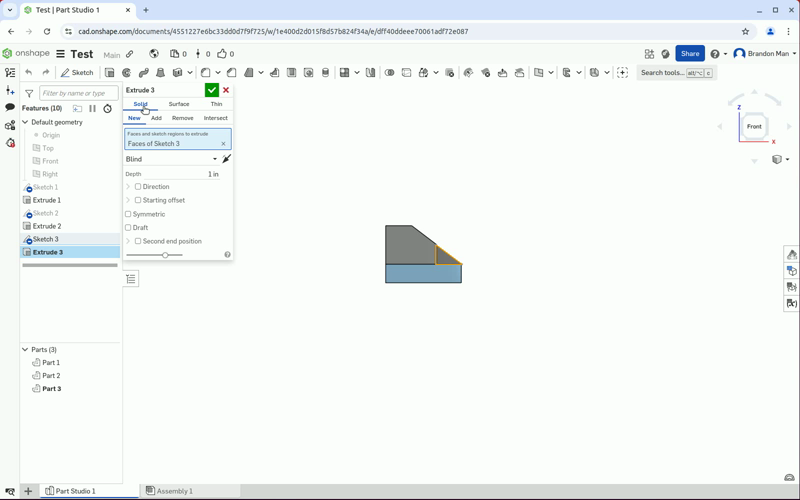
click(143, 106)
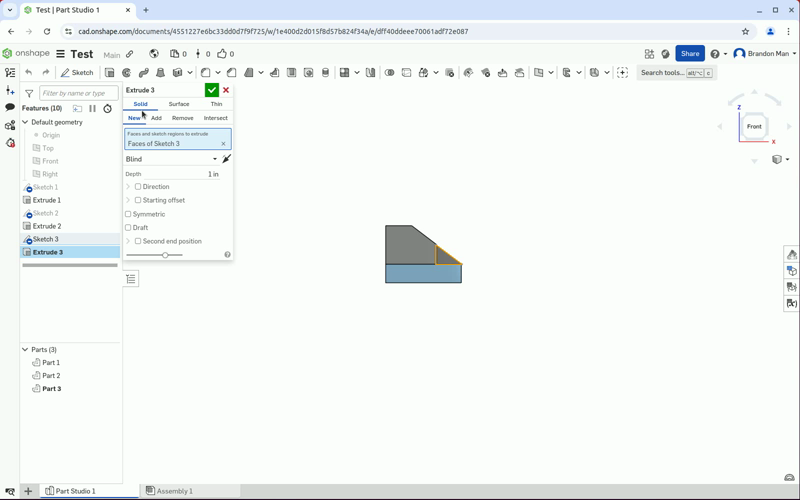
mouse_move(137, 120)
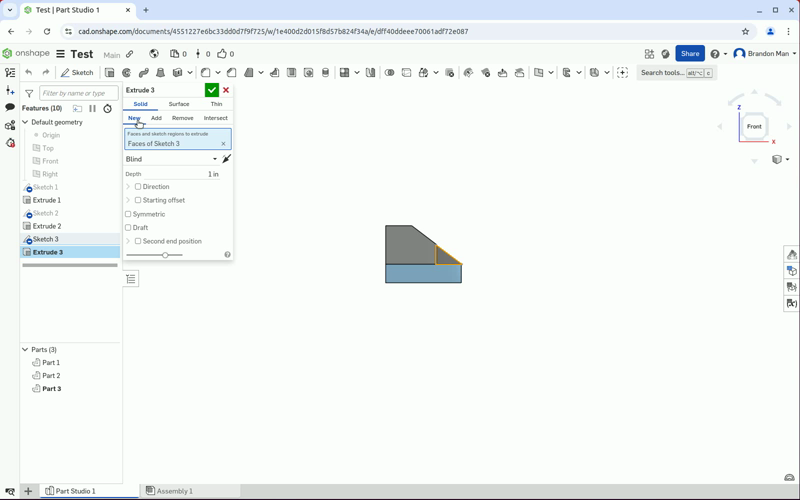
click(137, 120)
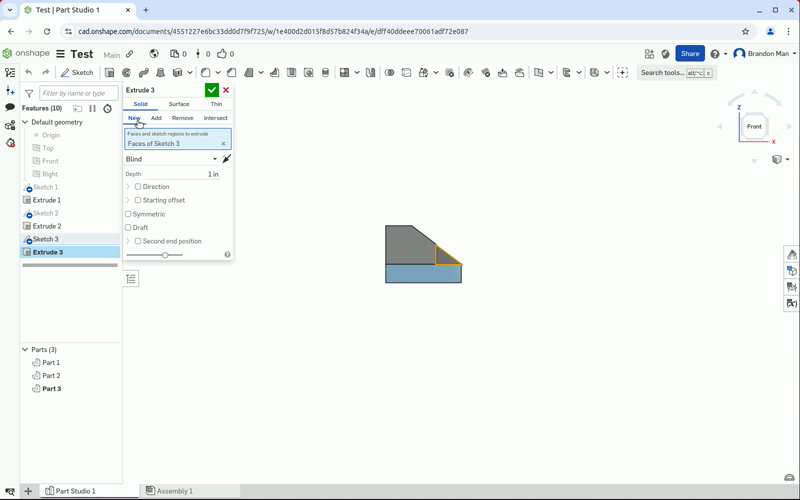
key(tab, 4)
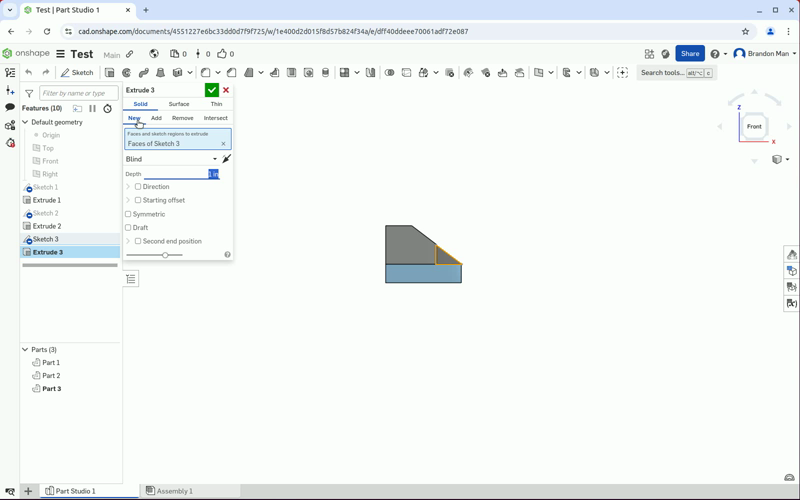
text(7.703)
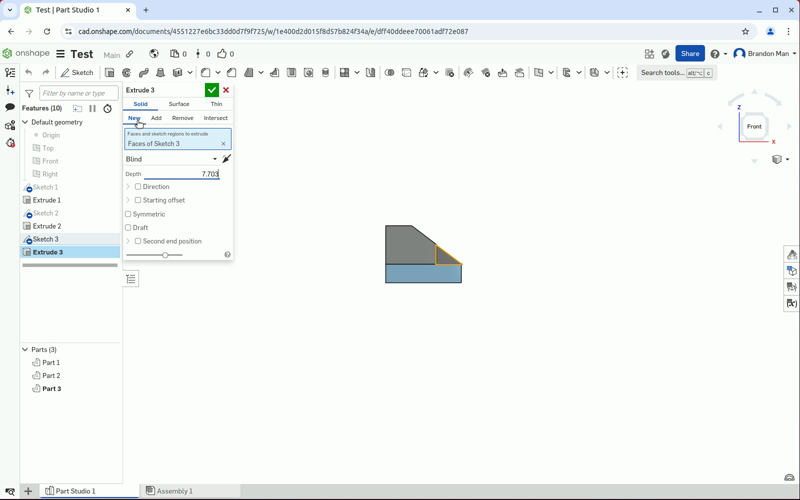
key(enter)
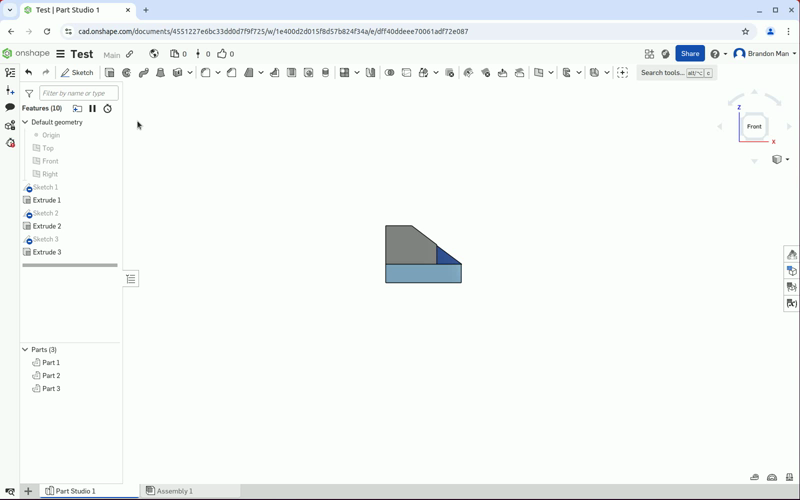
key(shift+h)
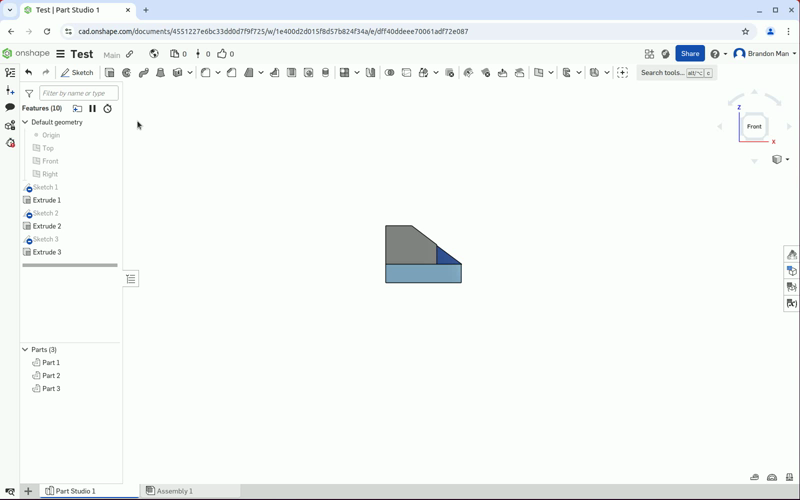
key(shift+h)
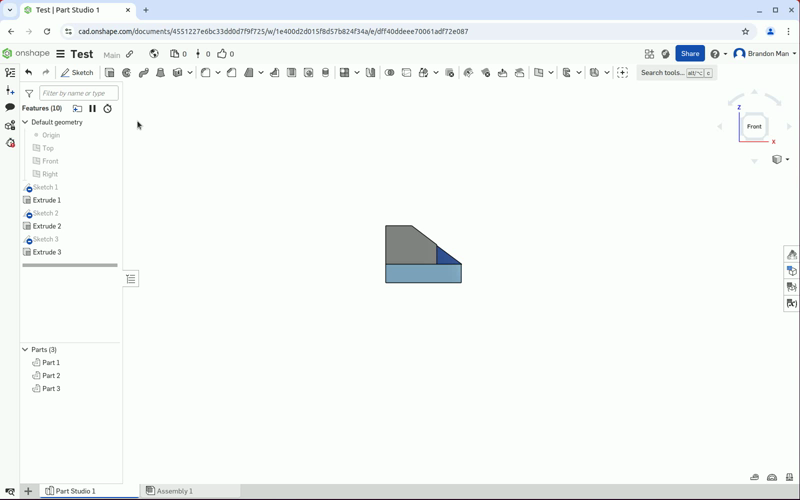
mouse_move(73, 189)
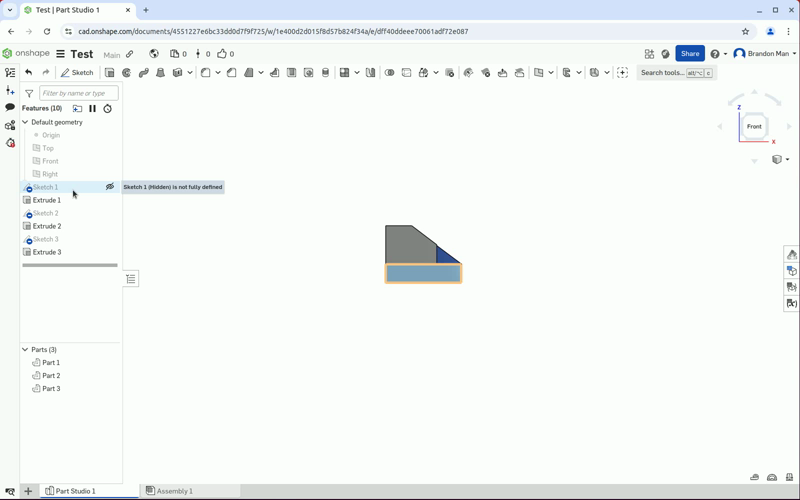
click(73, 189)
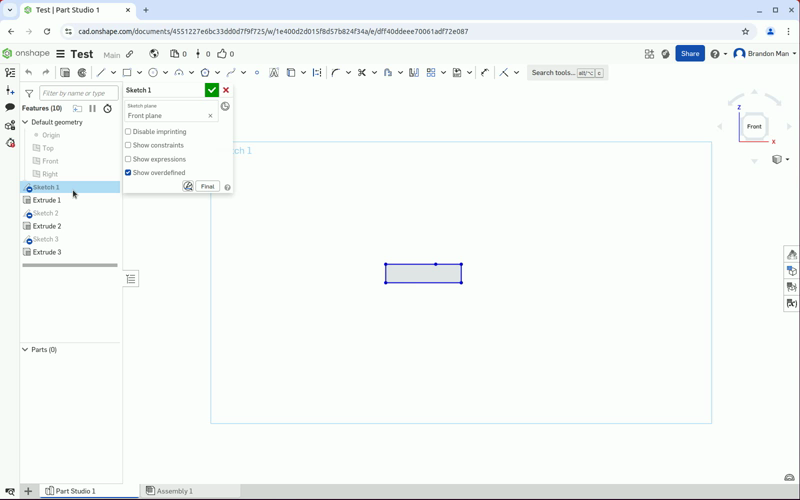
mouse_move(229, 92)
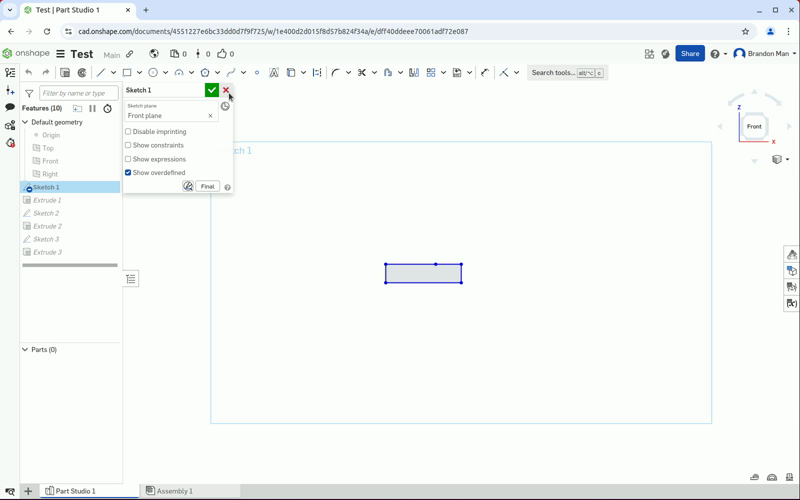
click(229, 92)
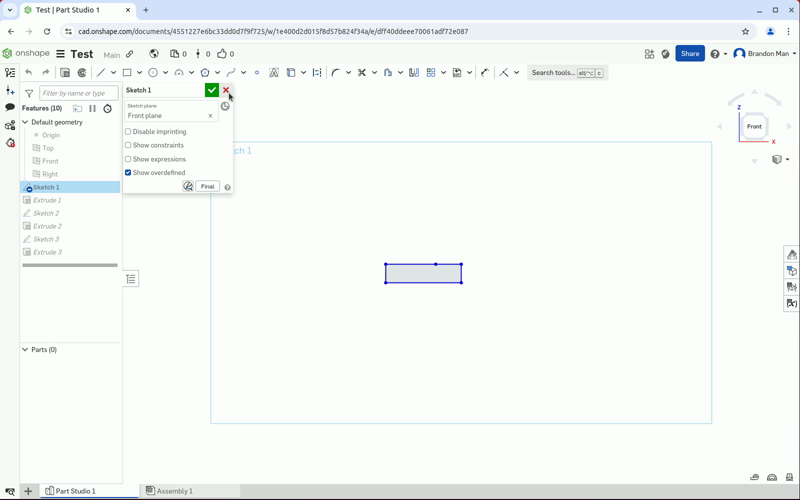
key(shift+s)
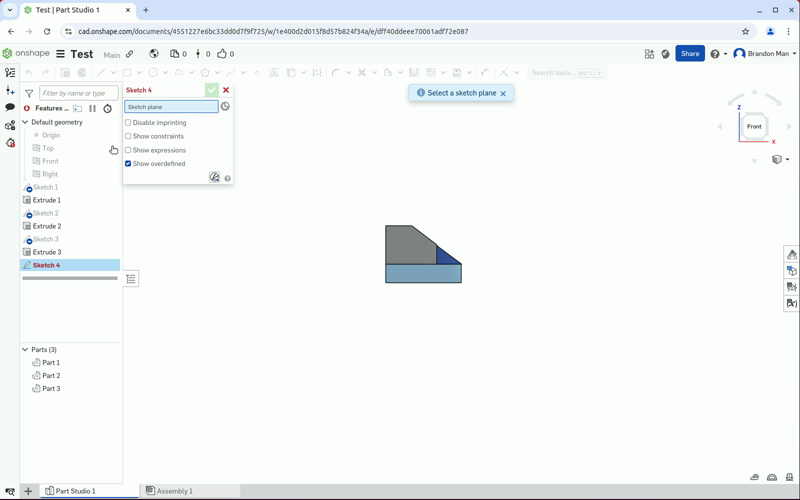
mouse_move(73, 163)
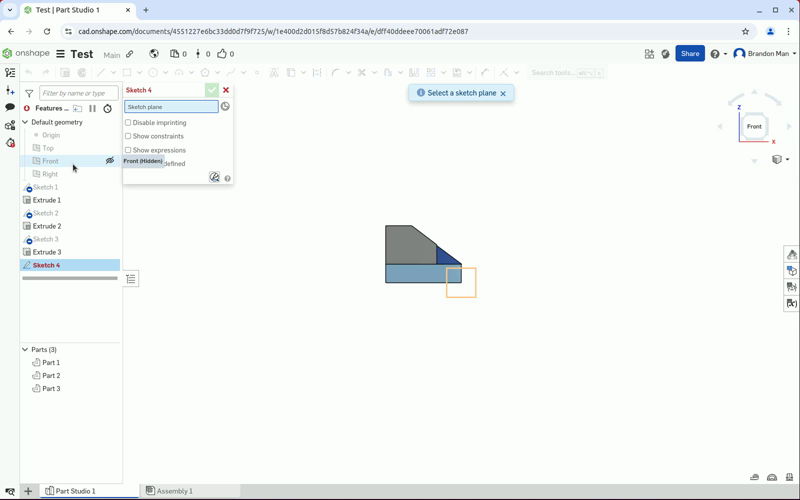
click(73, 163)
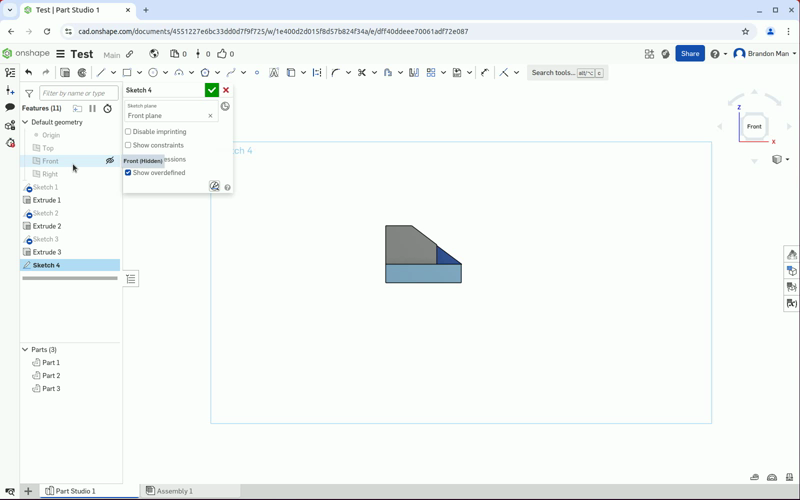
mouse_move(73, 352)
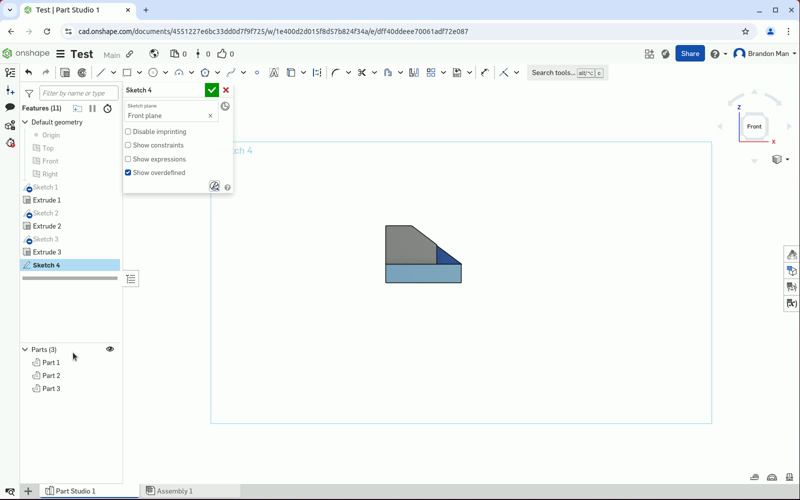
key(y)
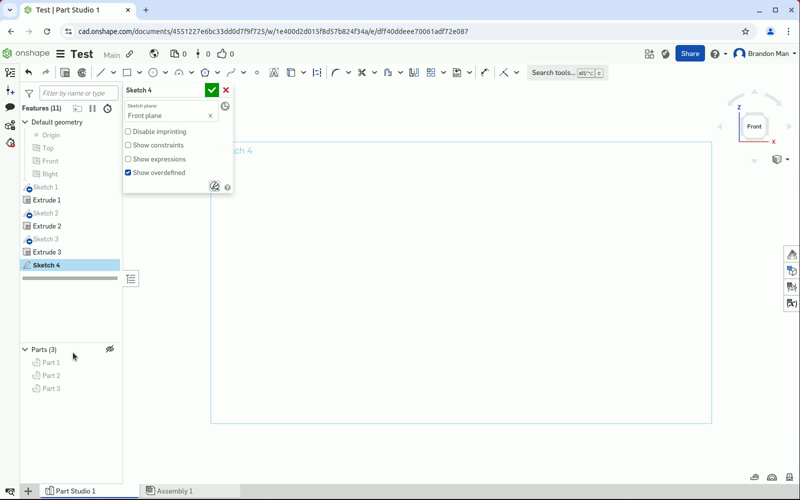
key(l)
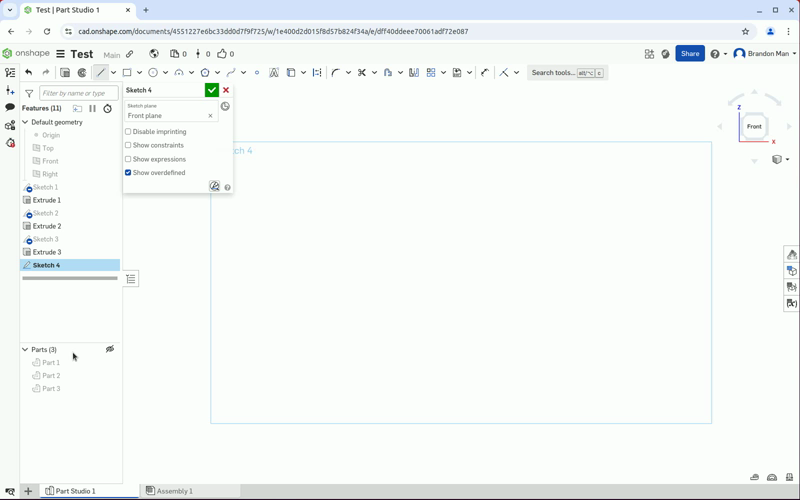
key_down(shift)
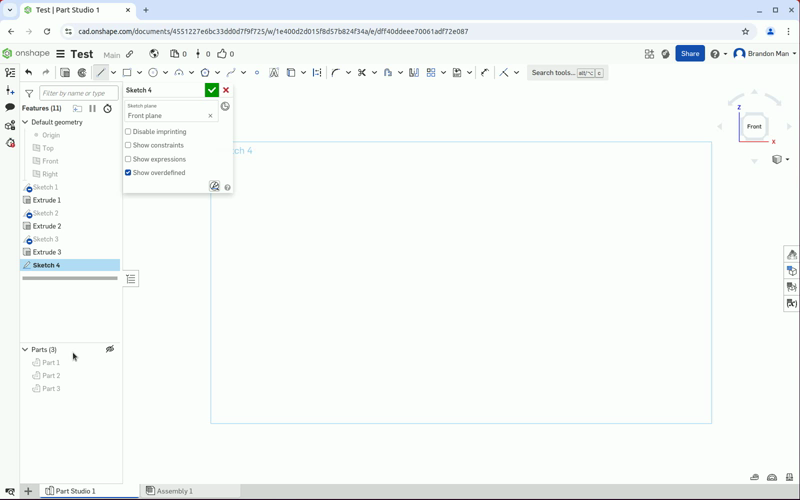
mouse_move(385, 226)
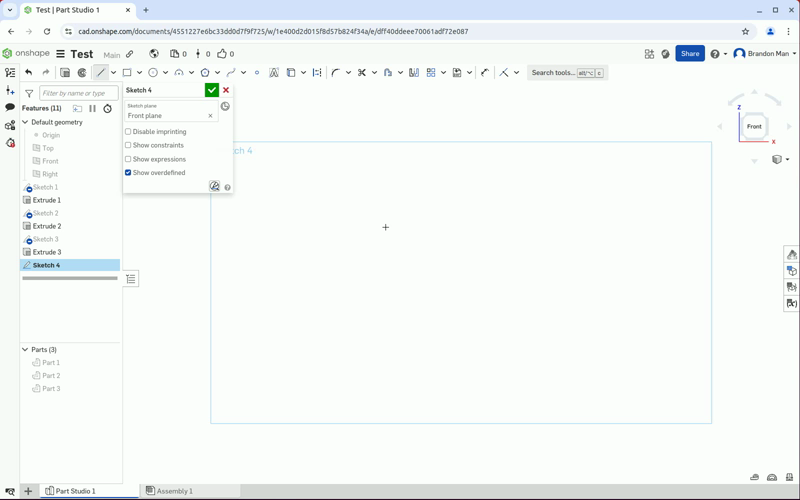
click(385, 226)
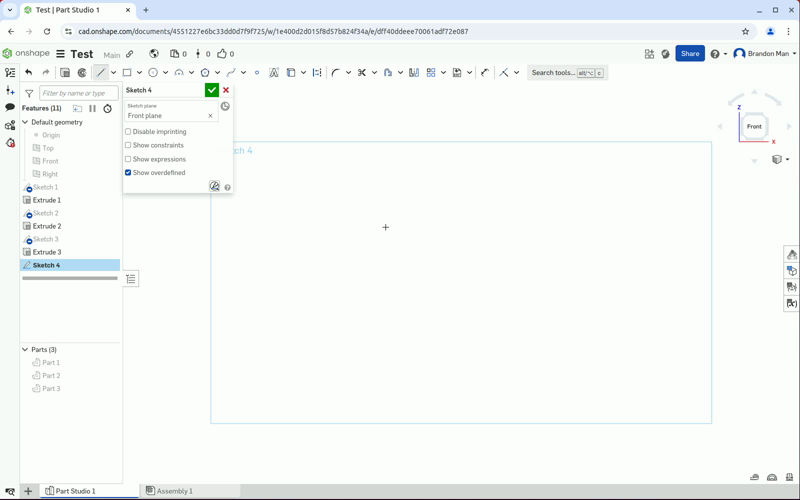
key_up(shift)
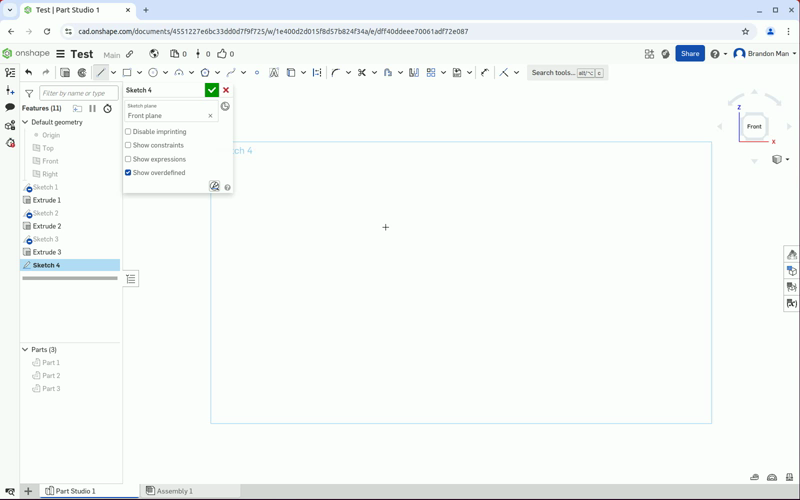
key_down(shift)
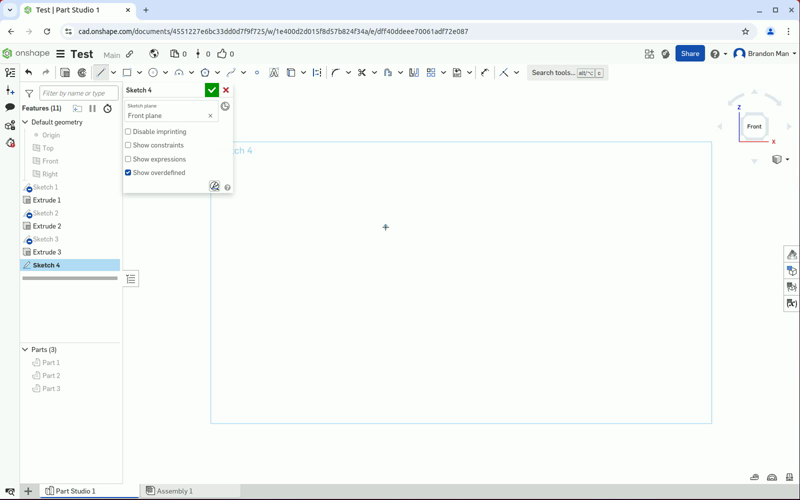
mouse_move(415, 226)
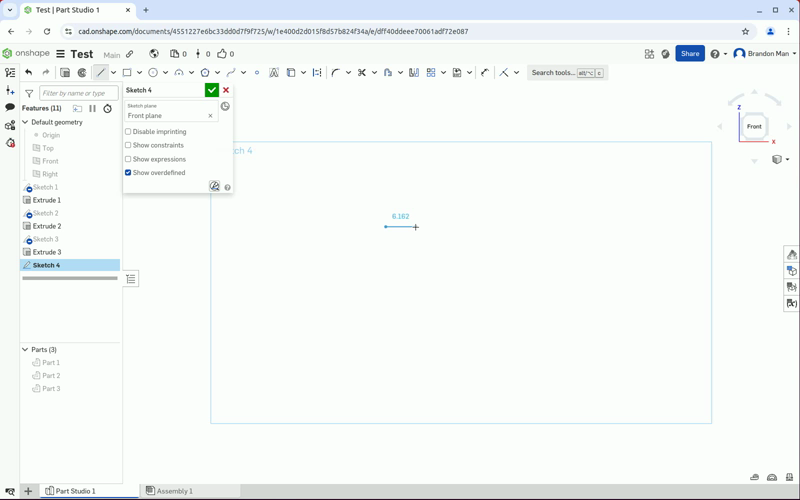
mouse_move(411, 226)
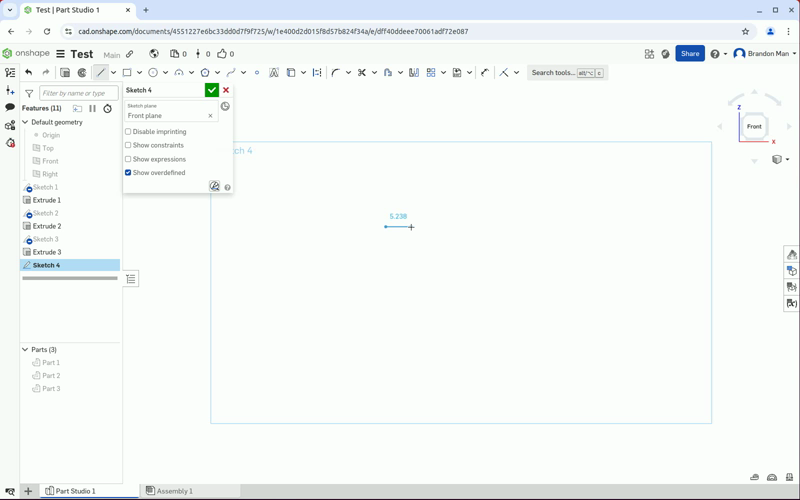
click(411, 226)
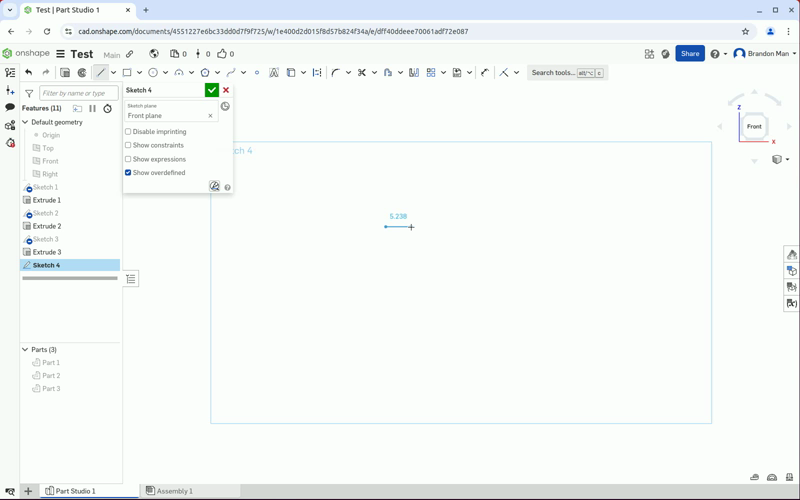
key_up(shift)
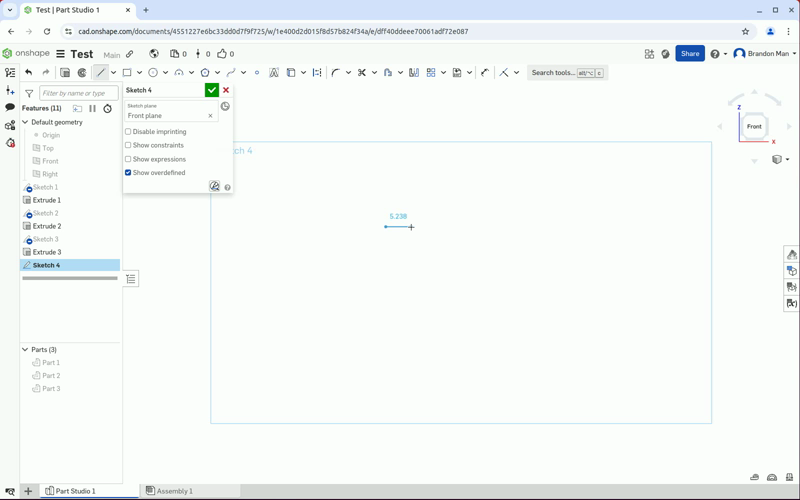
key_down(shift)
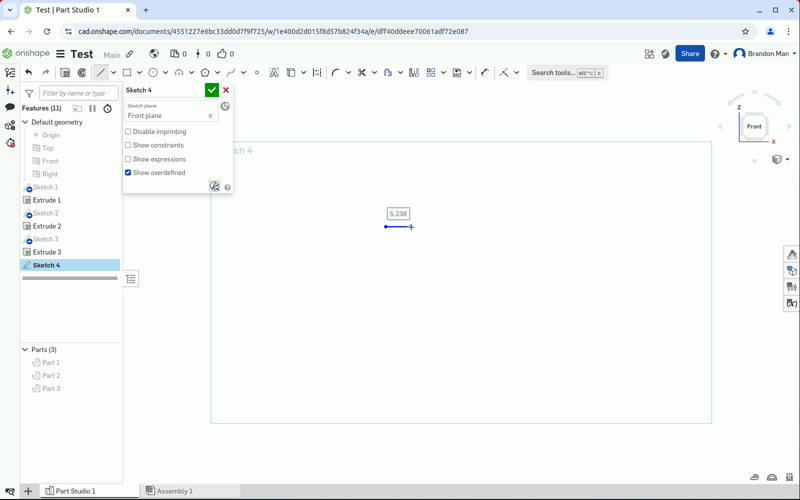
mouse_move(441, 226)
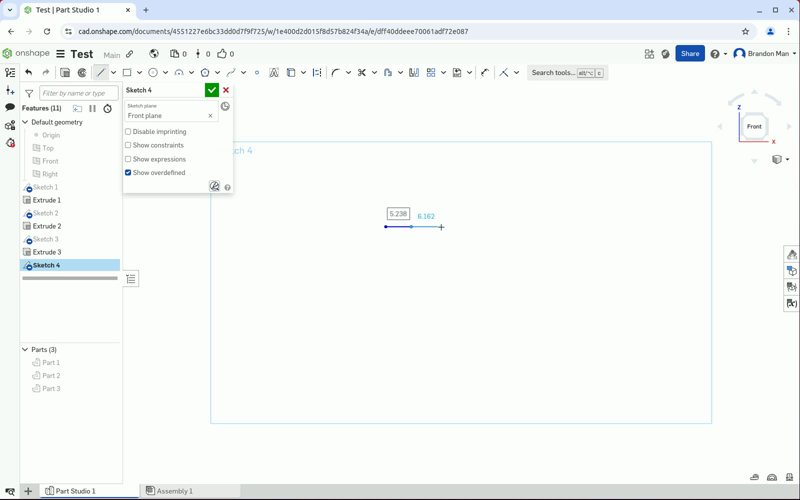
mouse_move(385, 207)
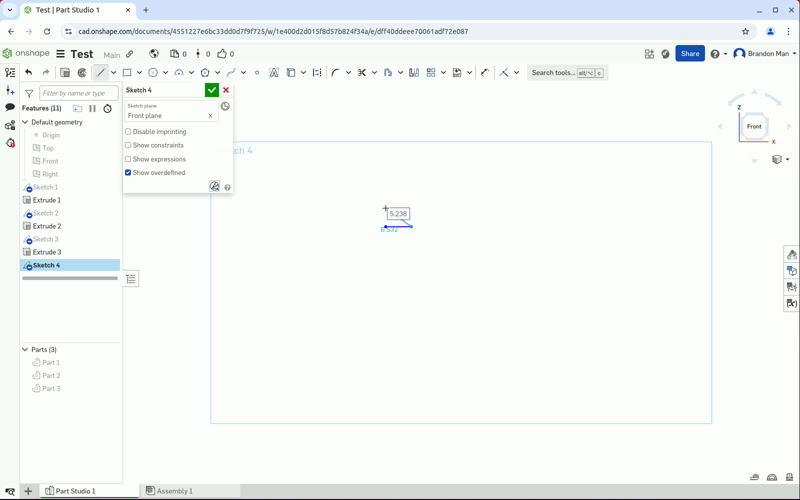
click(385, 207)
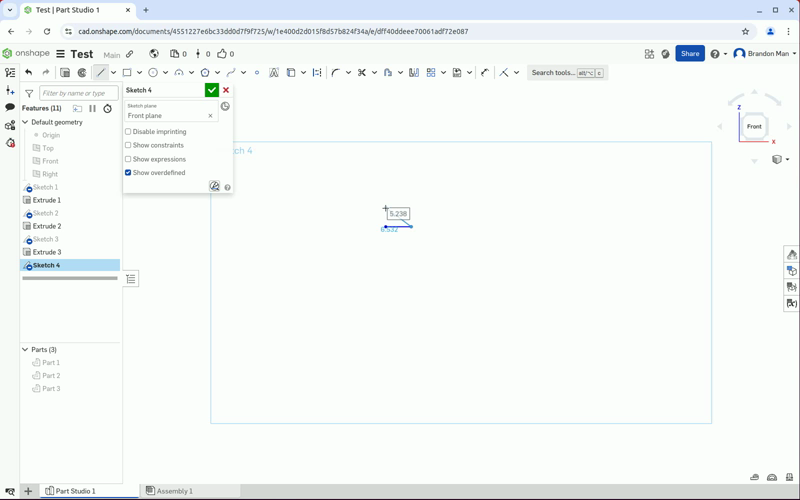
key_up(shift)
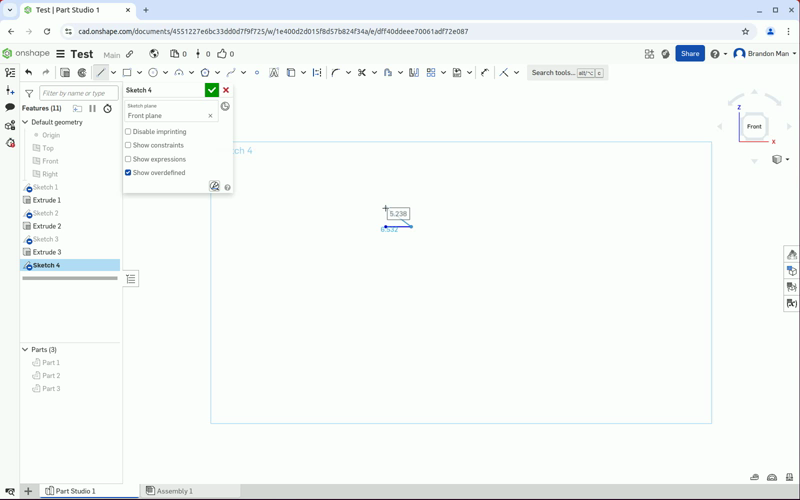
mouse_move(415, 207)
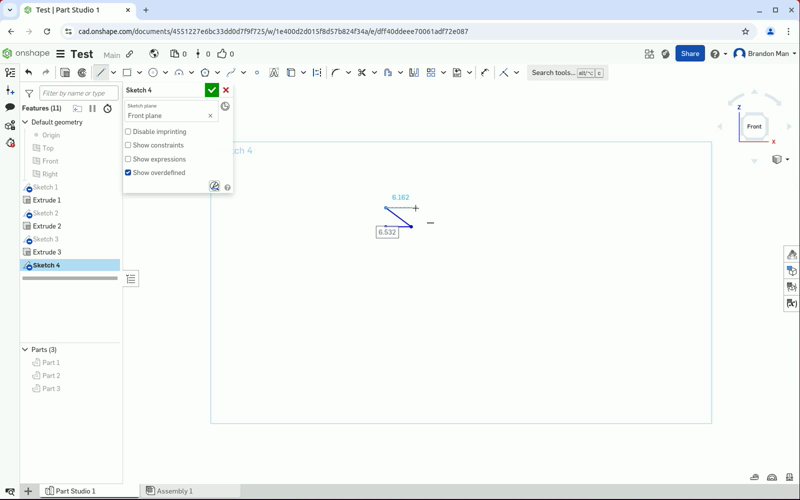
key_down(shift)
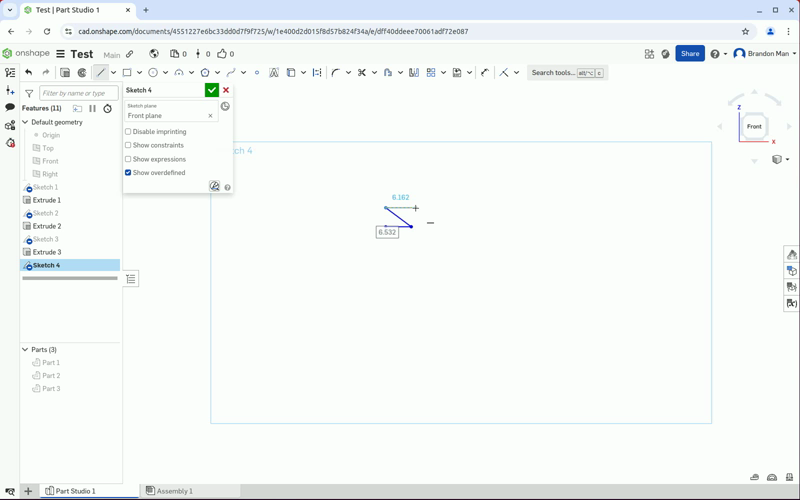
mouse_move(385, 226)
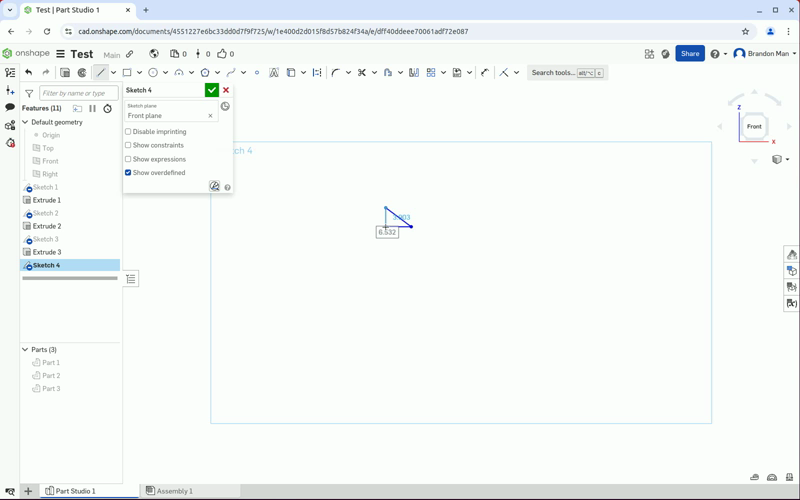
key_up(shift)
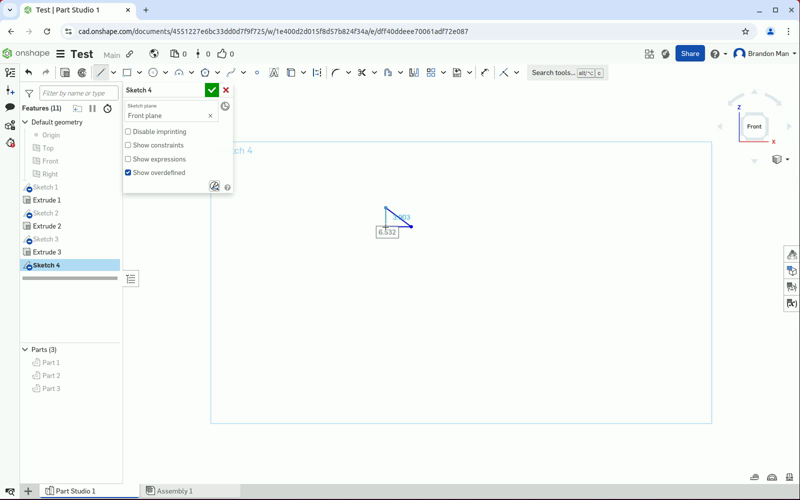
click(385, 226)
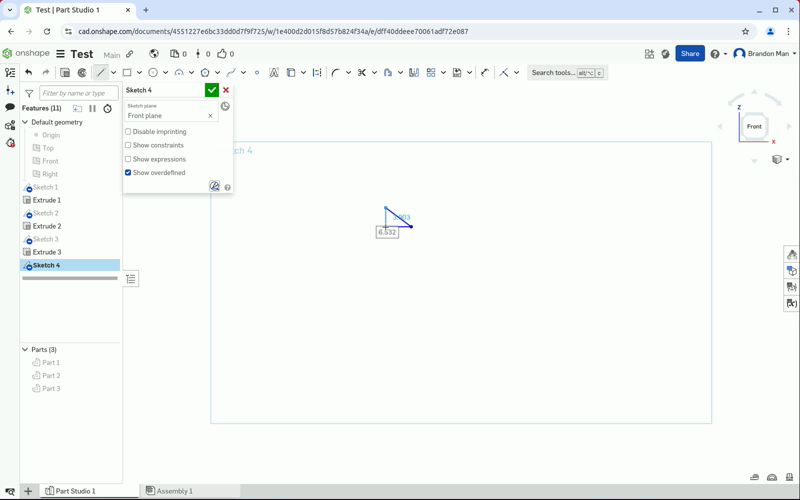
key(esc)
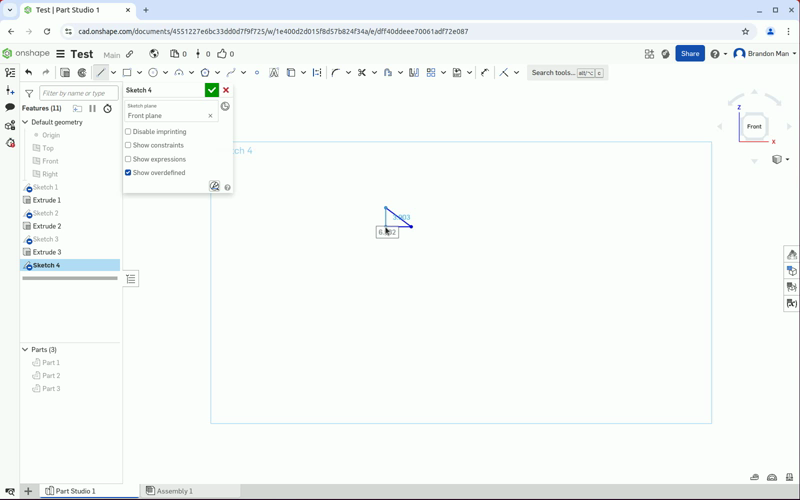
mouse_move(389, 217)
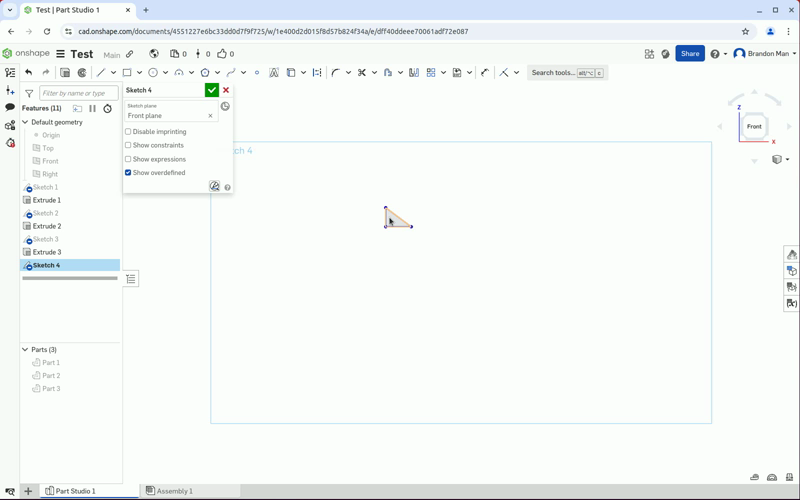
scroll(6)
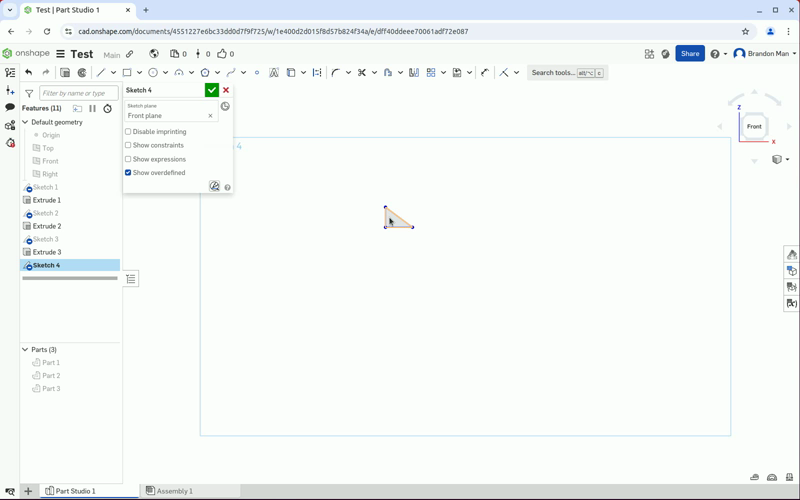
scroll(6)
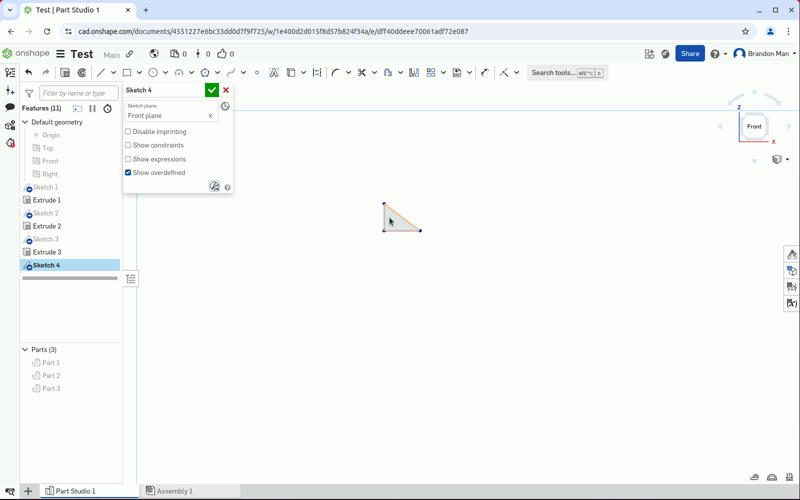
scroll(6)
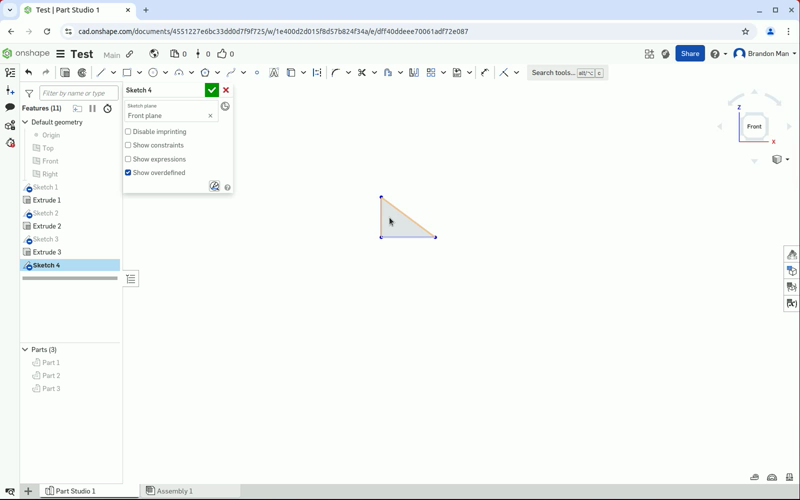
scroll(6)
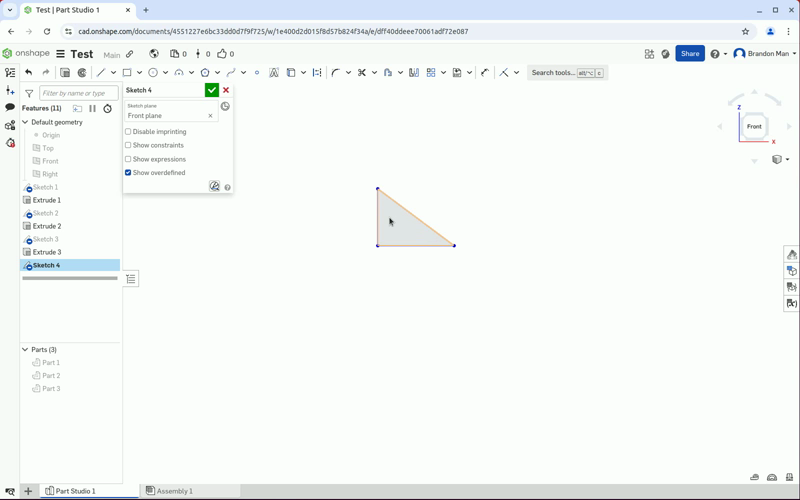
scroll(6)
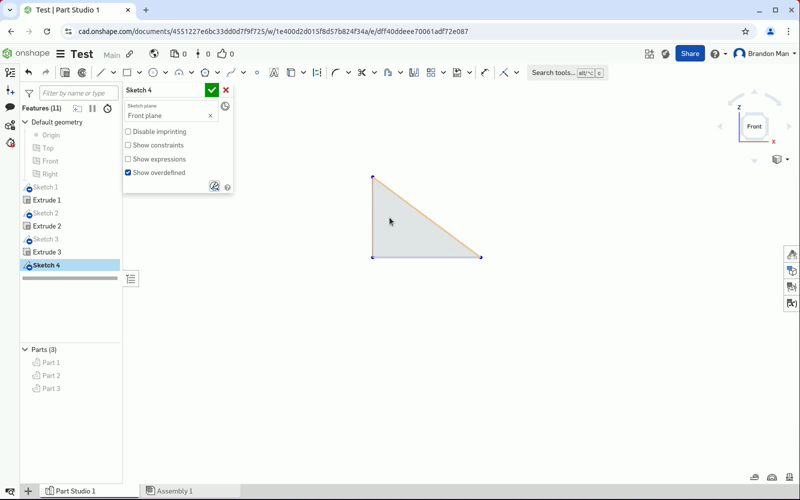
scroll(6)
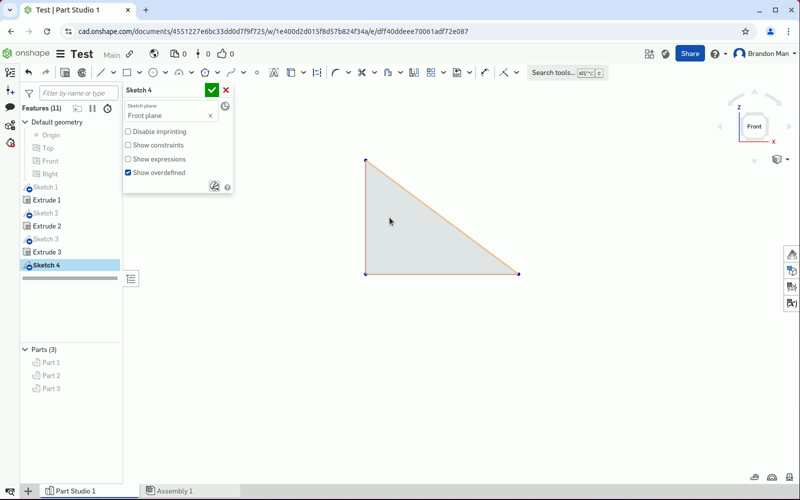
scroll(6)
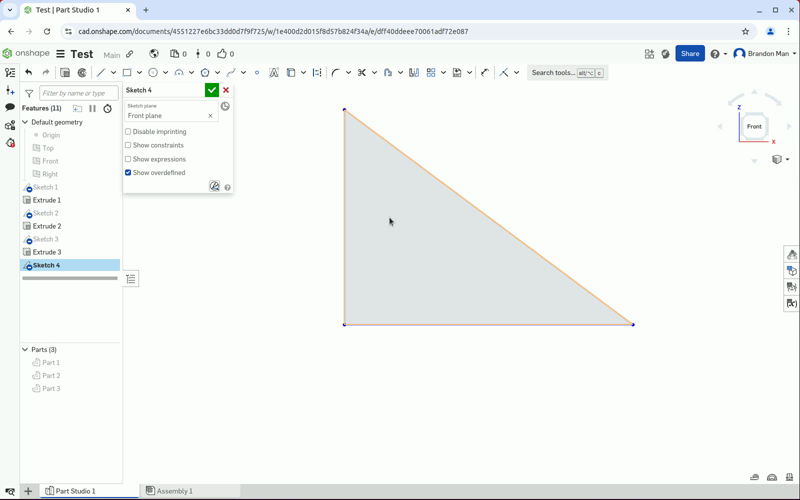
click(389, 217)
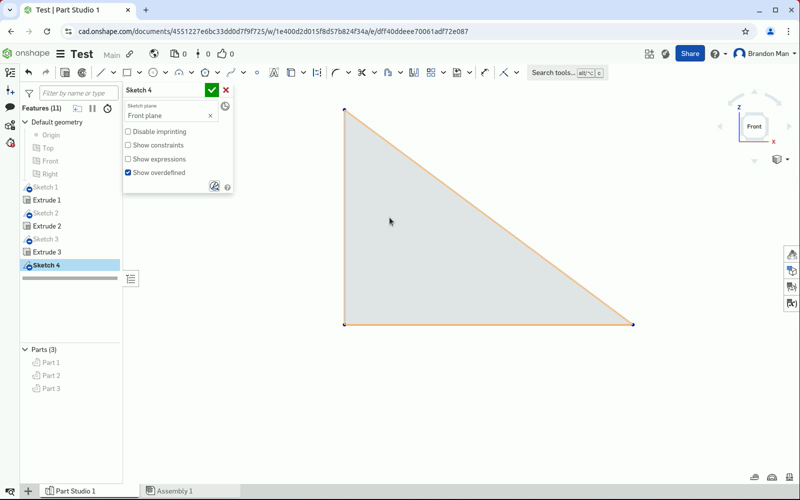
scroll(-6)
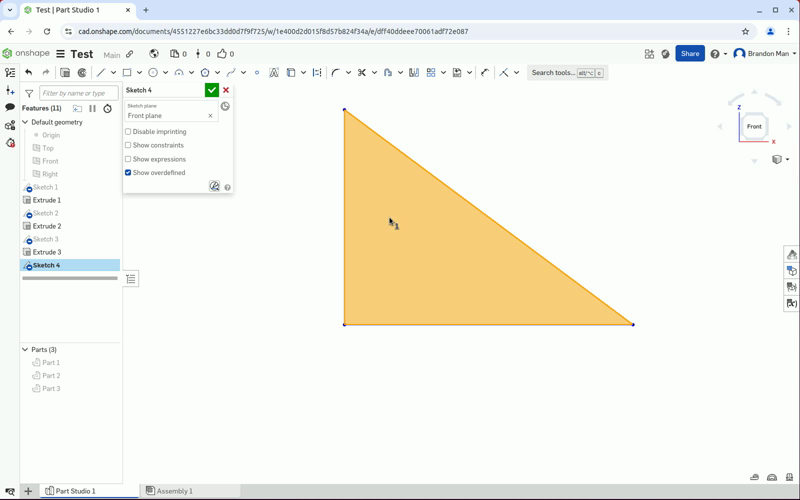
scroll(-6)
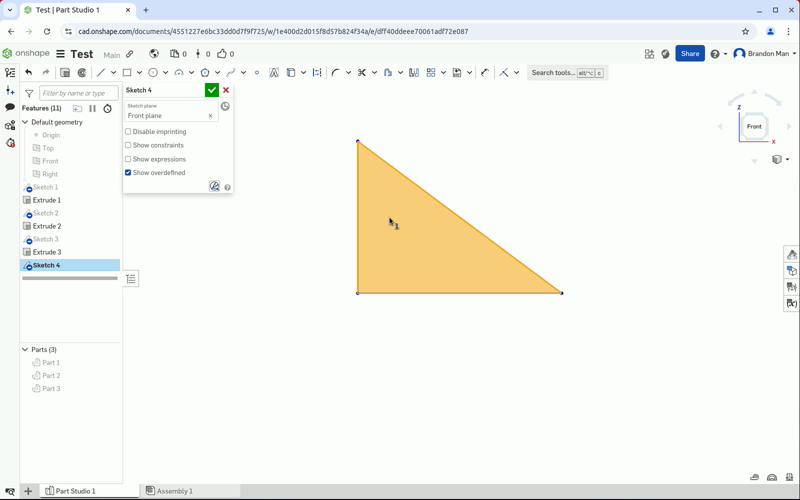
scroll(-6)
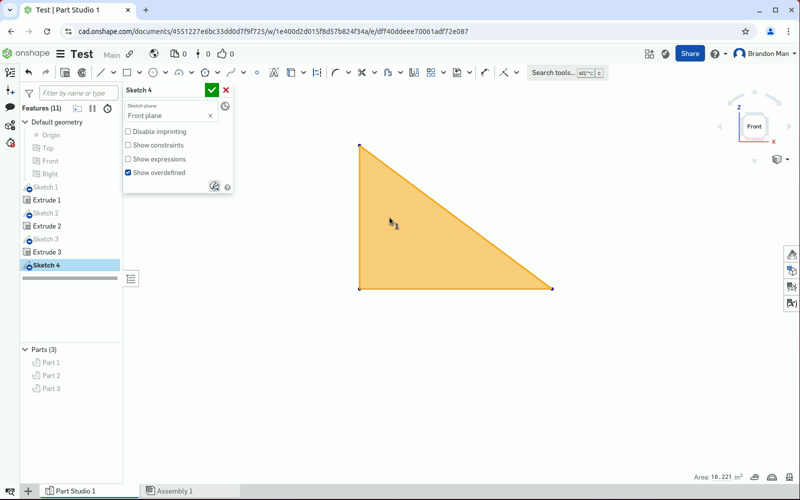
scroll(-6)
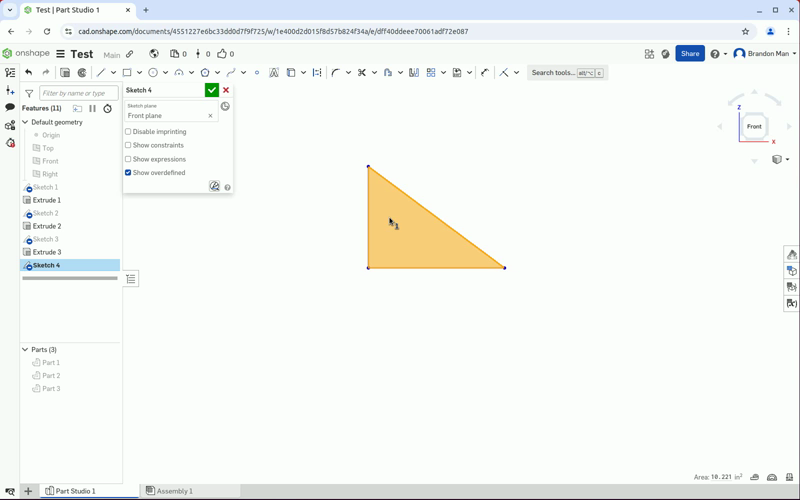
scroll(-6)
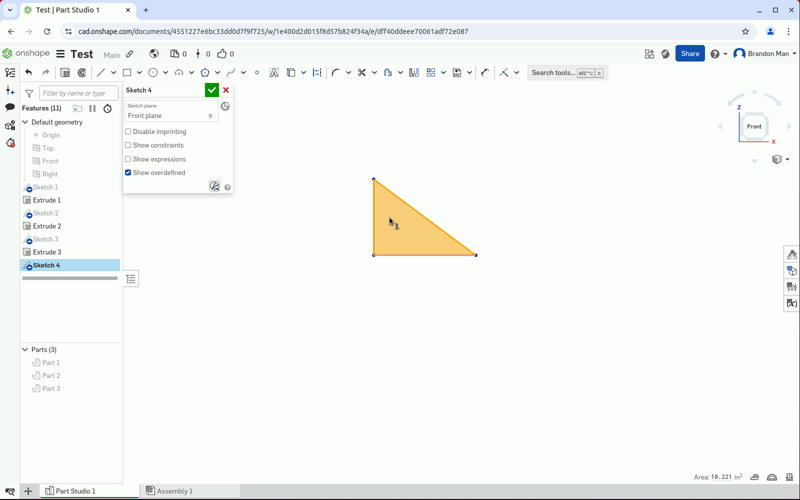
scroll(-6)
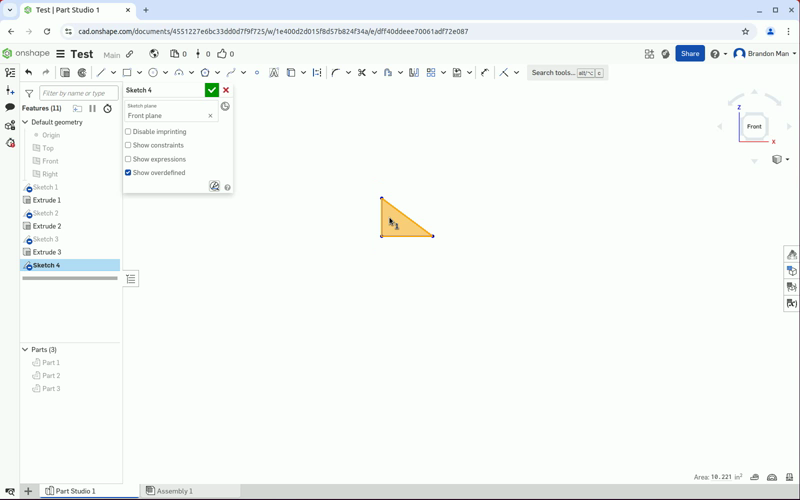
scroll(-6)
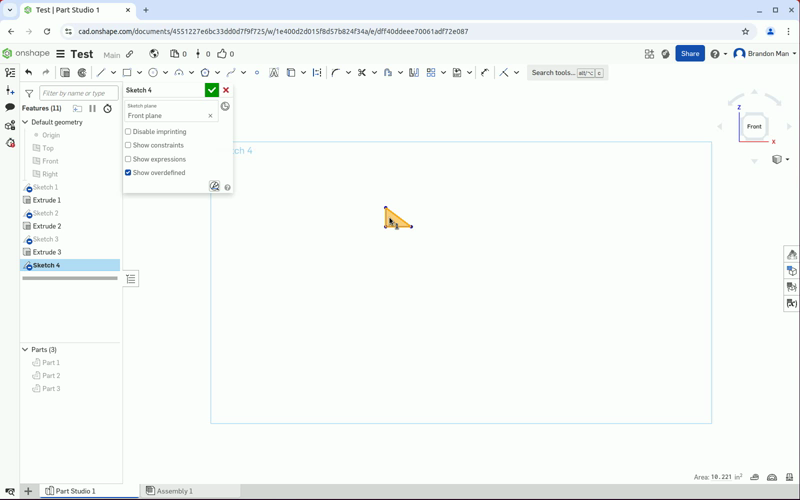
mouse_move(73, 352)
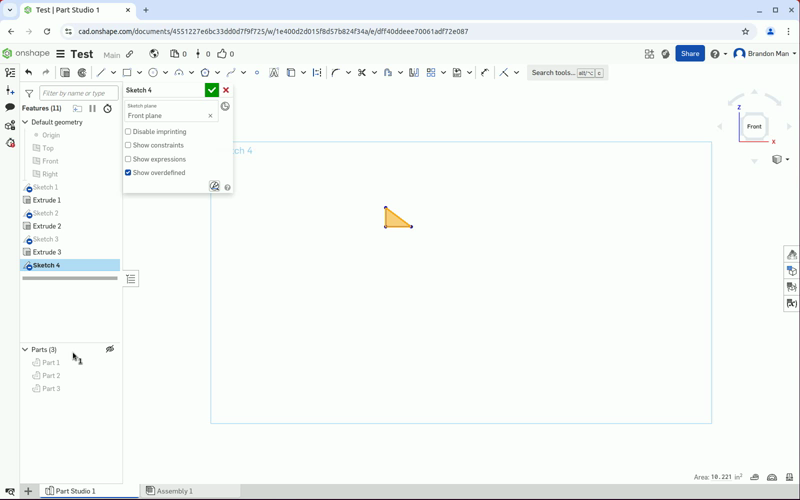
key(shift+y)
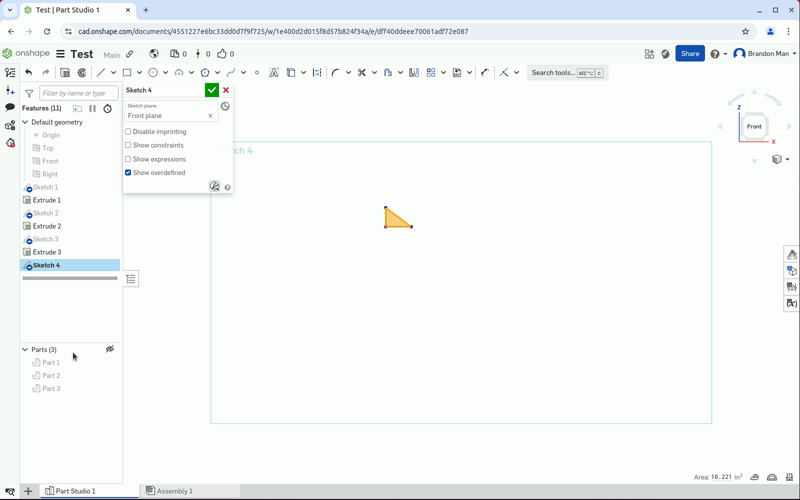
key(shift+e)
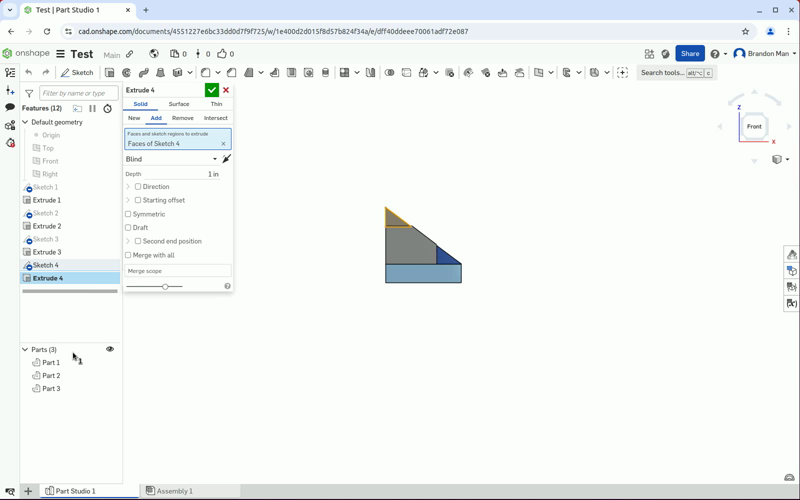
mouse_move(143, 106)
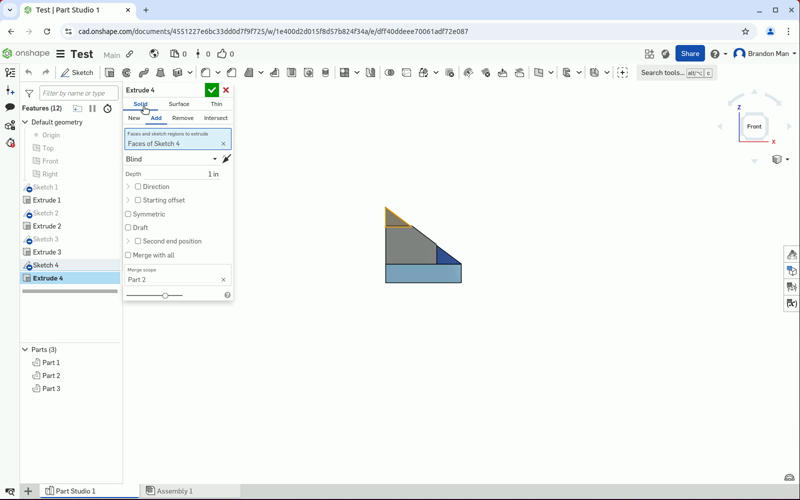
click(143, 106)
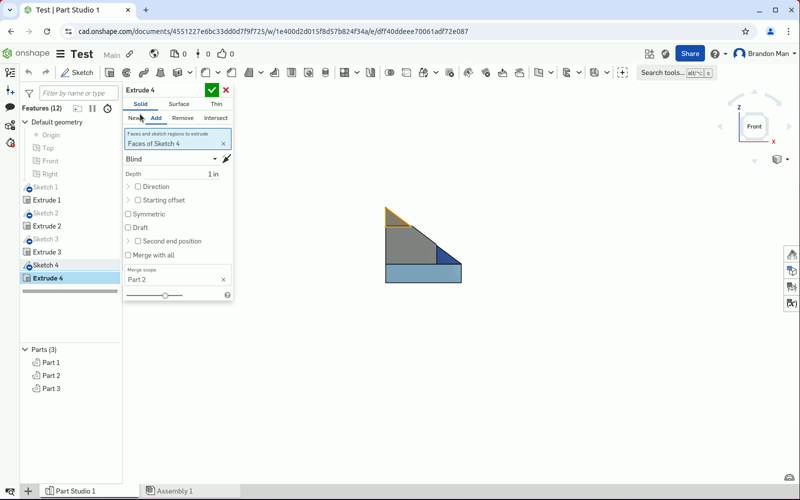
mouse_move(137, 120)
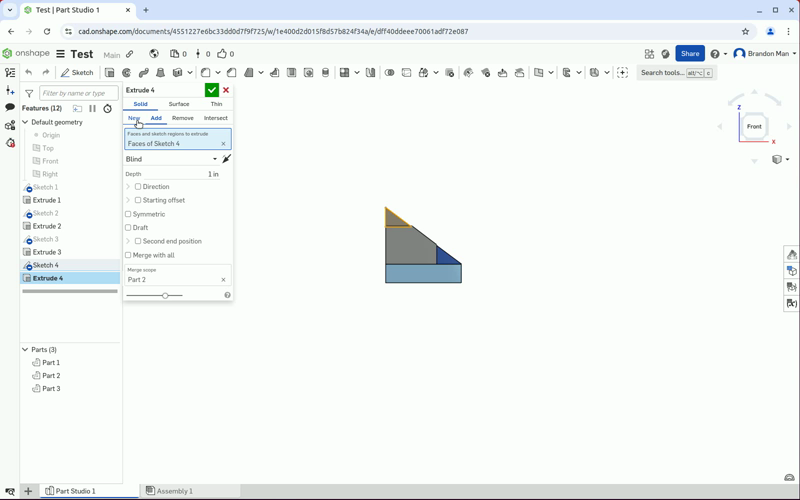
click(137, 120)
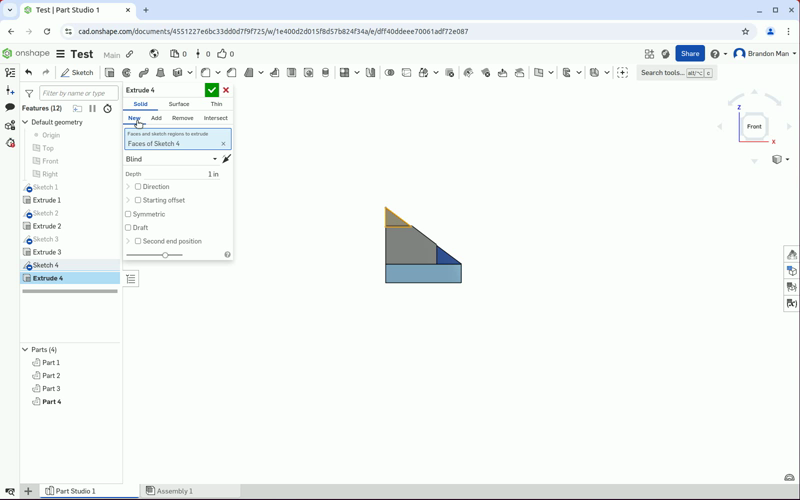
key(tab, 4)
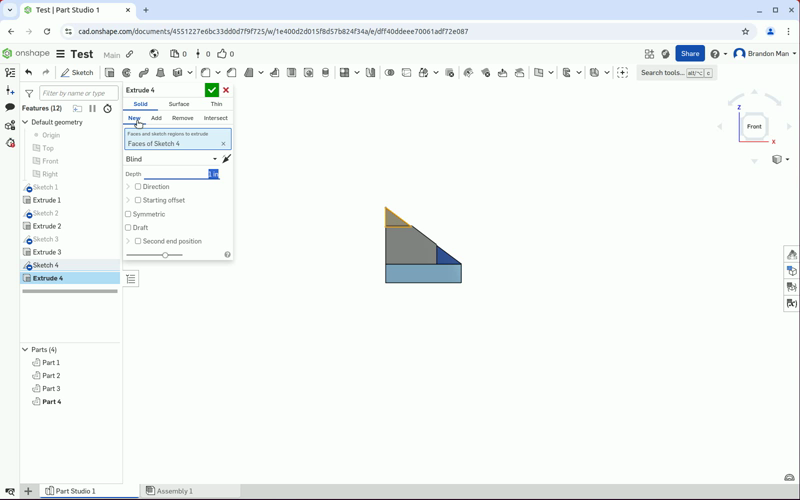
text(7.703)
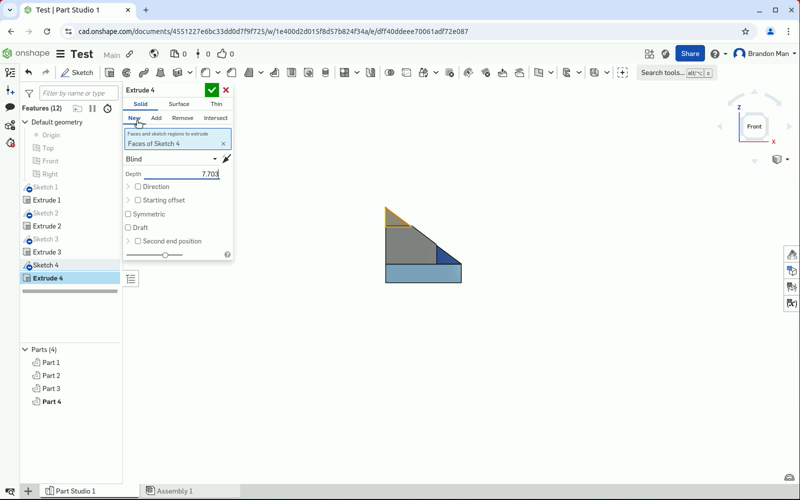
key(enter)
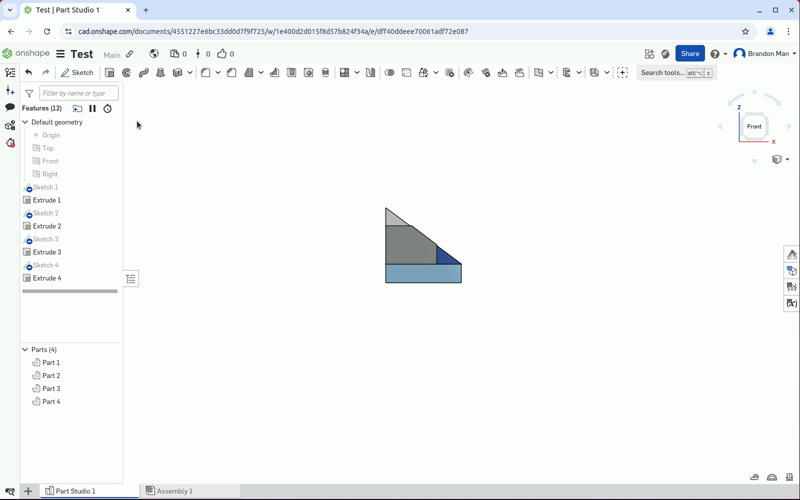
key(shift+h)
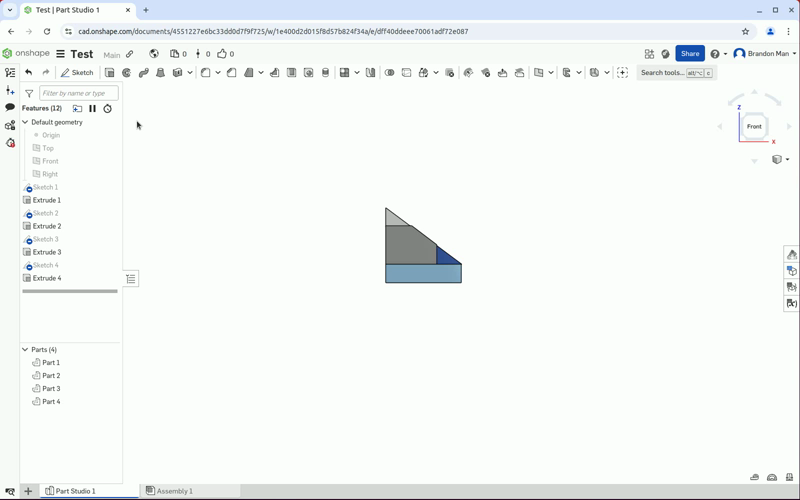
key(shift+h)
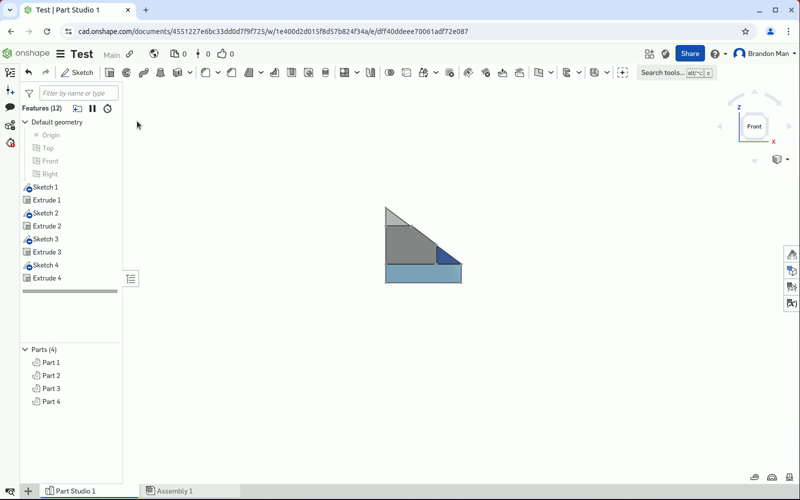
key(shift+7)
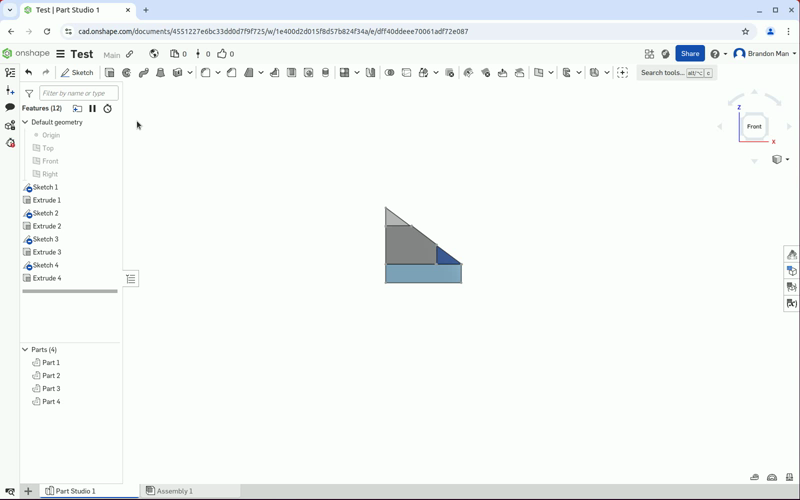
key(left, 2)
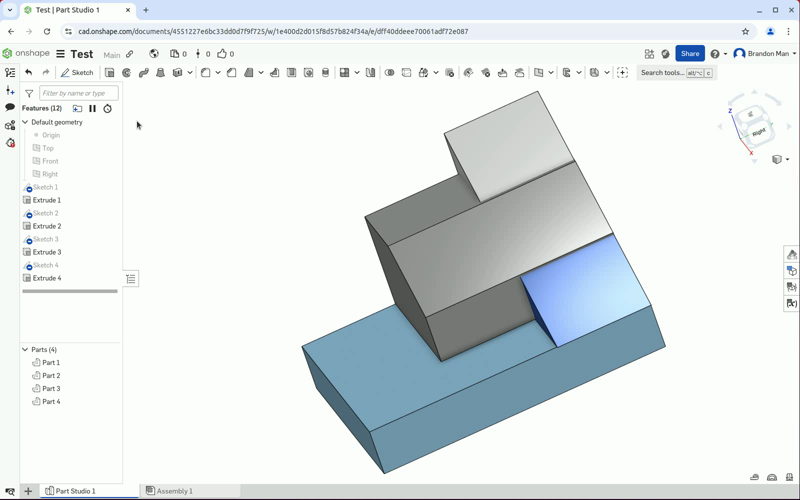
key(down, 2)
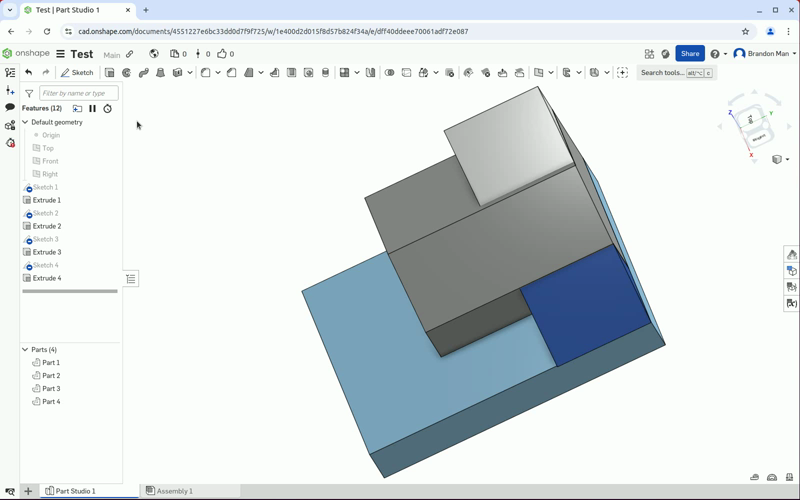
key(up, 2)
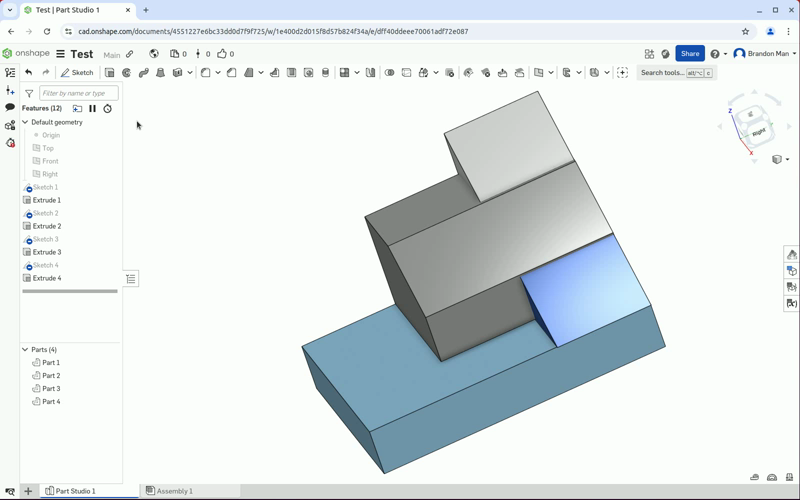
key(right, 2)
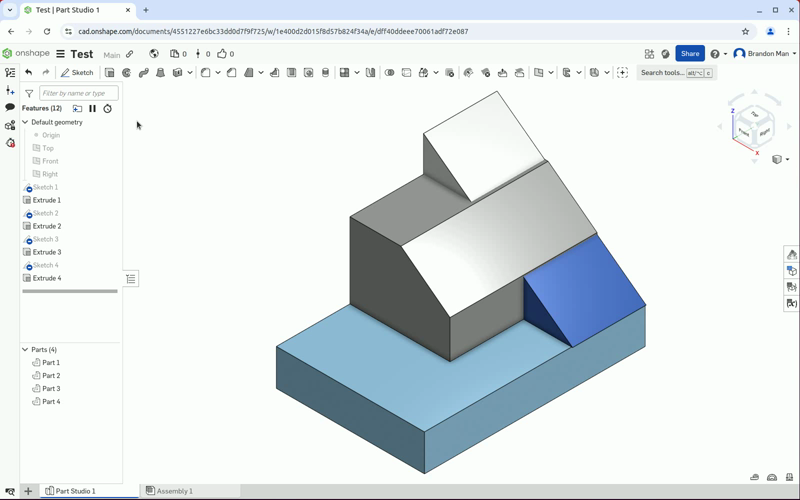
mouse_move(73, 189)
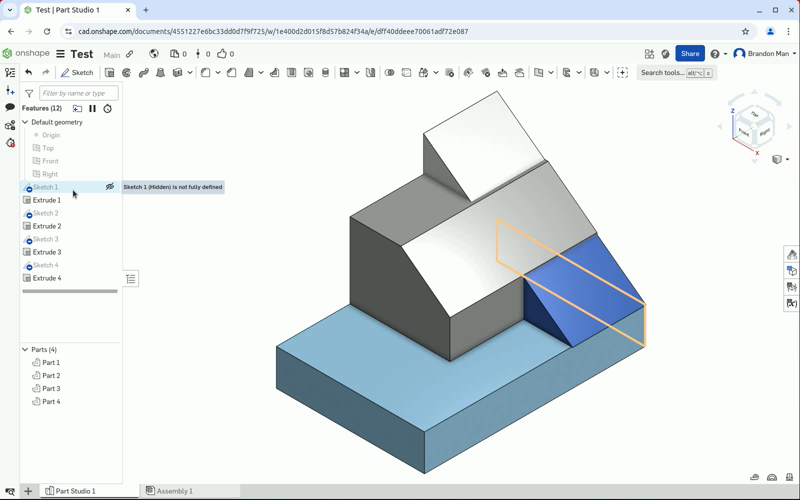
click(73, 189)